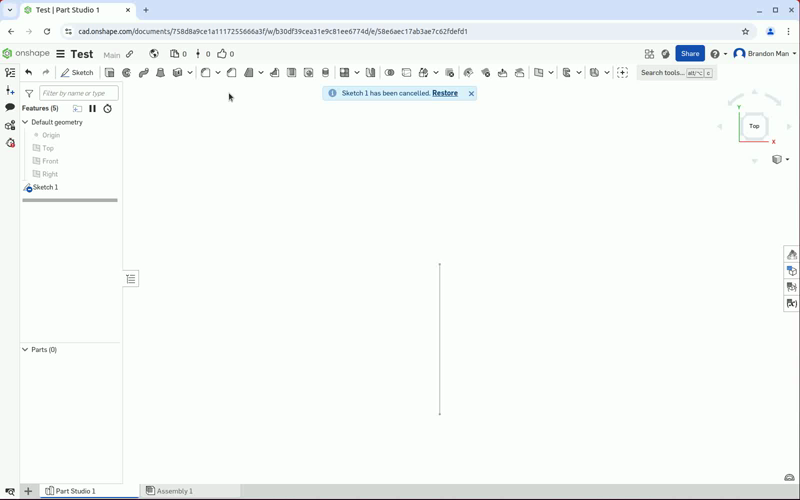
key(shift+h)
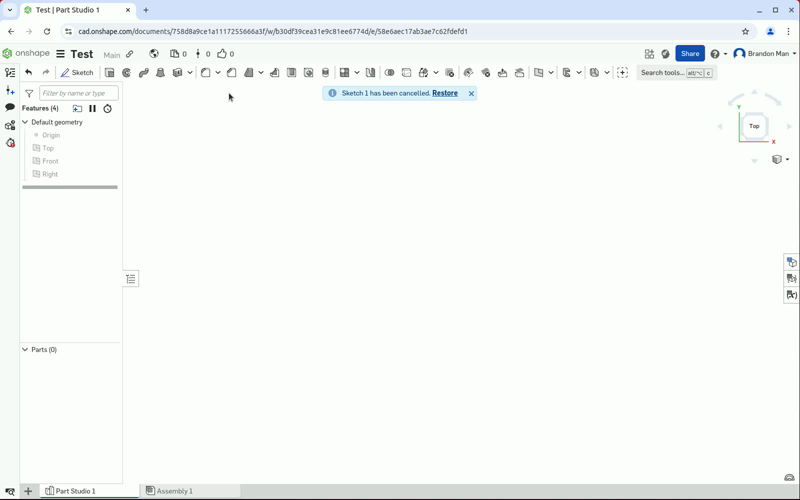
mouse_move(73, 352)
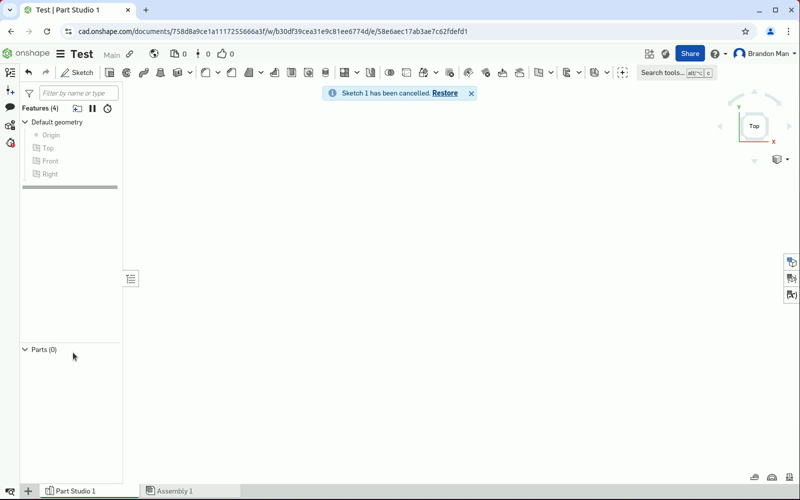
key(y)
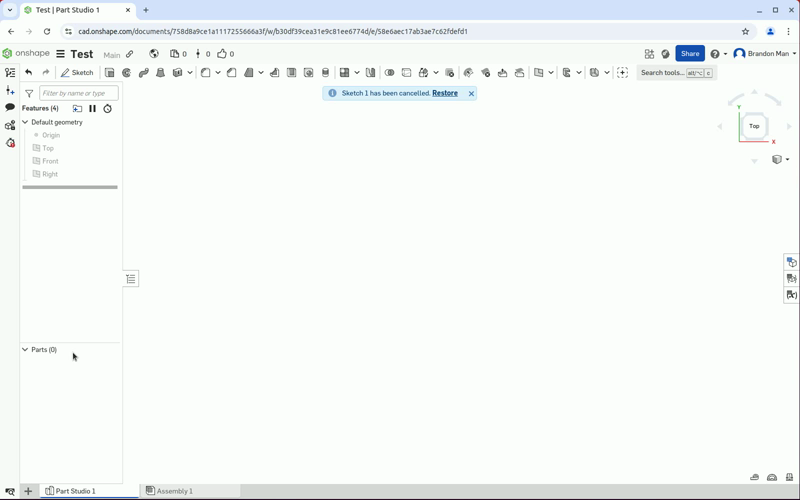
key(shift+p)
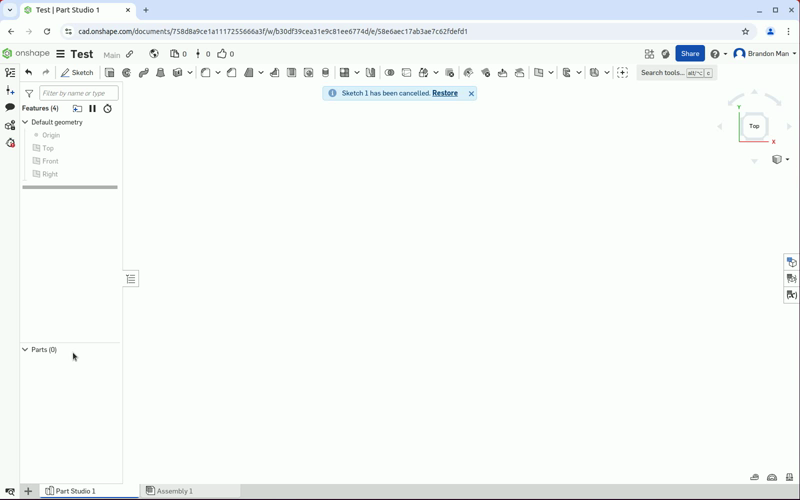
key(space)
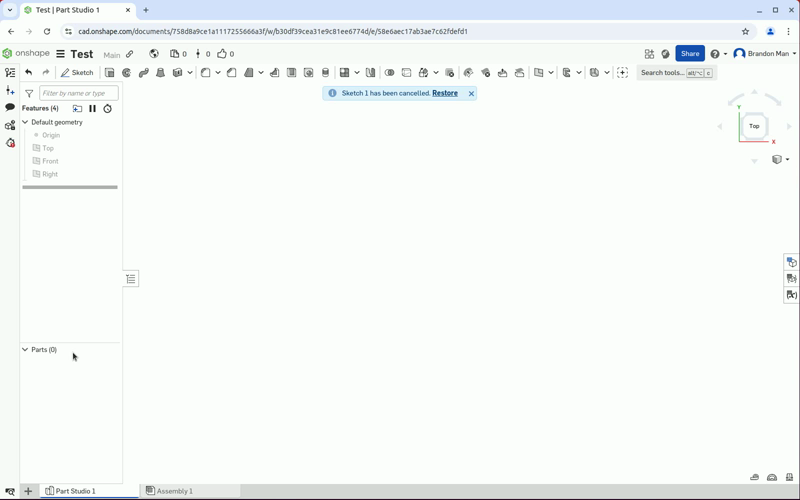
key_down(shift)
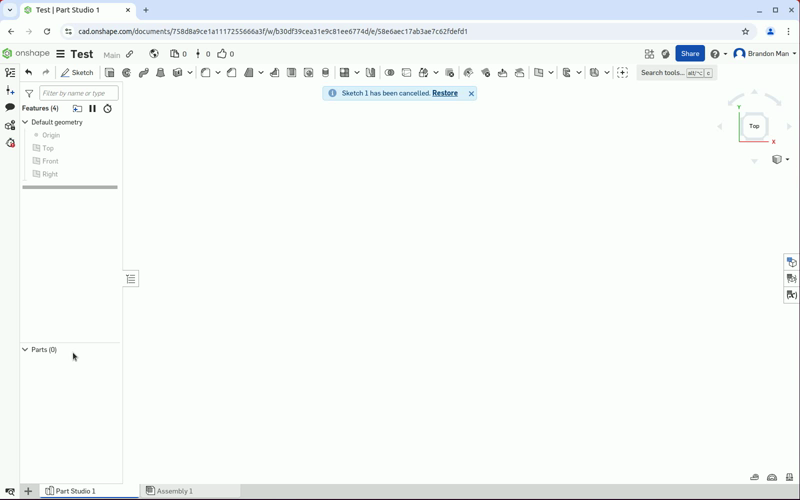
key(up)
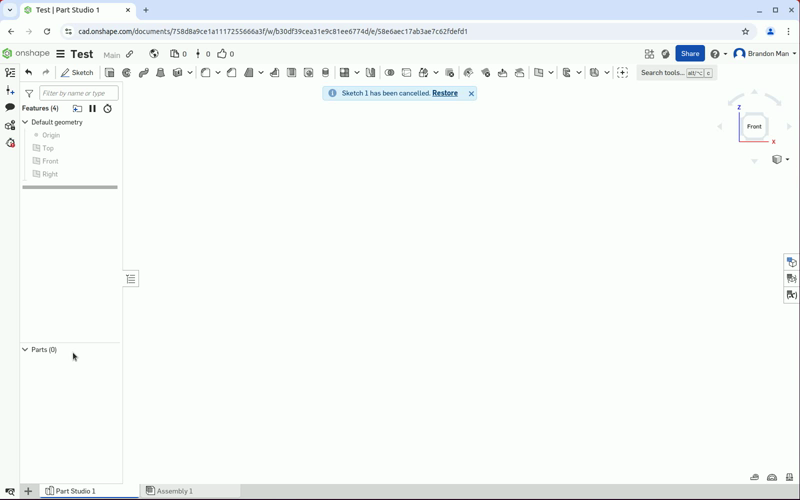
key_up(shift)
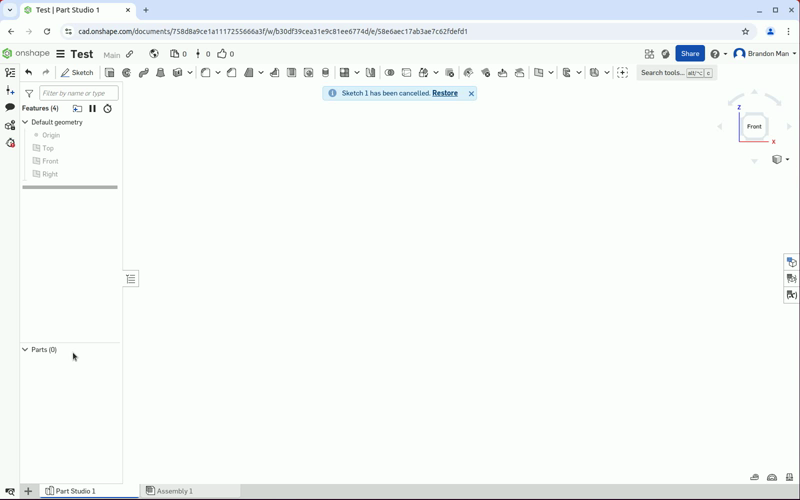
mouse_move(73, 352)
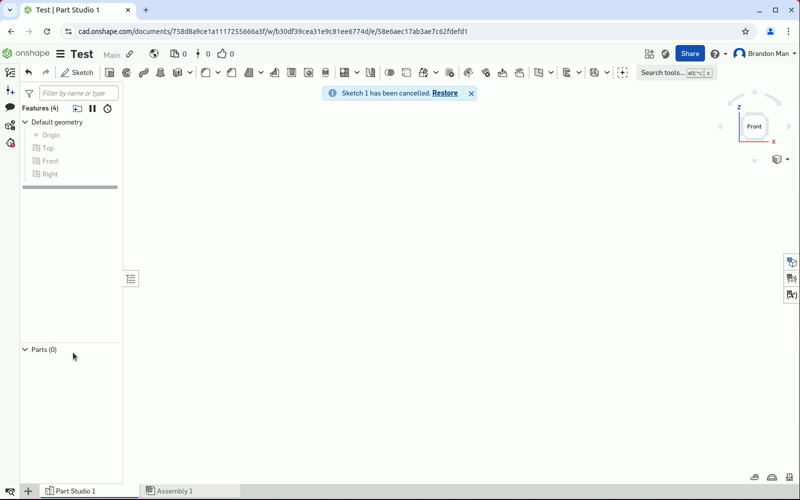
key(shift+y)
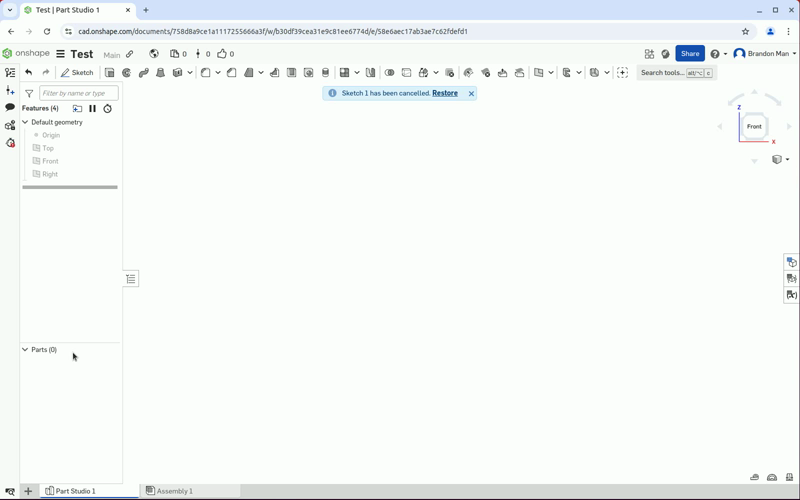
key(shift+s)
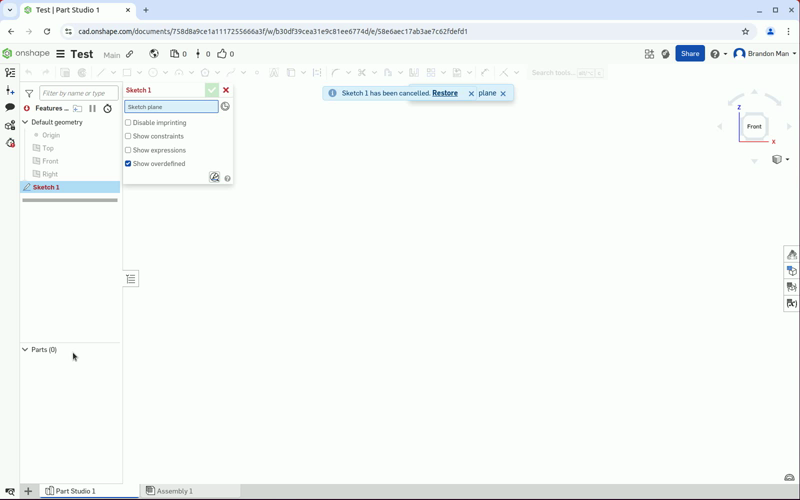
mouse_move(73, 163)
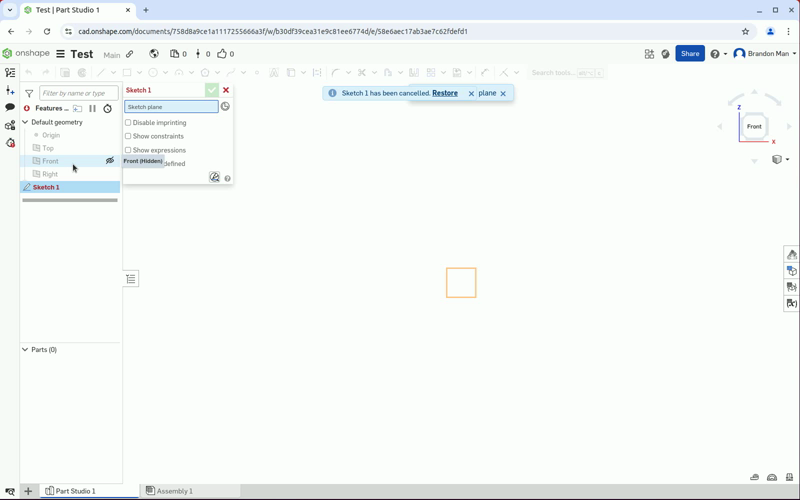
click(73, 163)
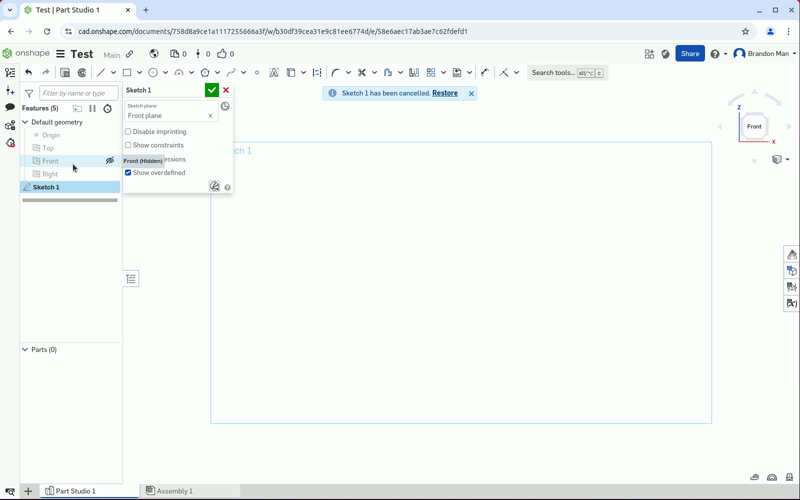
mouse_move(73, 352)
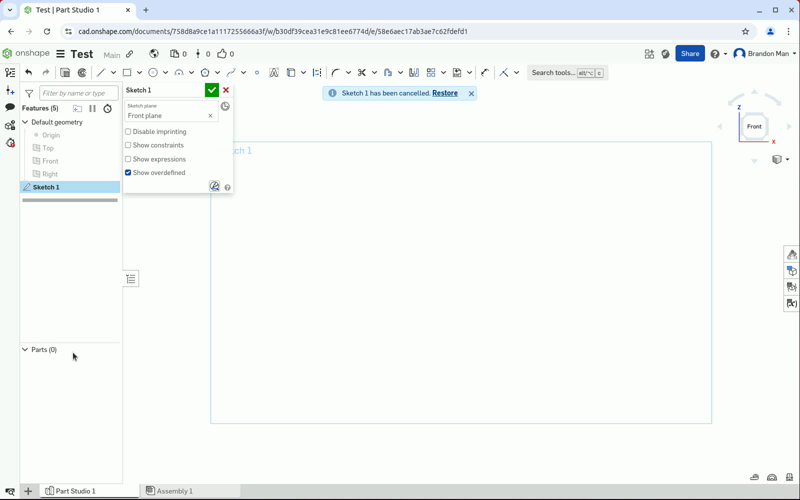
key(y)
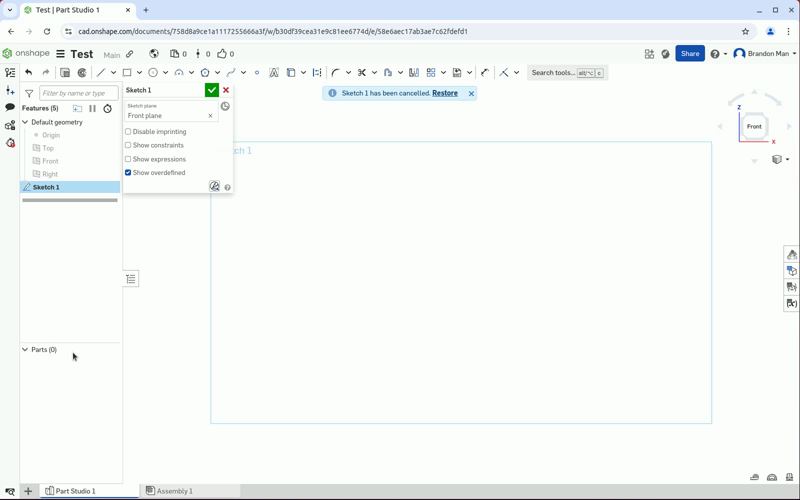
key(l)
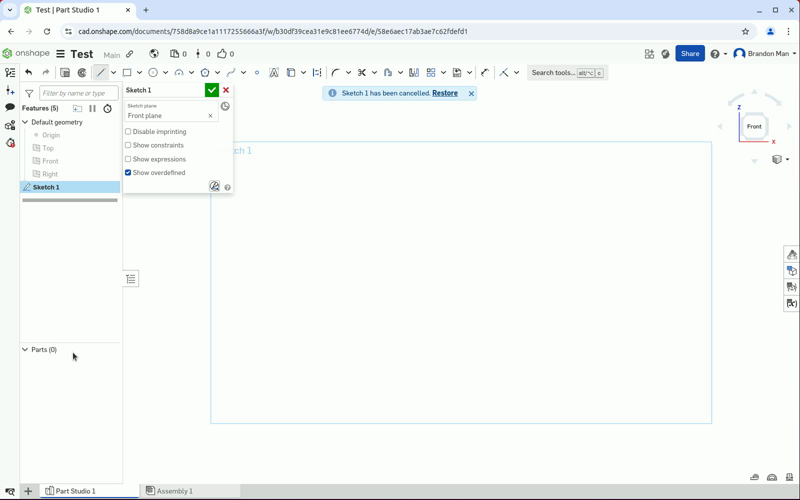
key_down(shift)
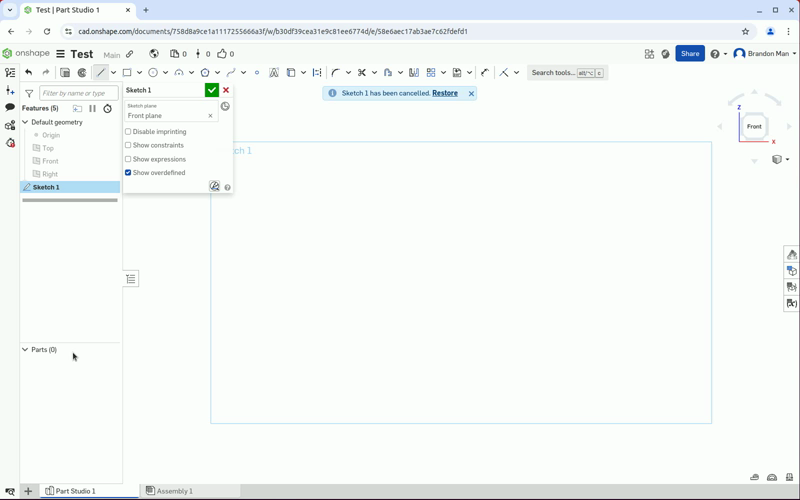
mouse_move(405, 322)
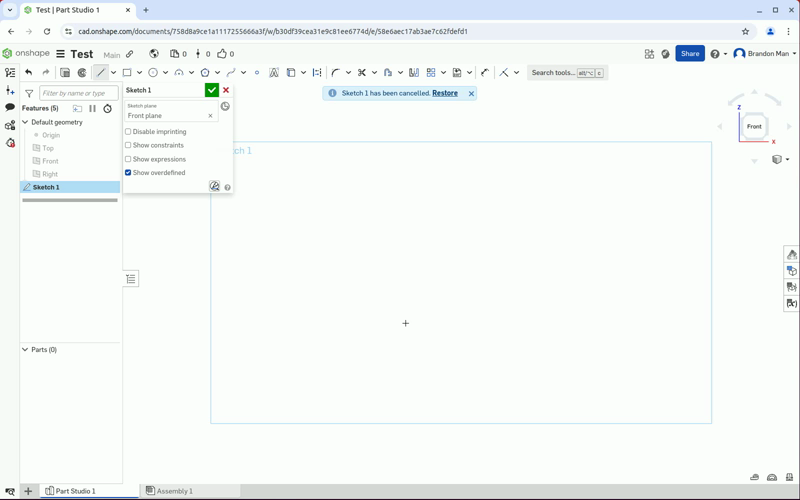
click(405, 322)
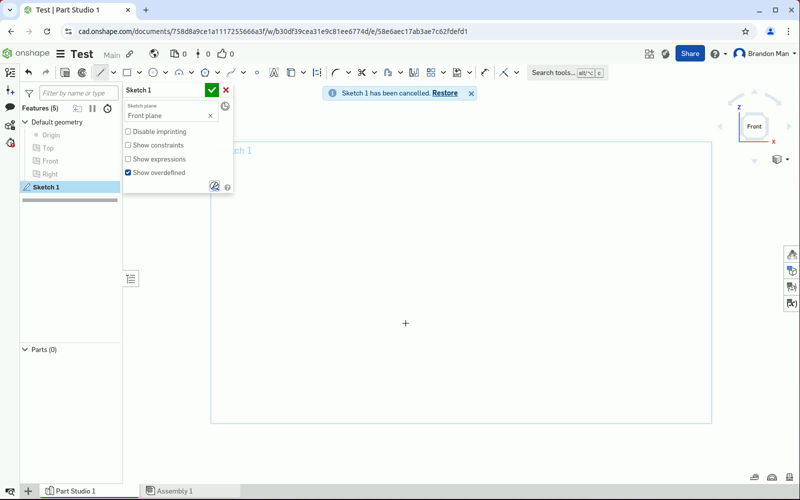
key_up(shift)
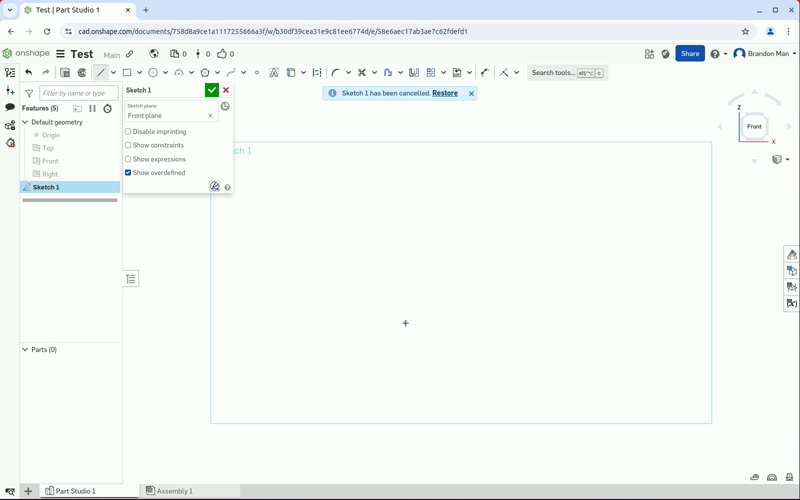
key_down(shift)
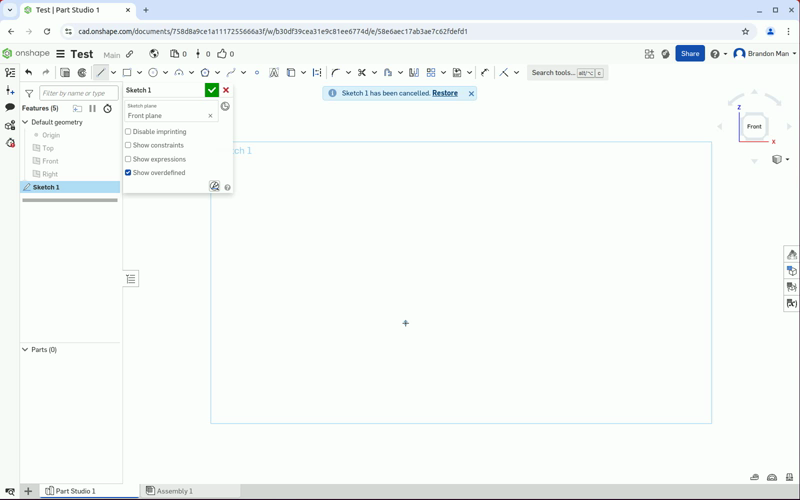
mouse_move(572, 322)
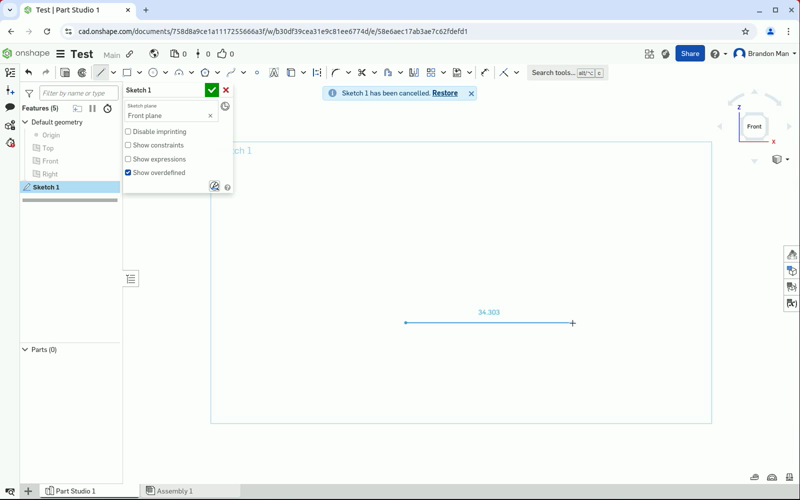
click(572, 322)
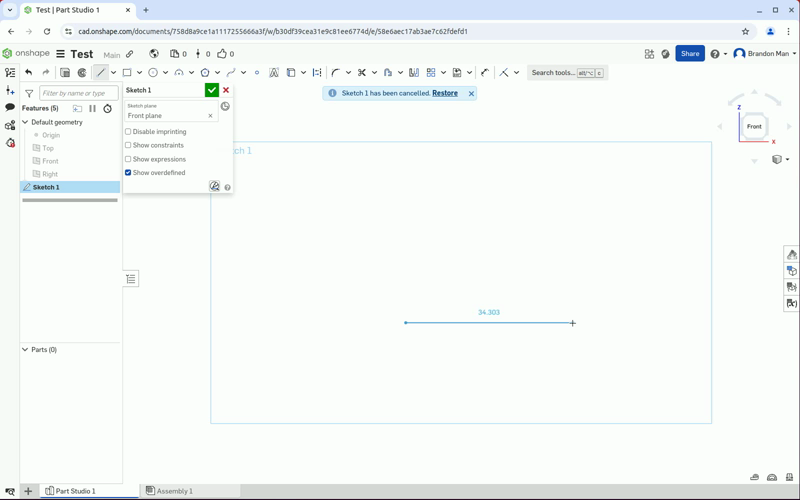
key_up(shift)
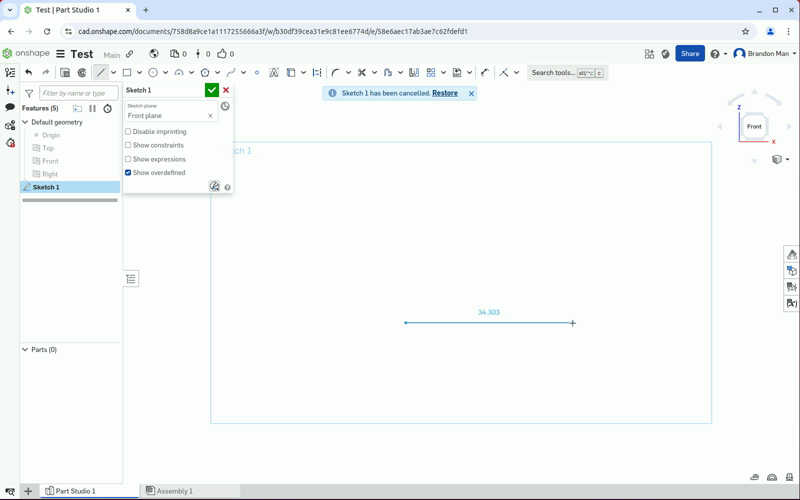
key_down(shift)
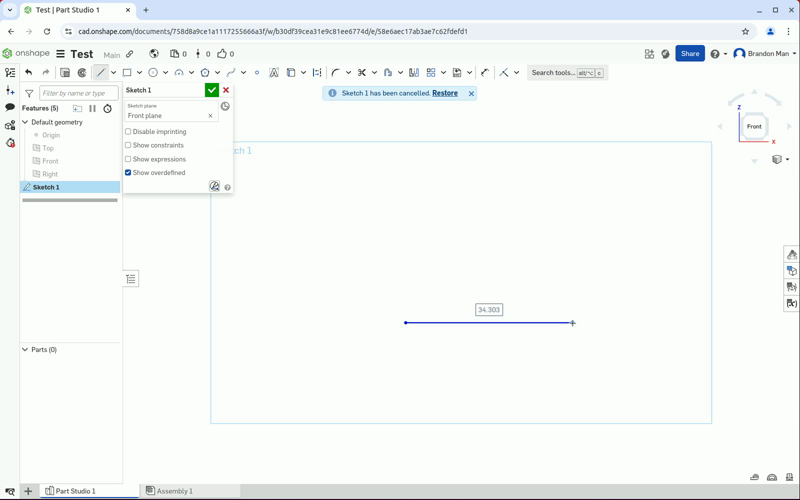
mouse_move(572, 198)
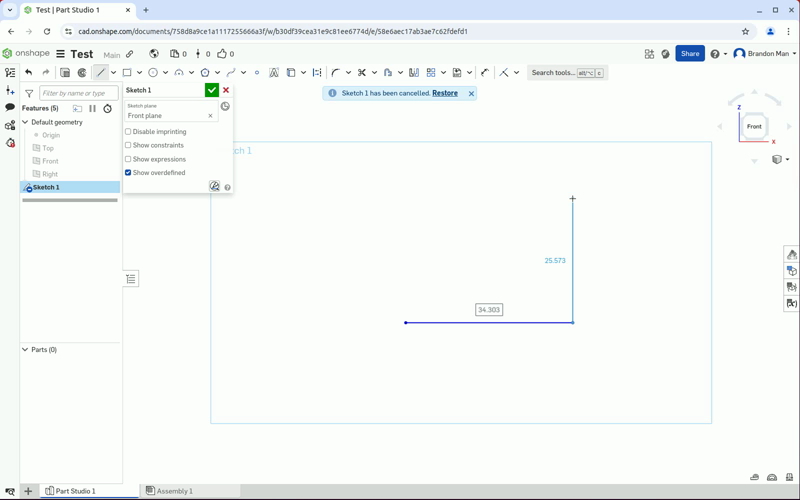
click(572, 198)
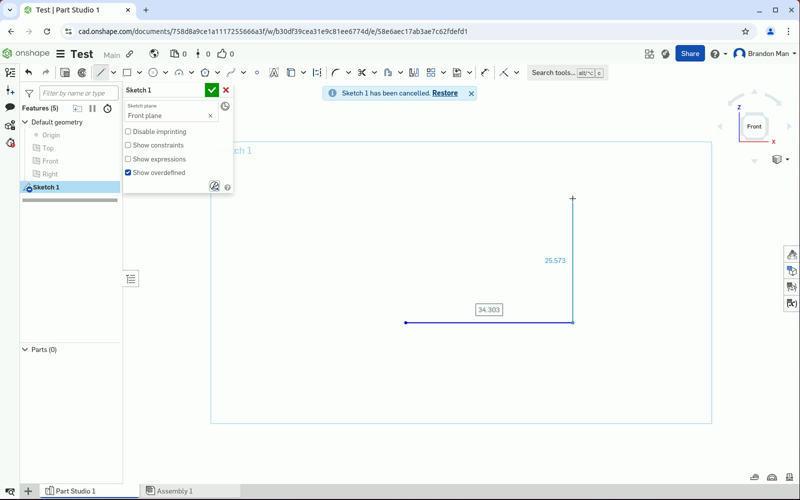
key_up(shift)
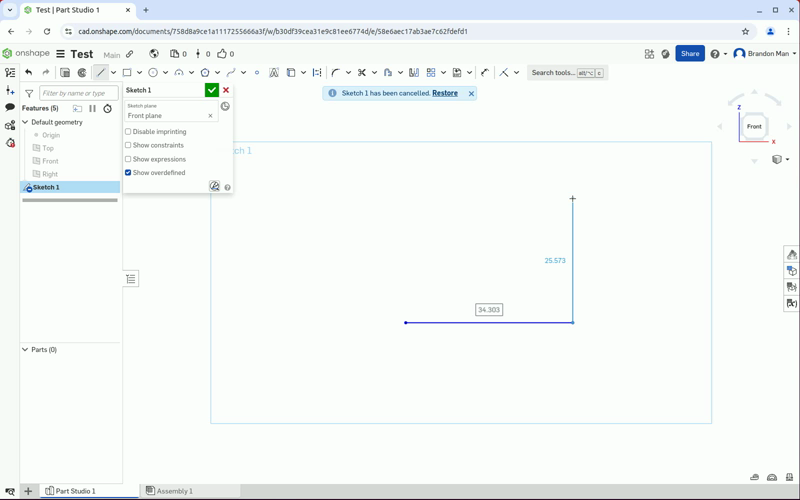
key_down(shift)
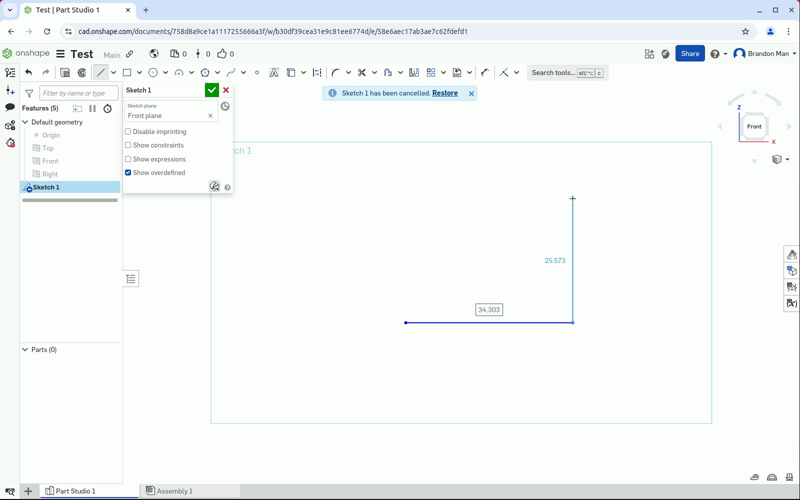
mouse_move(405, 198)
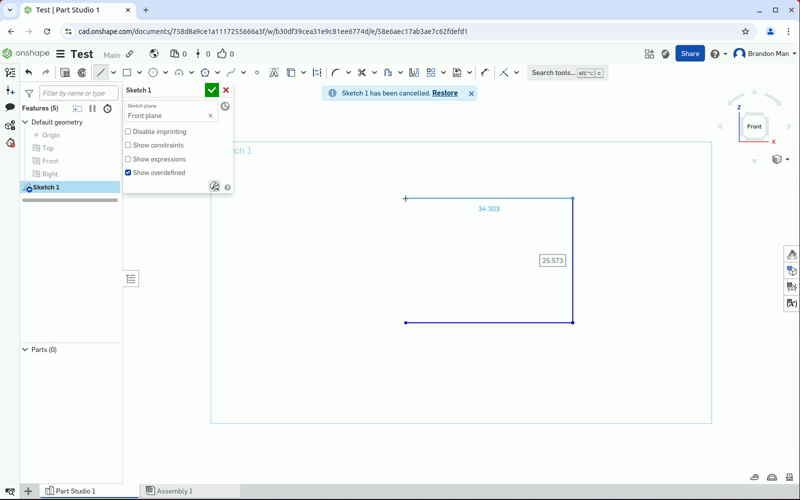
click(405, 198)
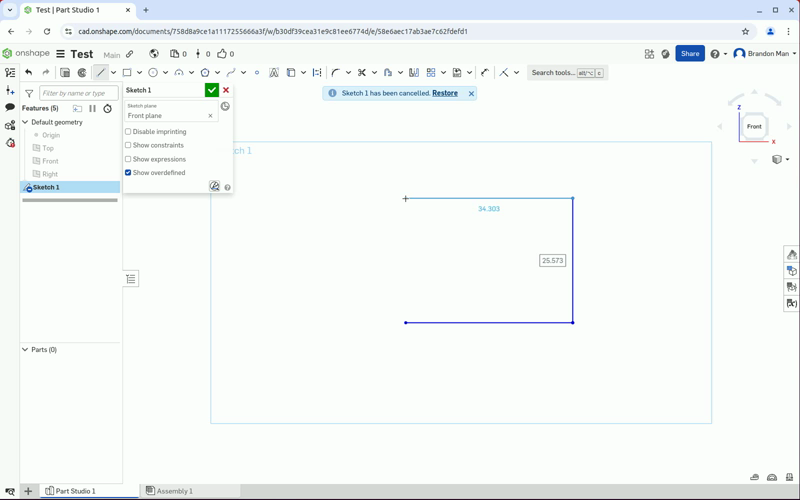
key_up(shift)
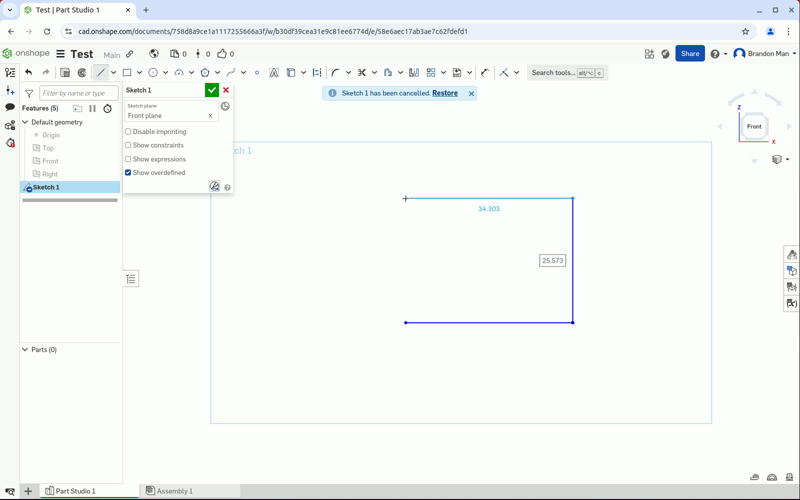
key_down(shift)
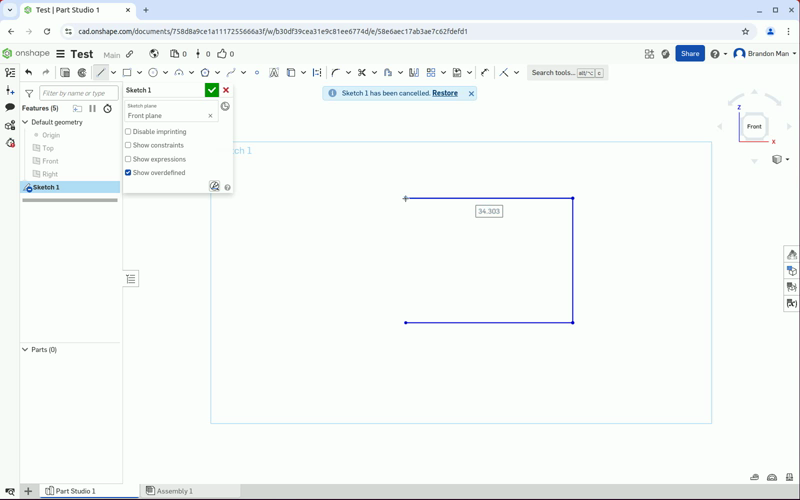
mouse_move(405, 322)
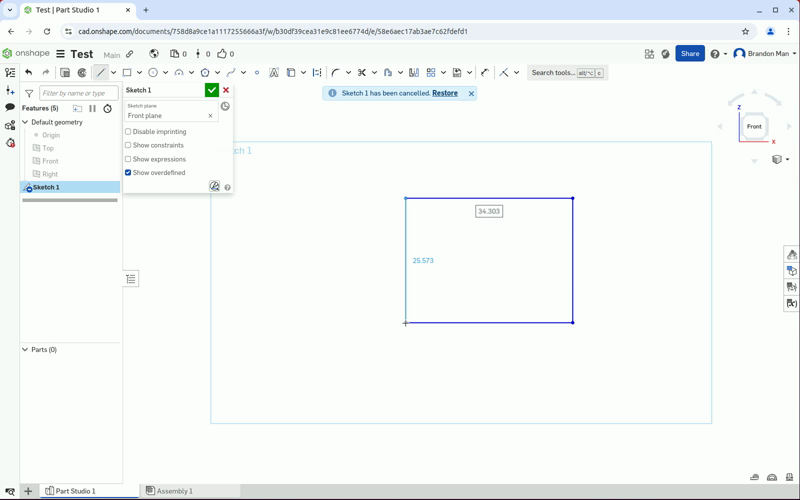
key_up(shift)
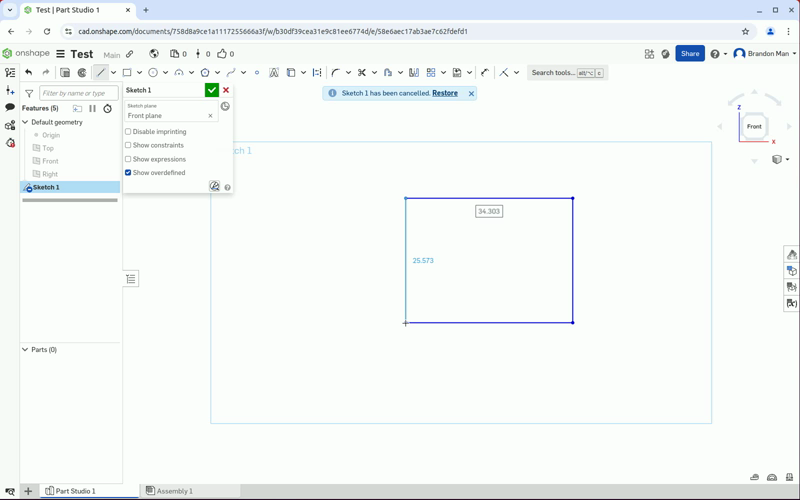
click(405, 322)
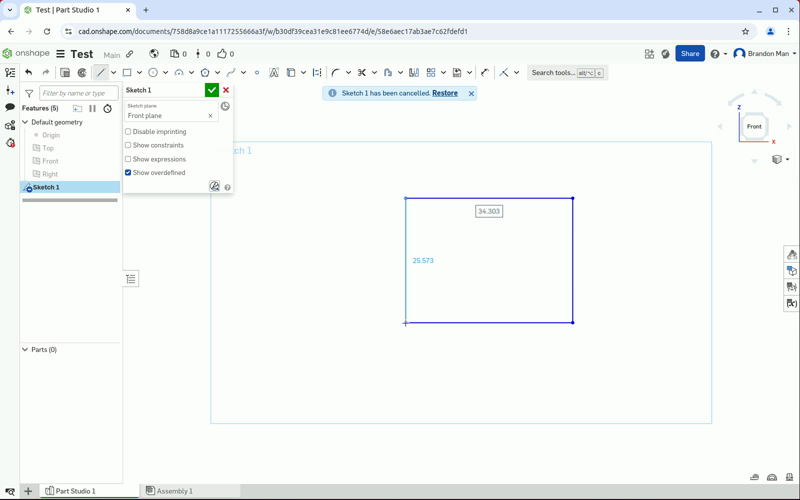
key(esc)
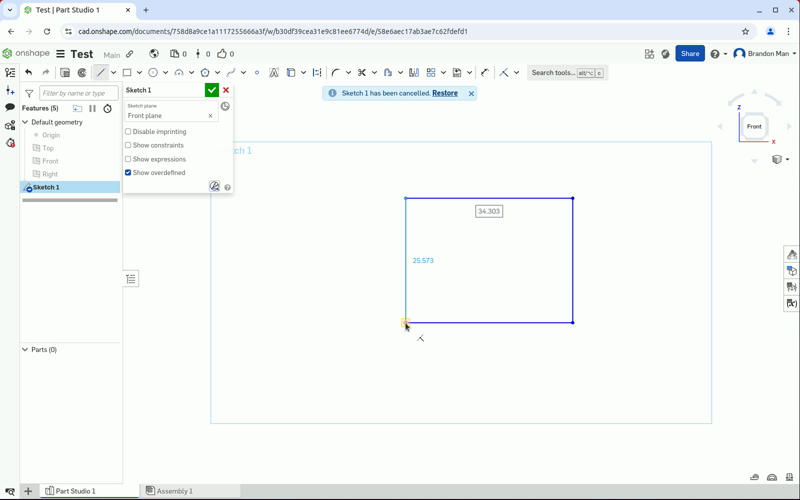
key(c)
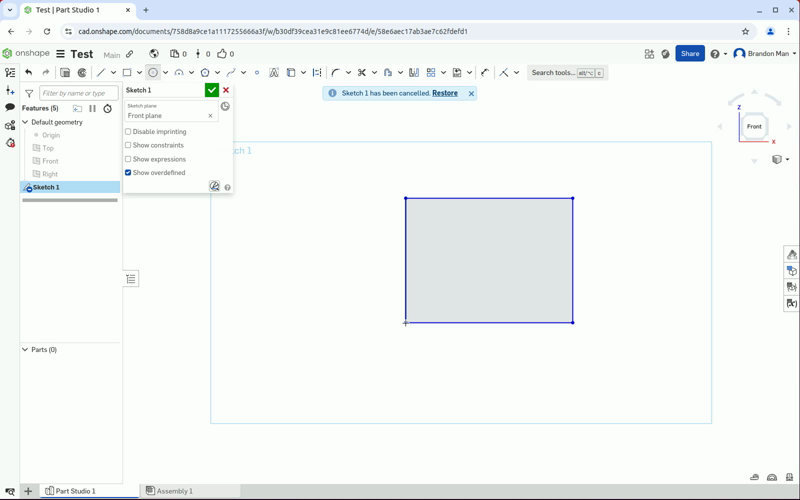
key_down(shift)
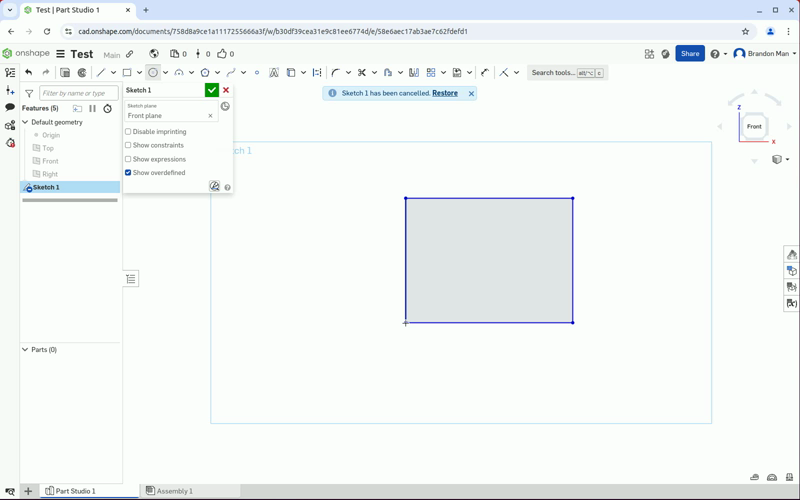
mouse_move(490, 259)
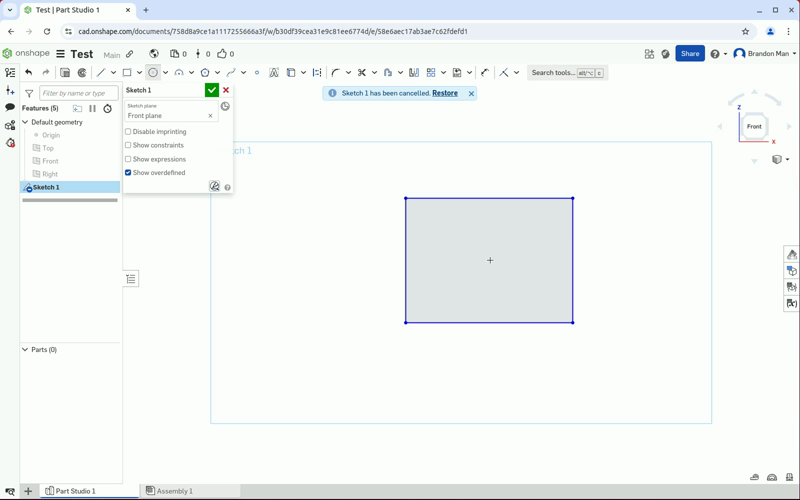
click(490, 259)
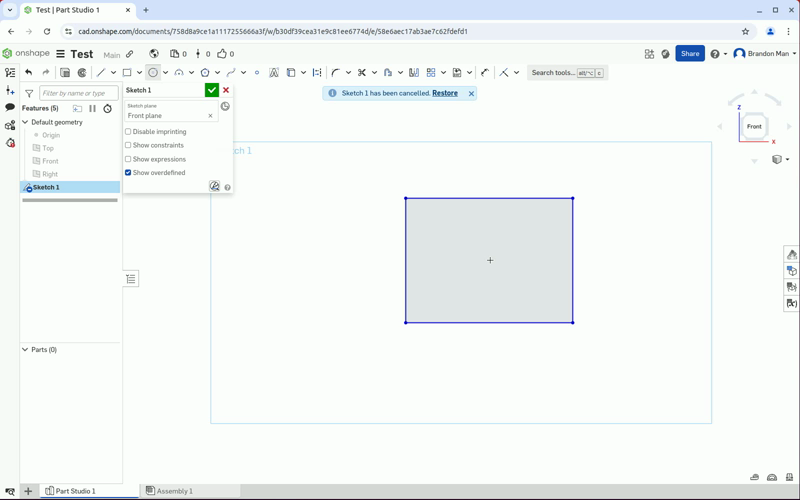
key_up(shift)
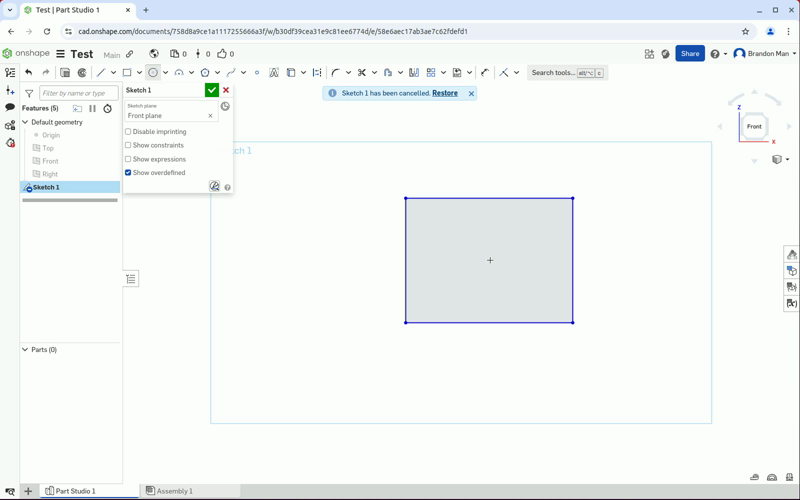
mouse_move(521, 259)
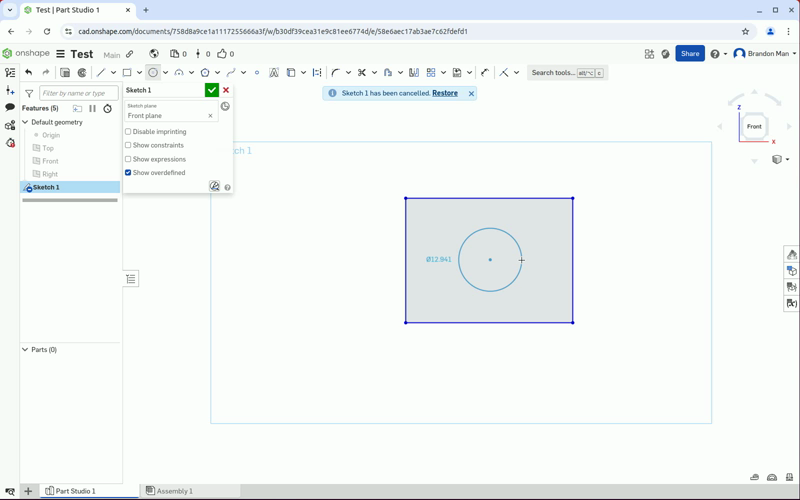
click(521, 259)
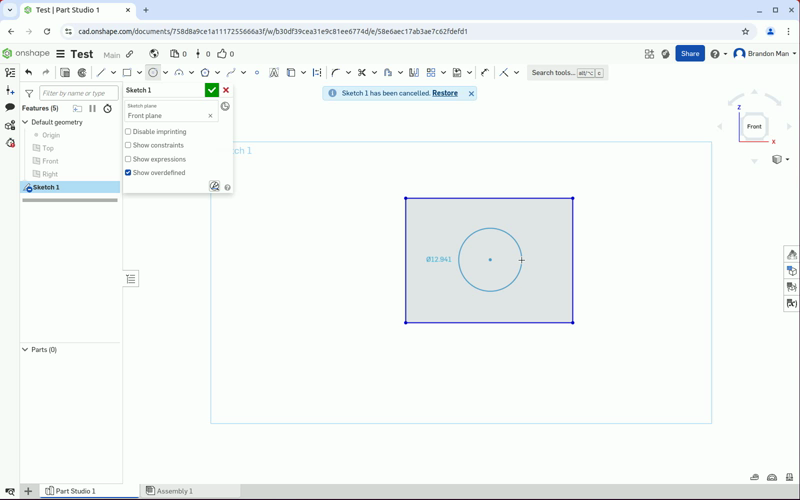
key(esc)
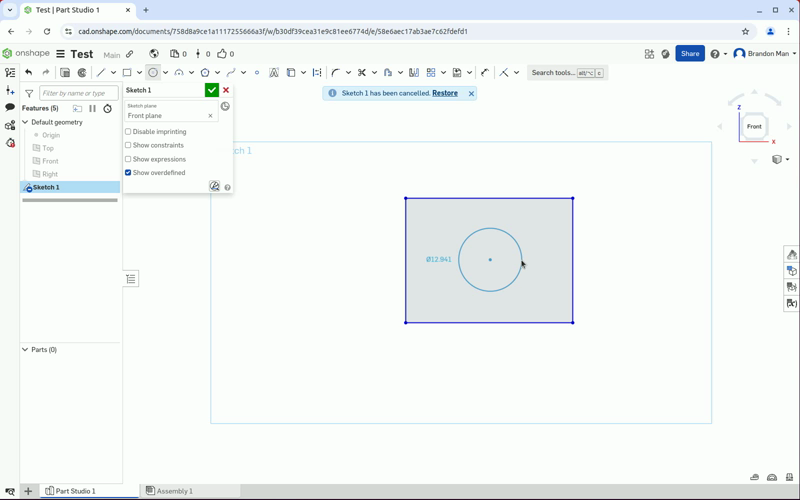
mouse_move(490, 305)
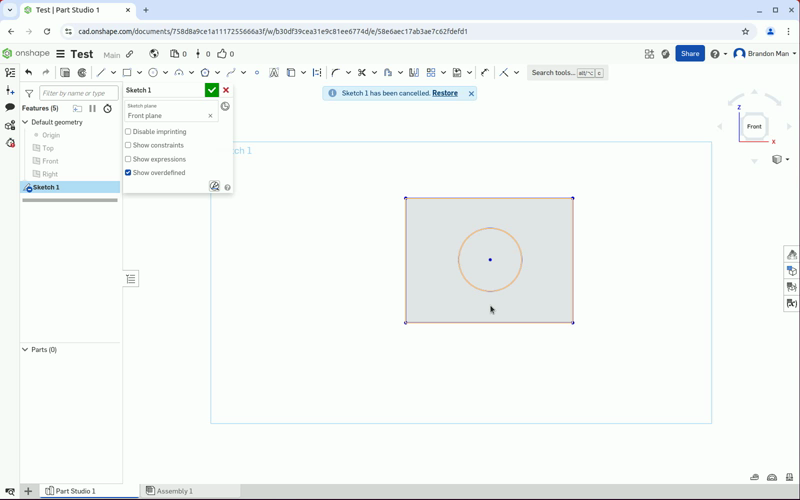
click(490, 305)
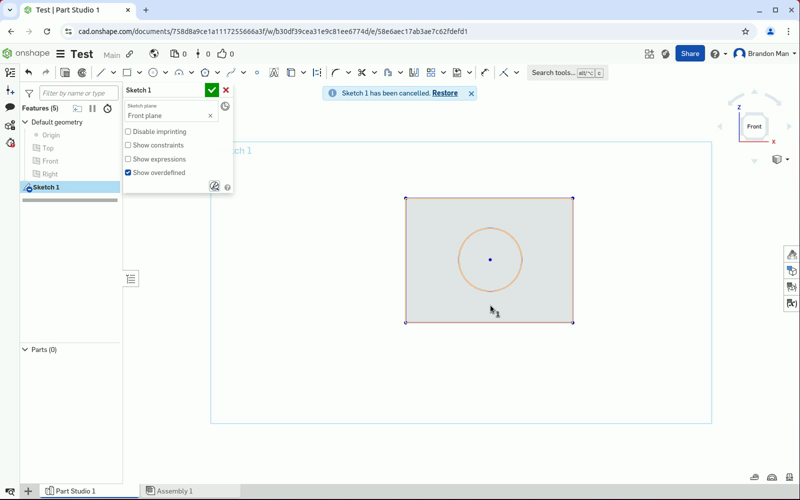
mouse_move(73, 352)
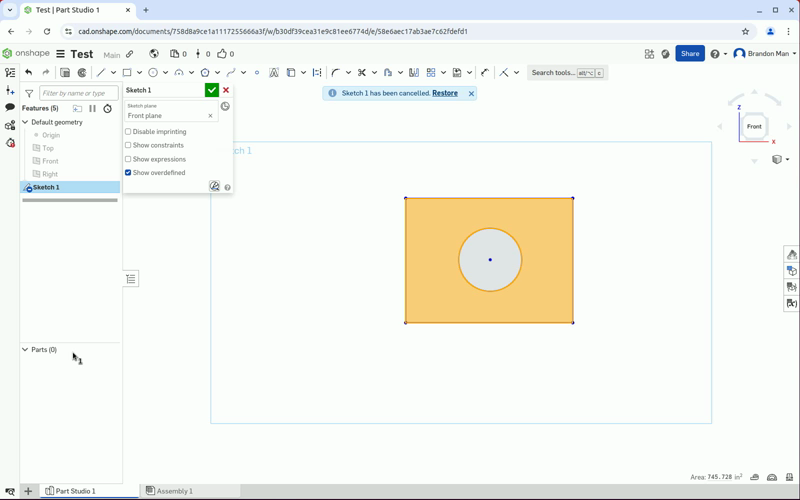
key(shift+y)
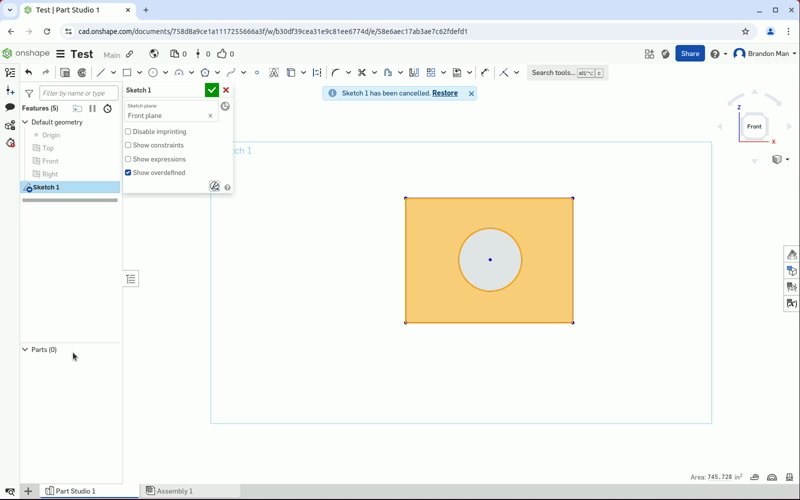
key(shift+e)
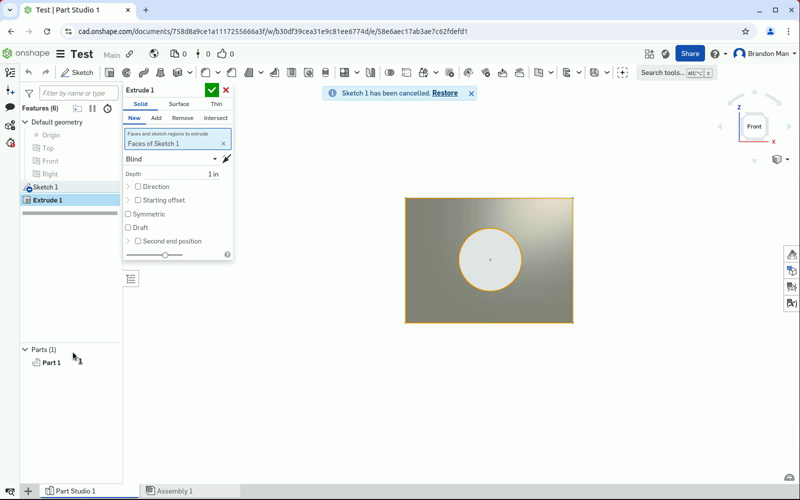
mouse_move(143, 106)
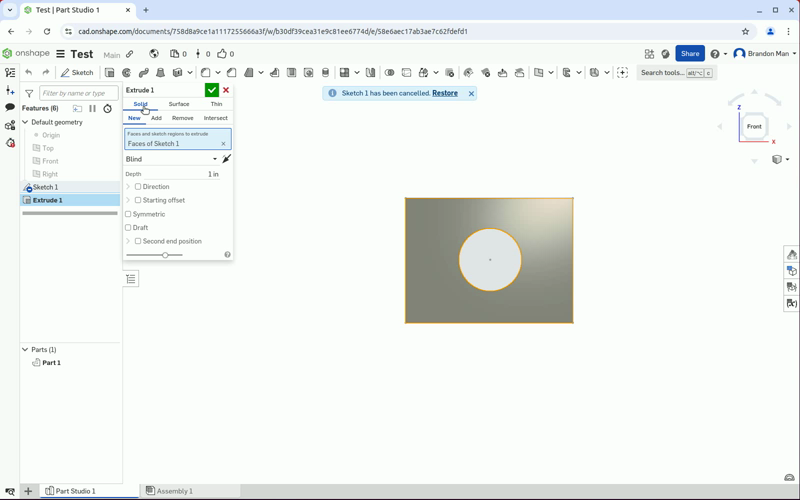
click(143, 106)
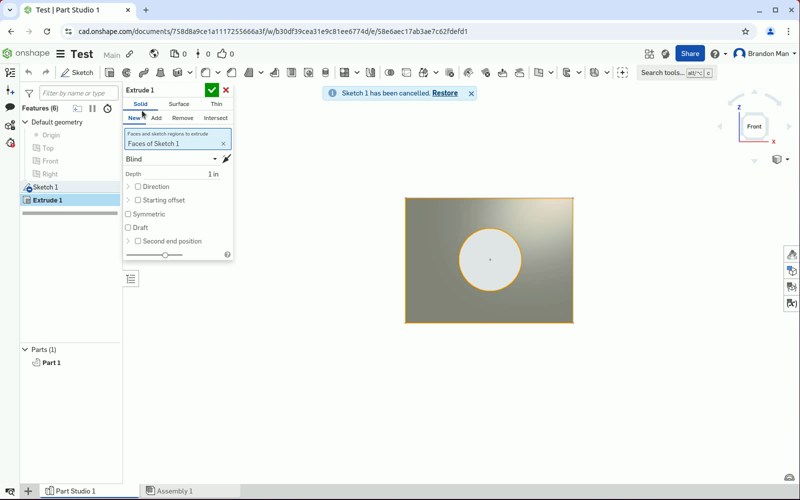
mouse_move(137, 120)
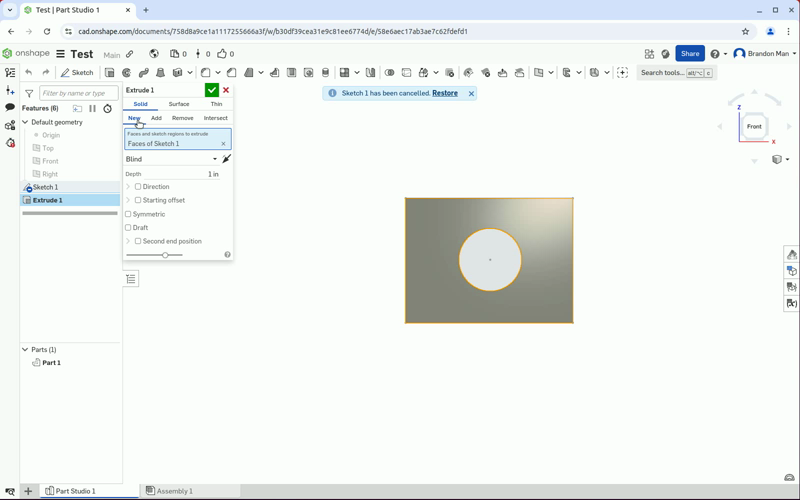
click(137, 120)
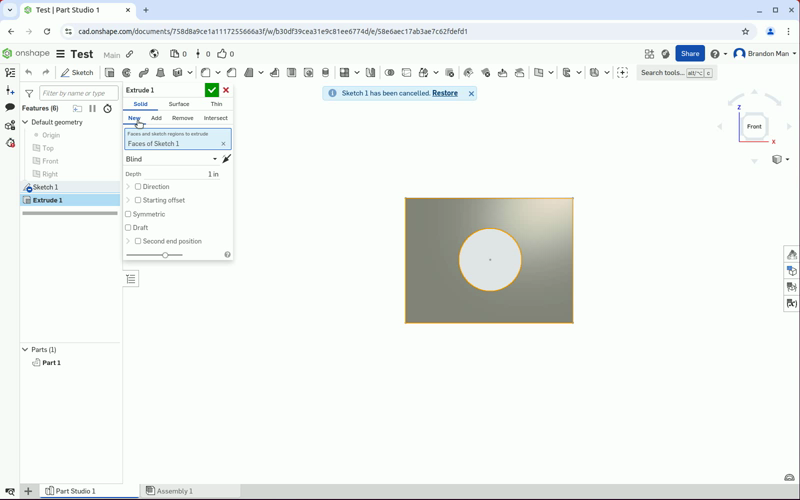
key(tab, 4)
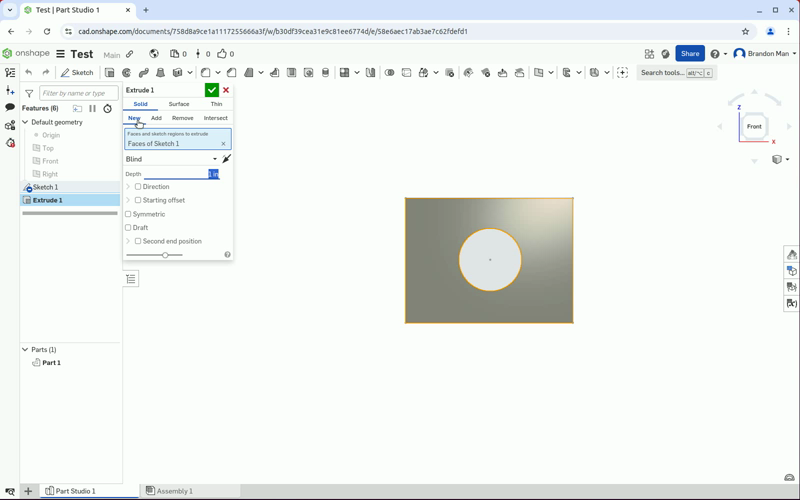
text(0.722)
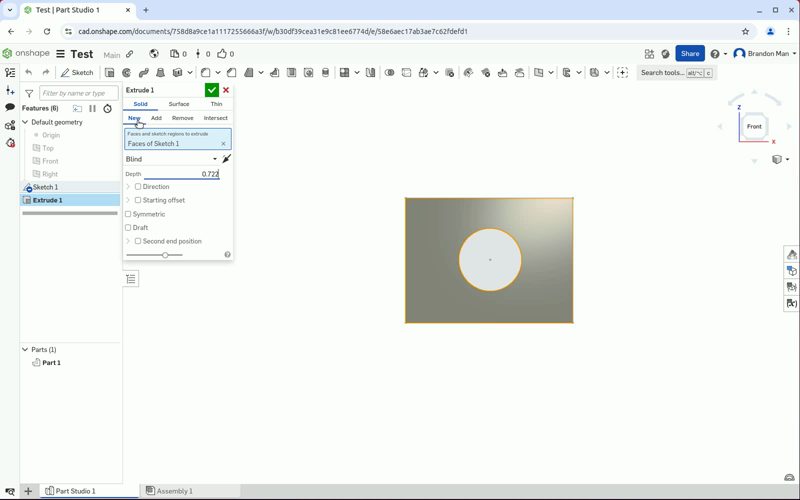
key(enter)
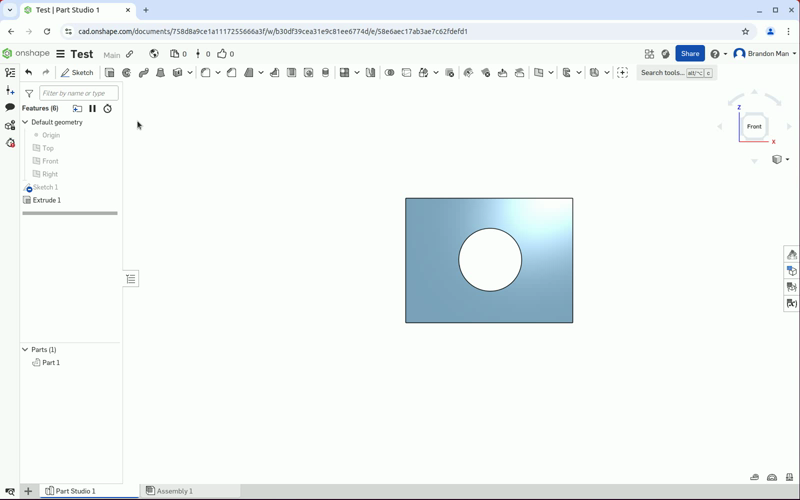
key(shift+h)
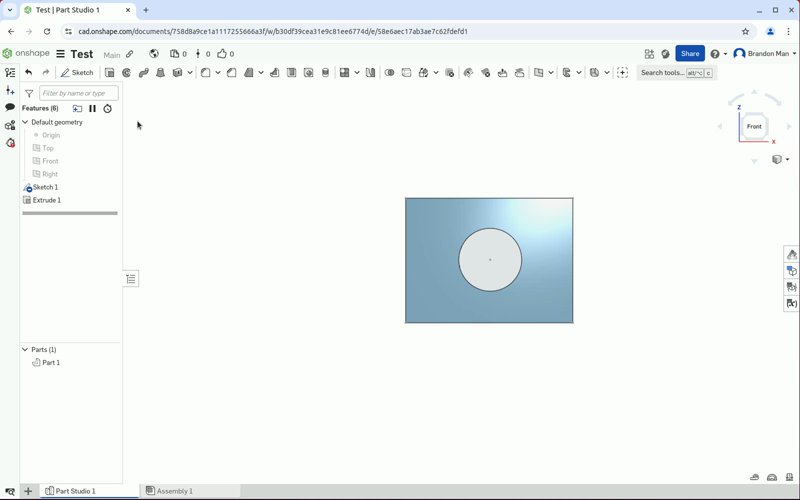
key(shift+h)
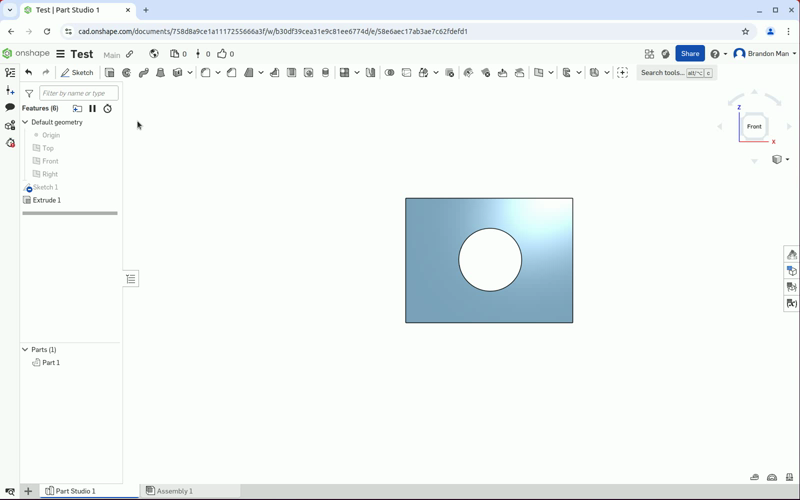
mouse_move(73, 189)
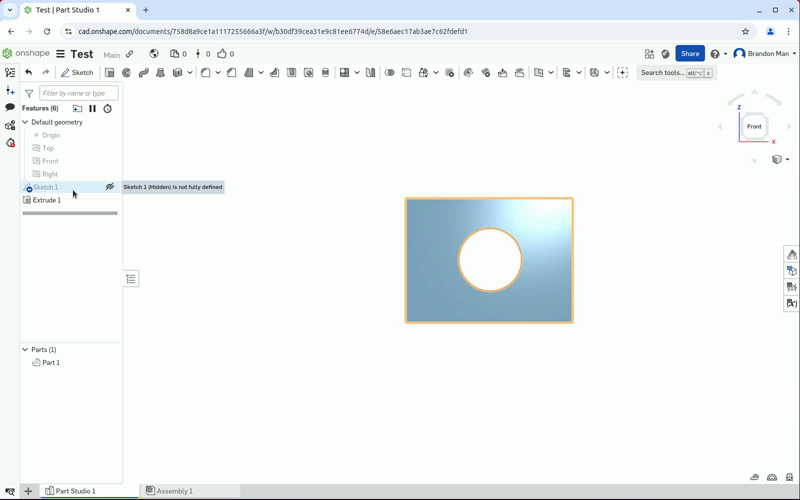
click(73, 189)
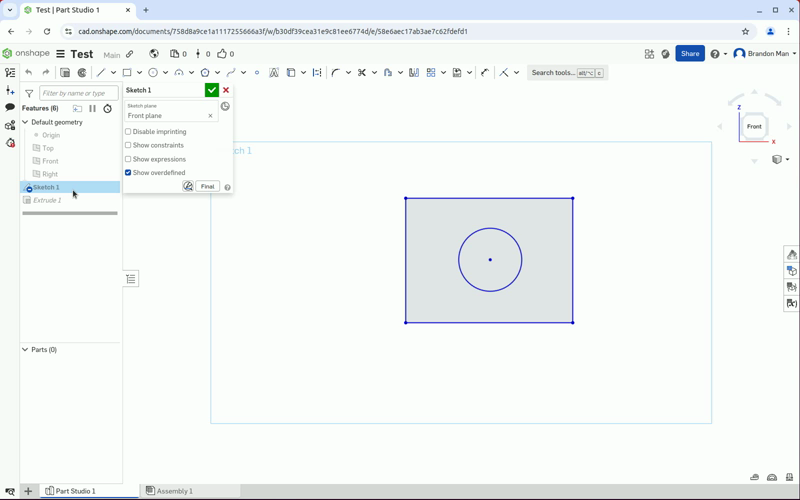
mouse_move(229, 92)
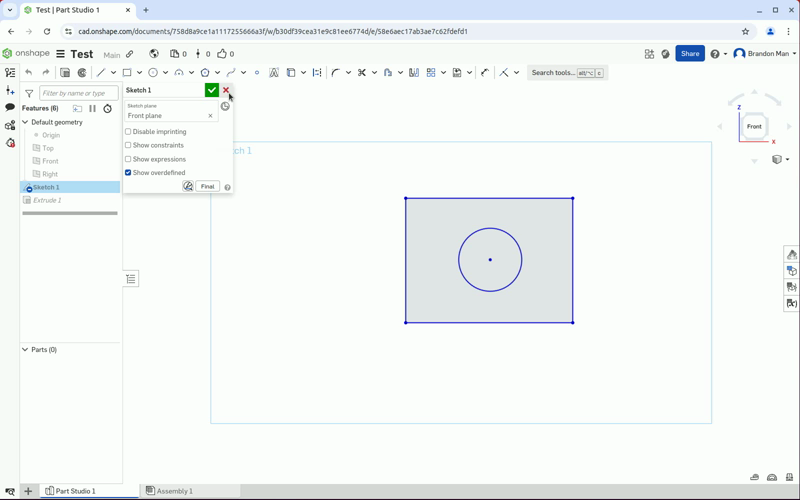
click(229, 92)
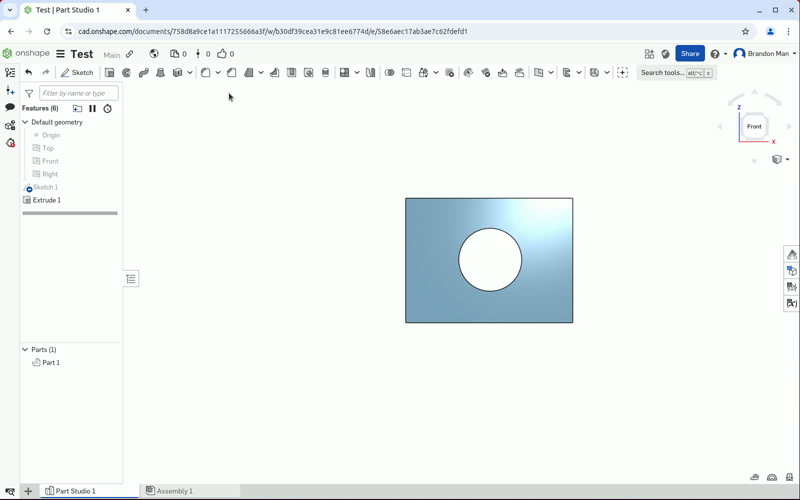
mouse_move(541, 75)
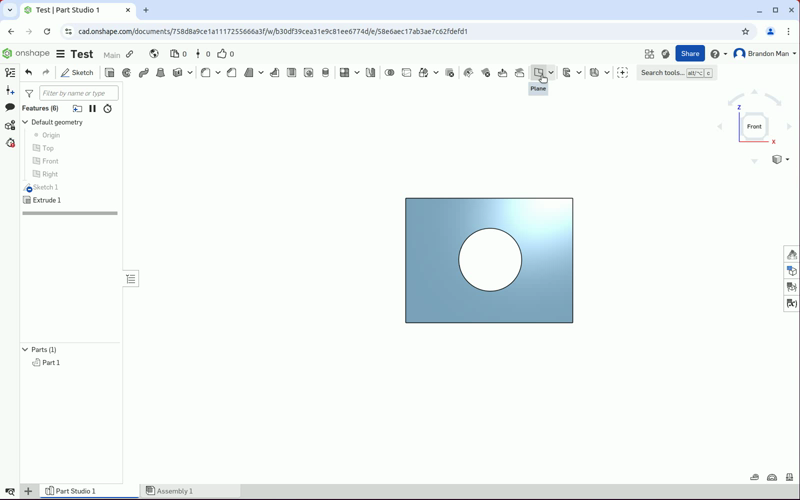
click(541, 75)
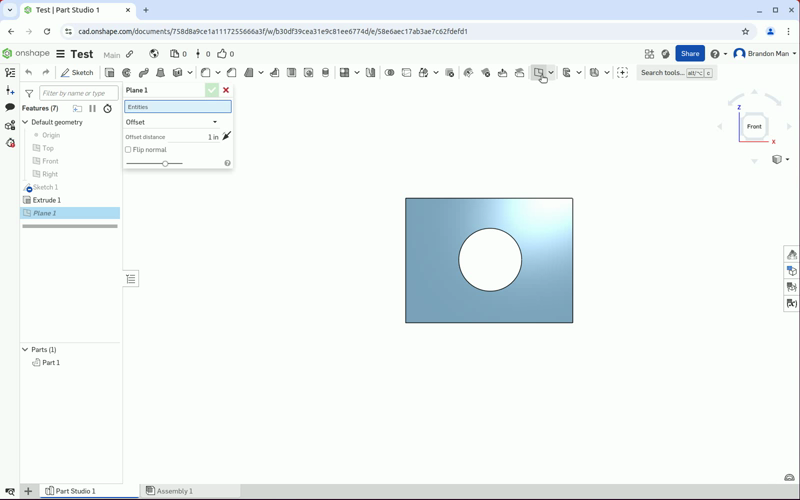
mouse_move(73, 163)
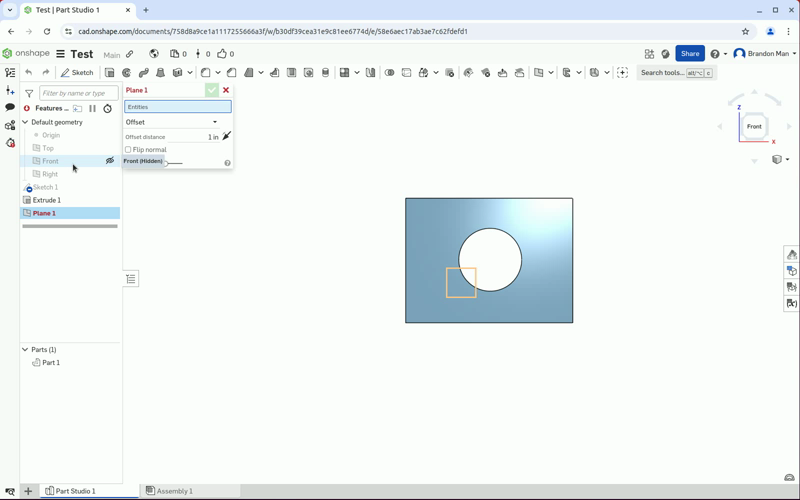
click(73, 163)
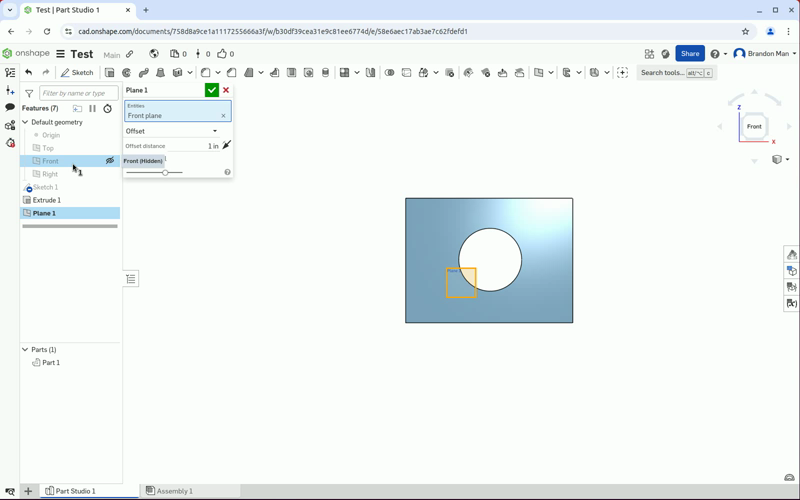
key(tab, 2)
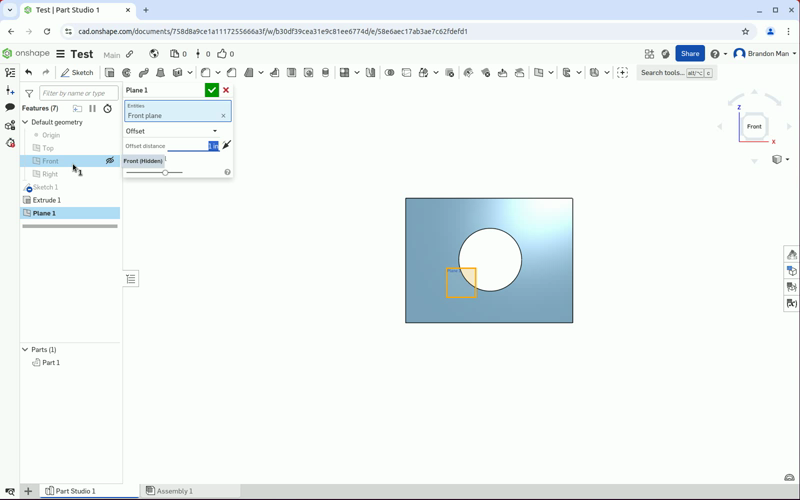
text(0.709)
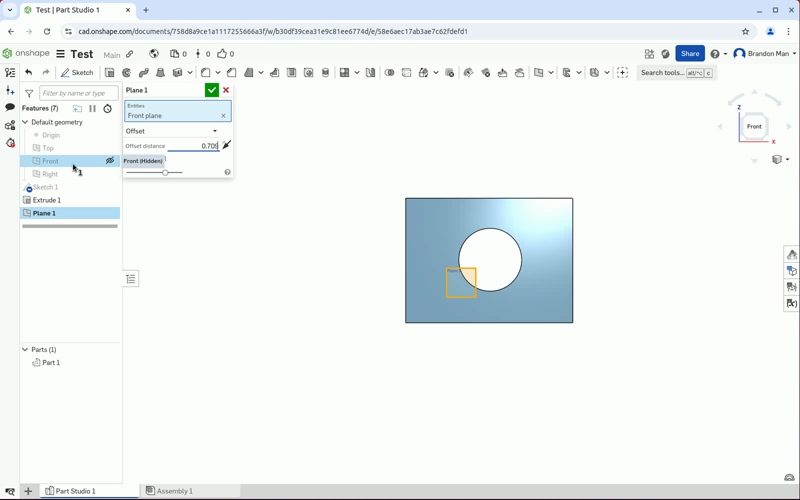
key(enter, 2)
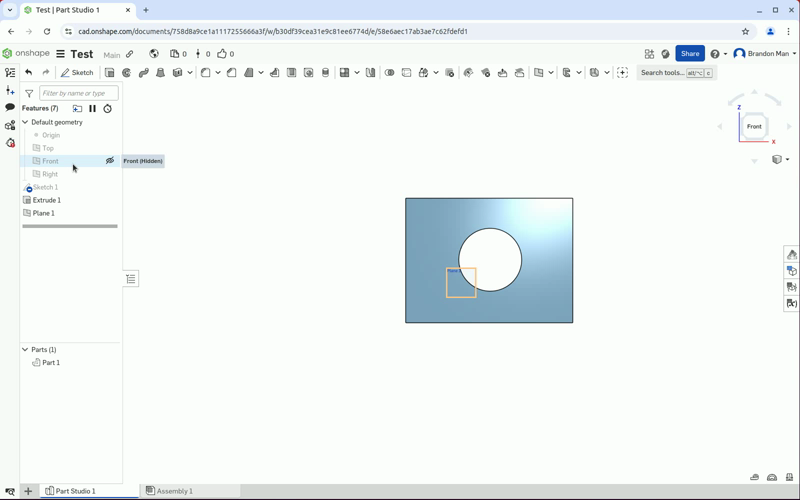
key(shift+s)
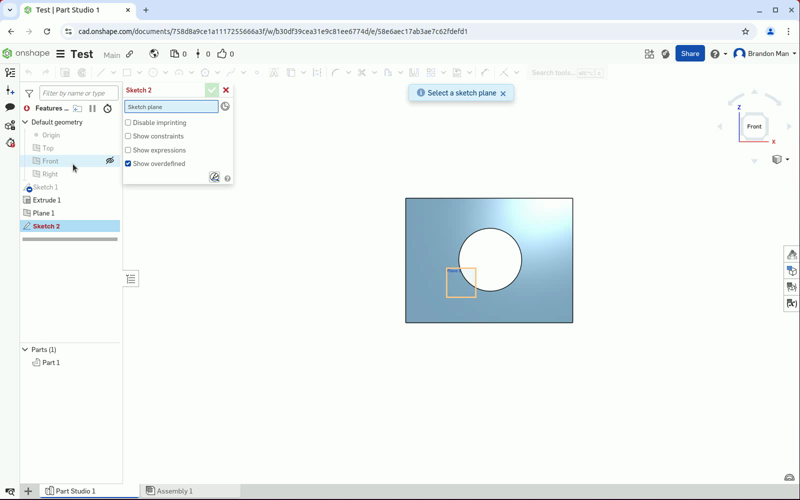
mouse_move(73, 215)
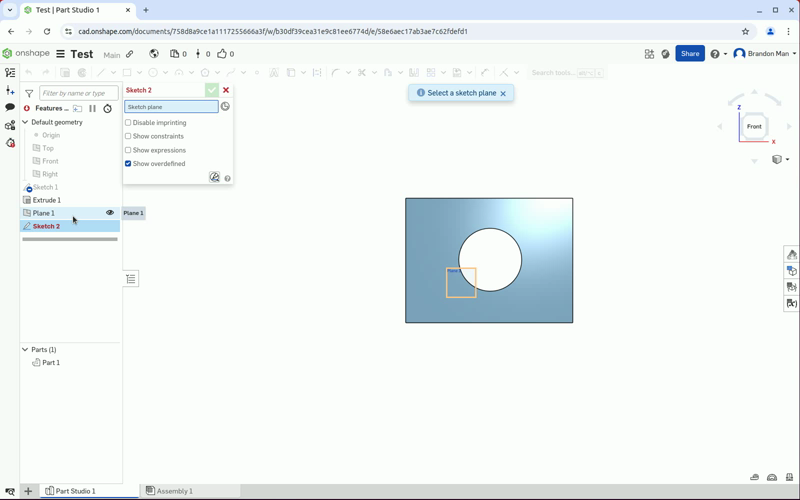
click(73, 215)
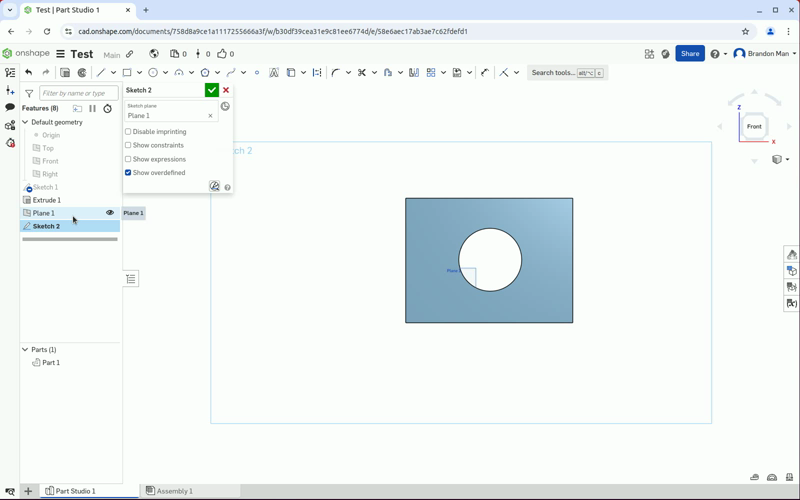
mouse_move(73, 352)
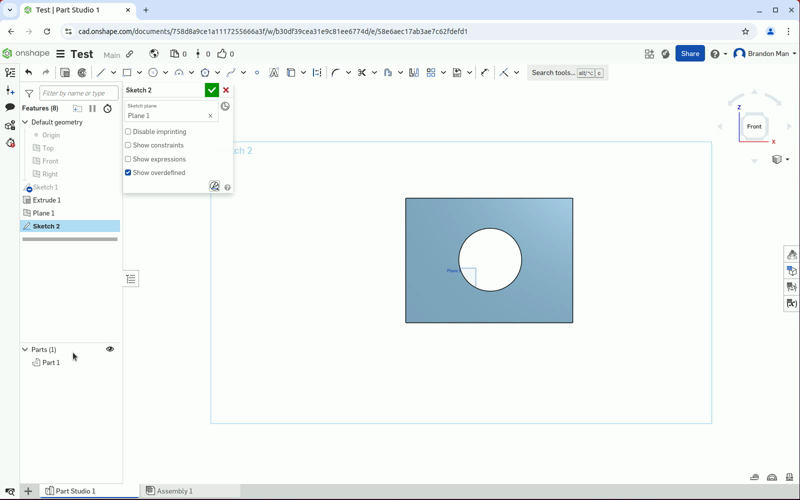
key(y)
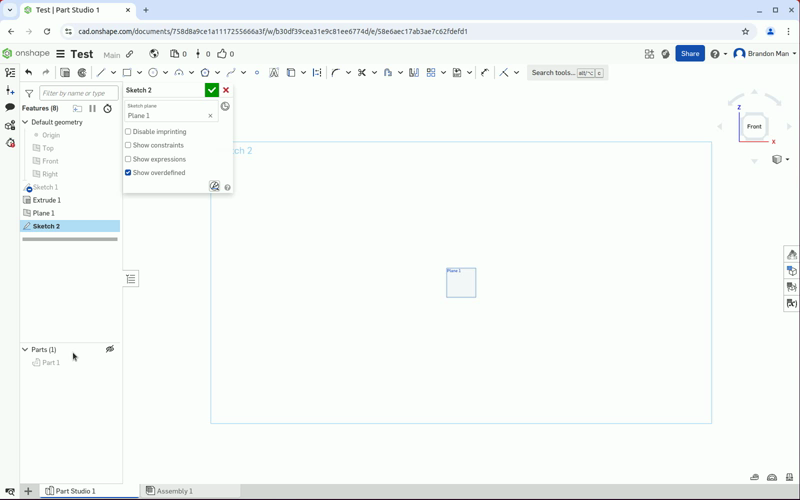
key(l)
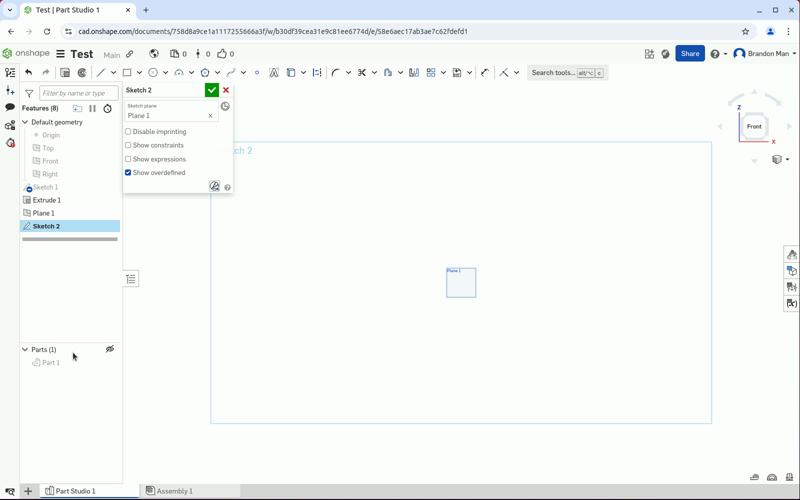
key_down(shift)
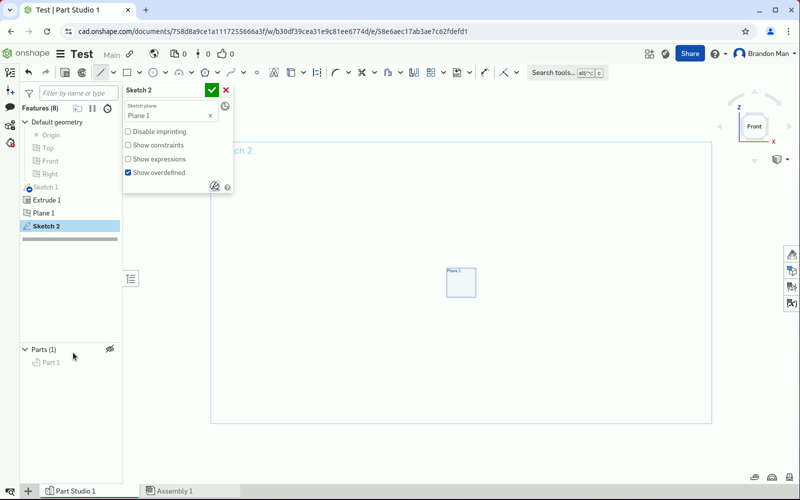
mouse_move(405, 322)
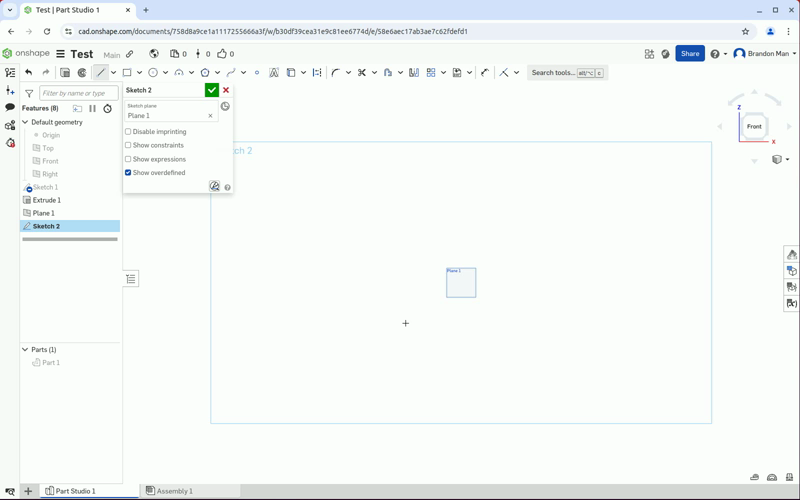
click(405, 322)
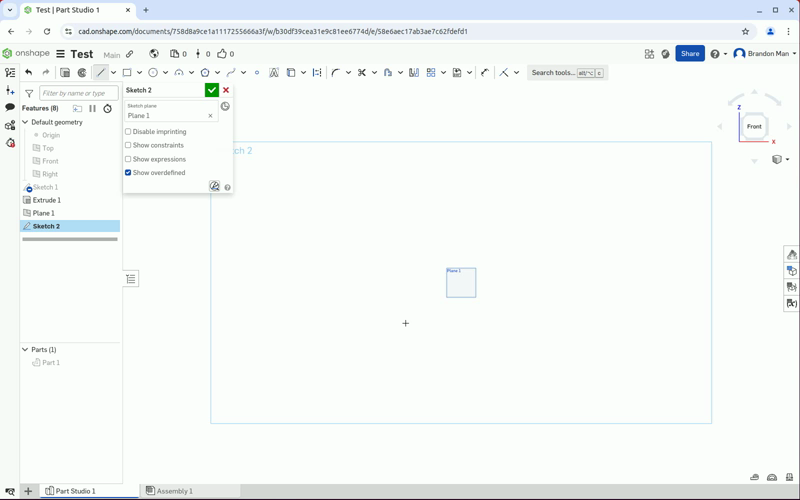
key_up(shift)
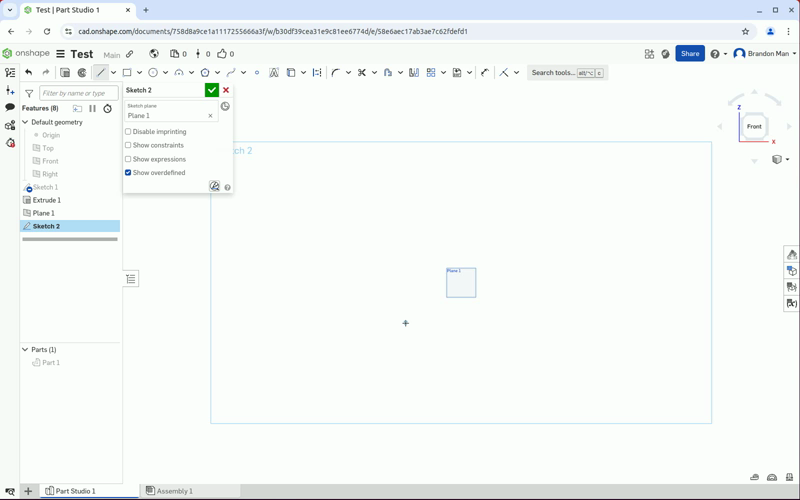
key_down(shift)
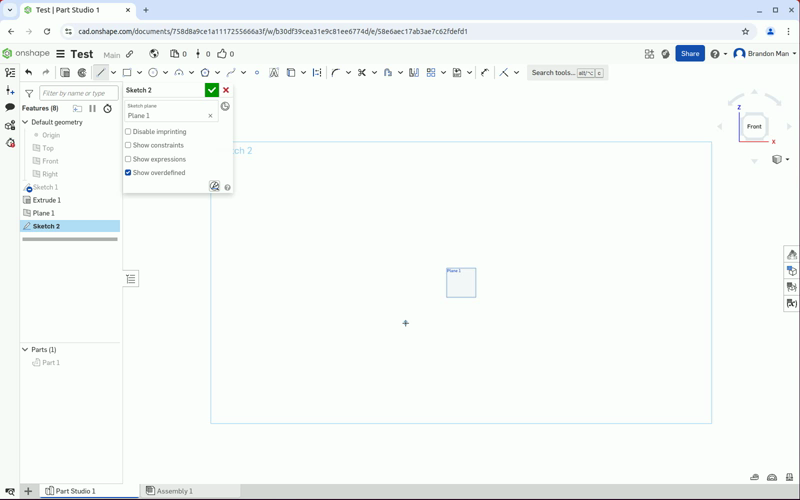
mouse_move(572, 322)
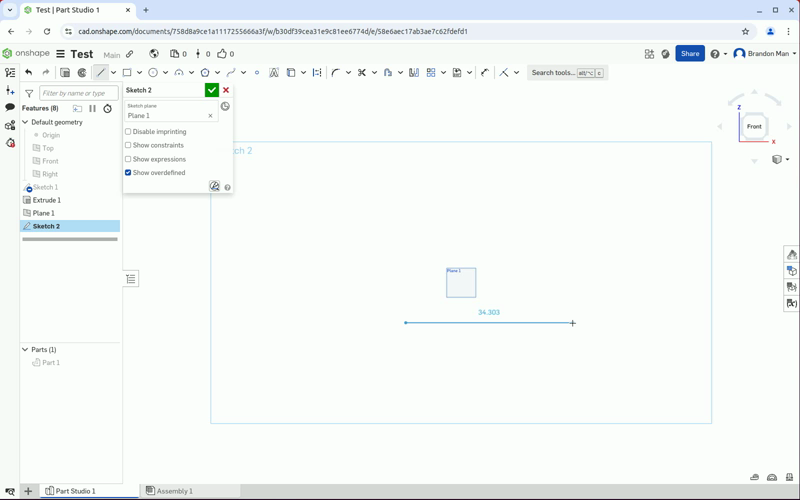
click(572, 322)
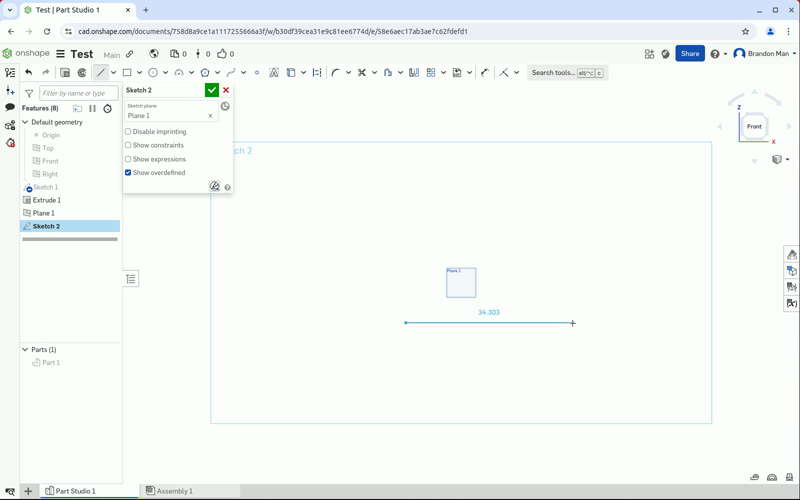
key_up(shift)
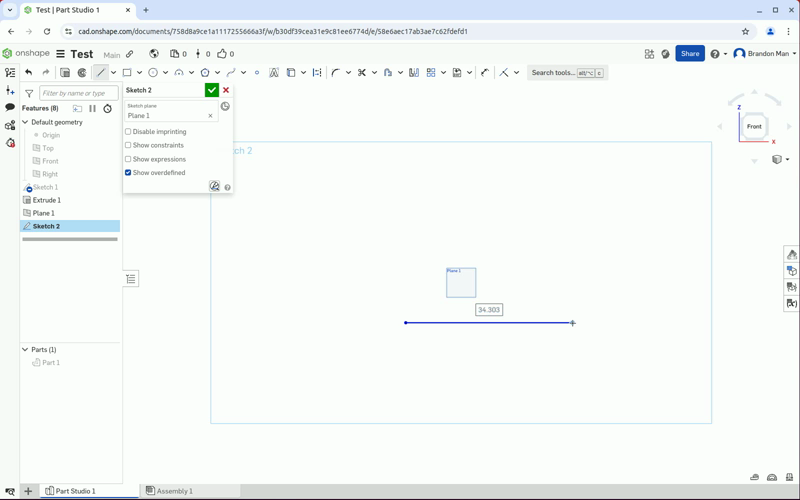
key_down(shift)
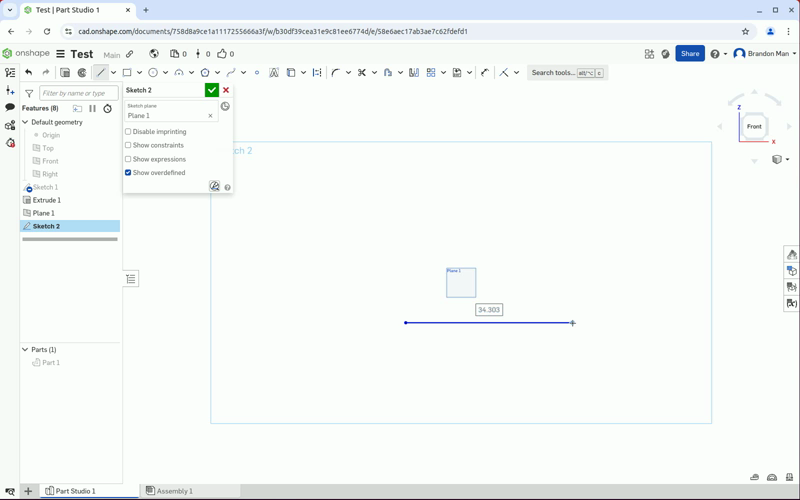
mouse_move(572, 198)
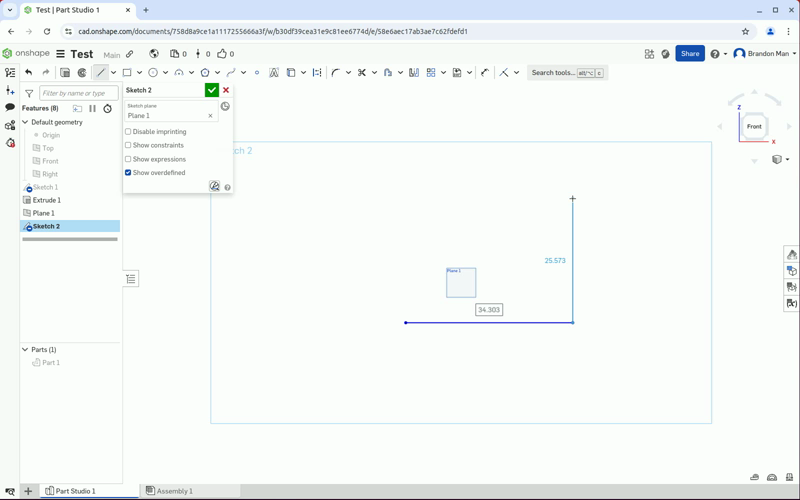
click(572, 198)
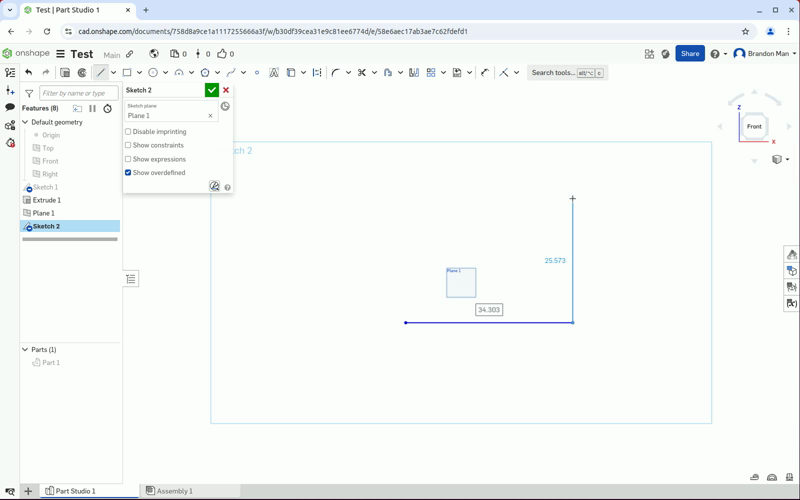
key_up(shift)
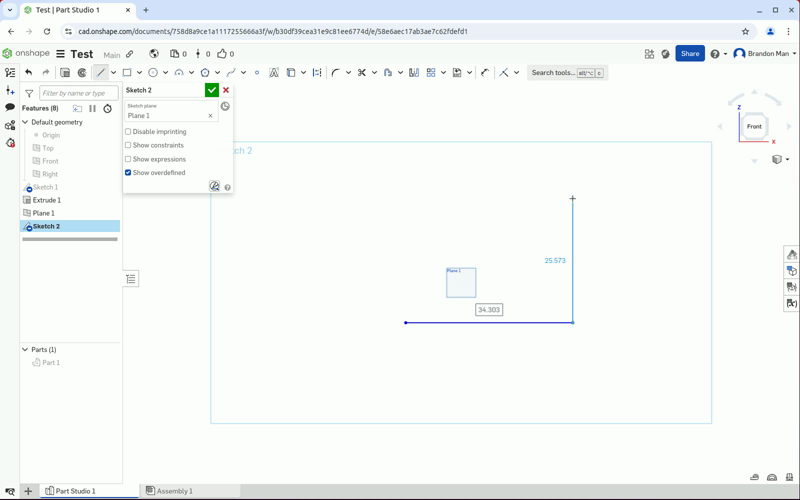
key_down(shift)
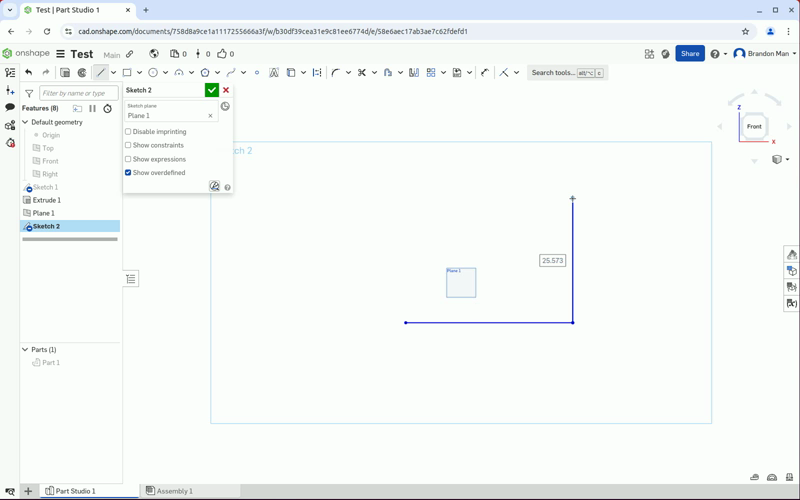
mouse_move(405, 198)
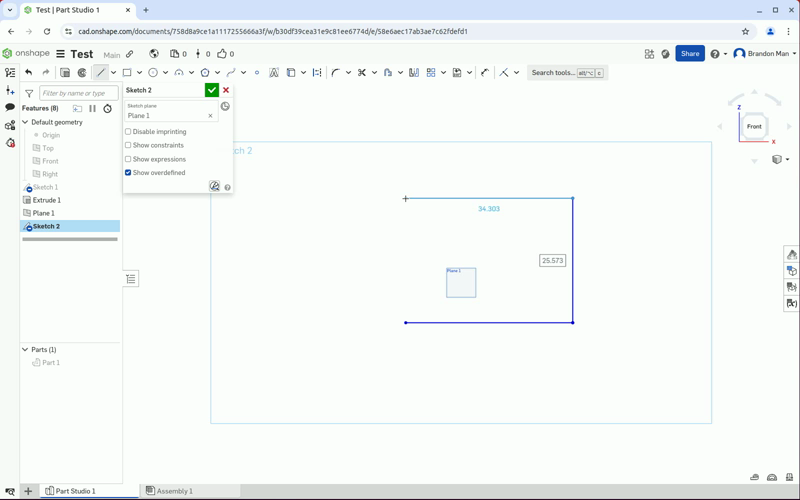
click(405, 198)
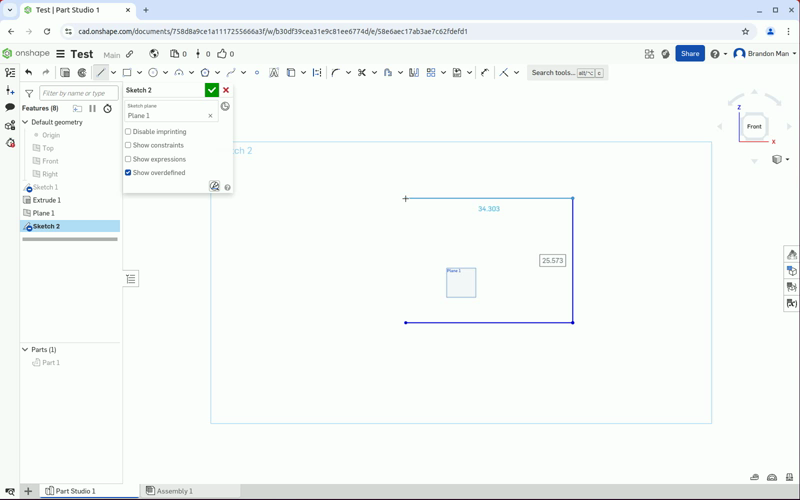
key_up(shift)
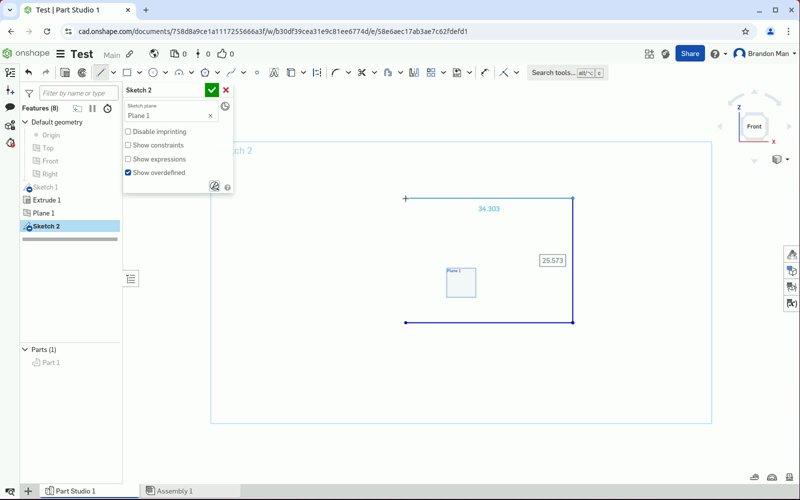
key_down(shift)
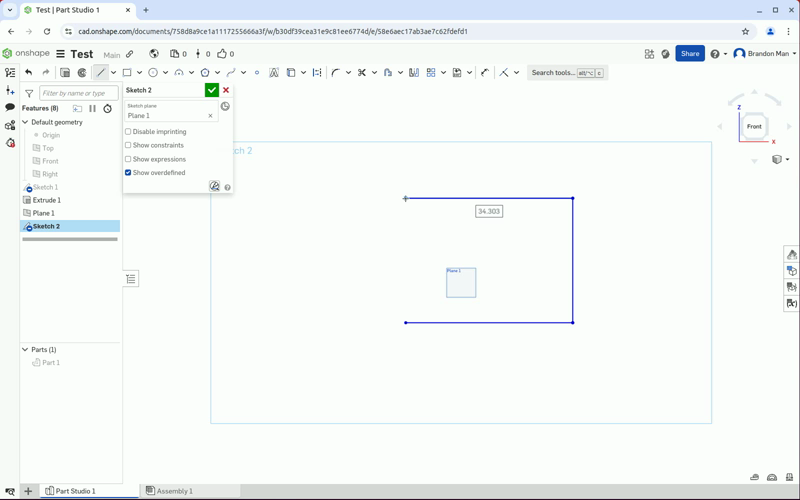
mouse_move(405, 322)
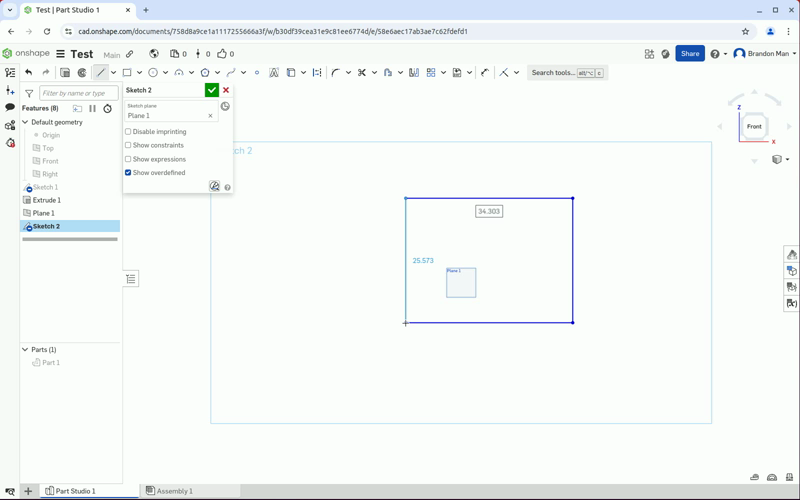
key_up(shift)
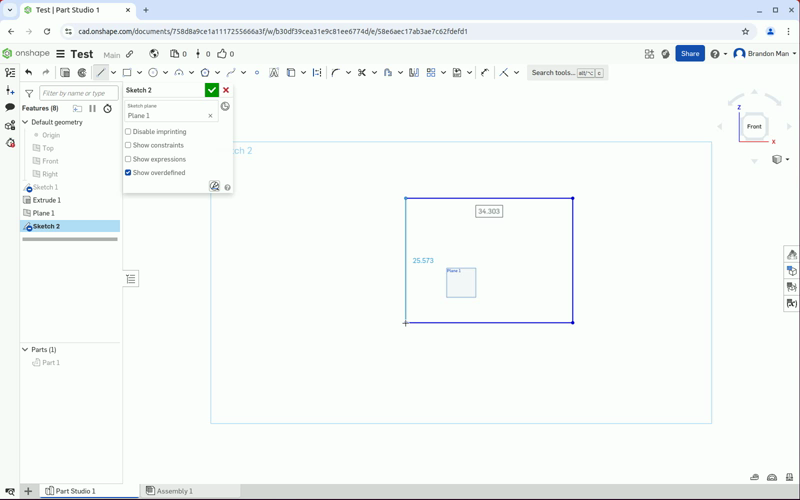
click(405, 322)
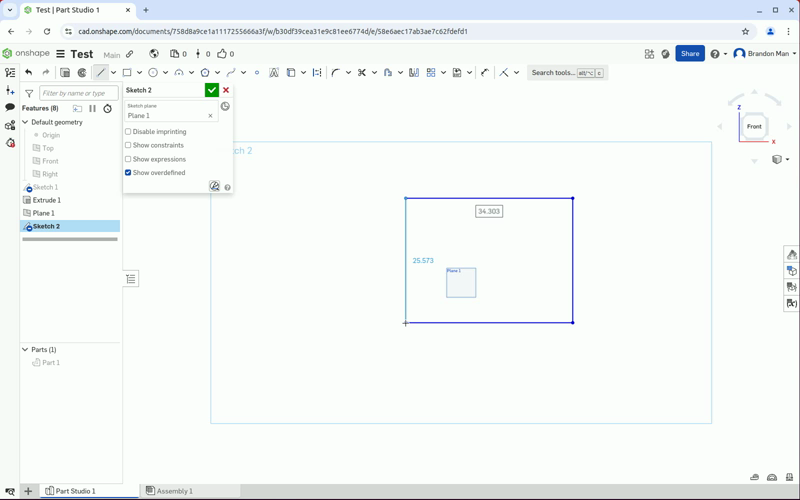
key(esc)
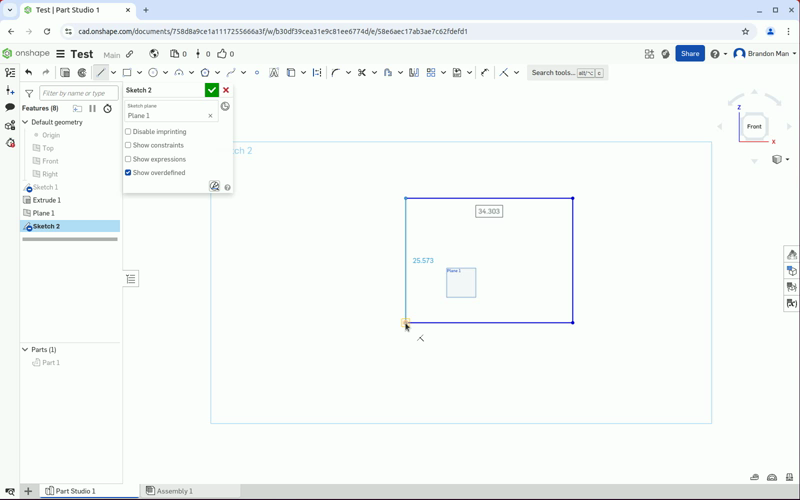
key(c)
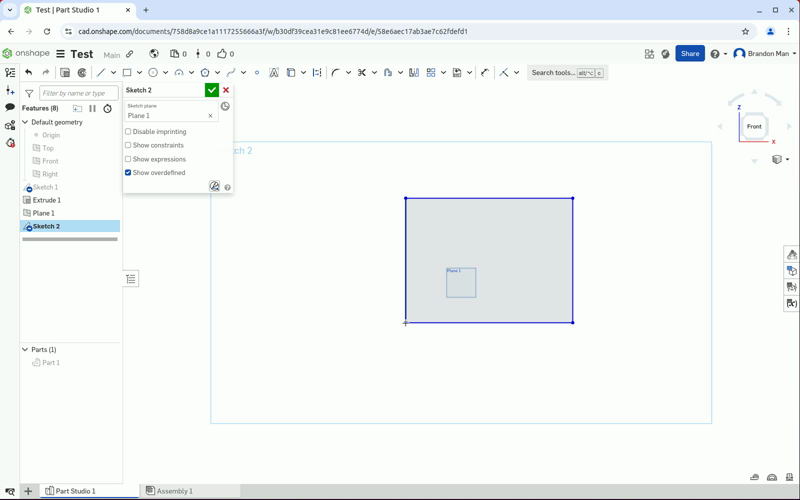
key_down(shift)
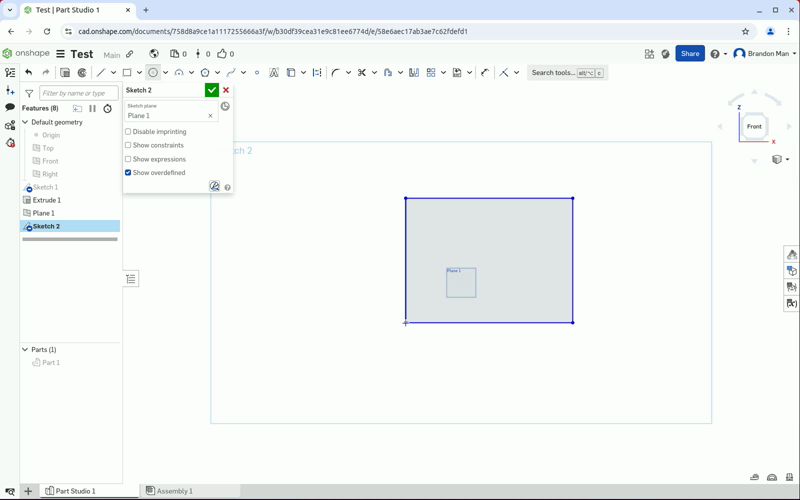
mouse_move(490, 259)
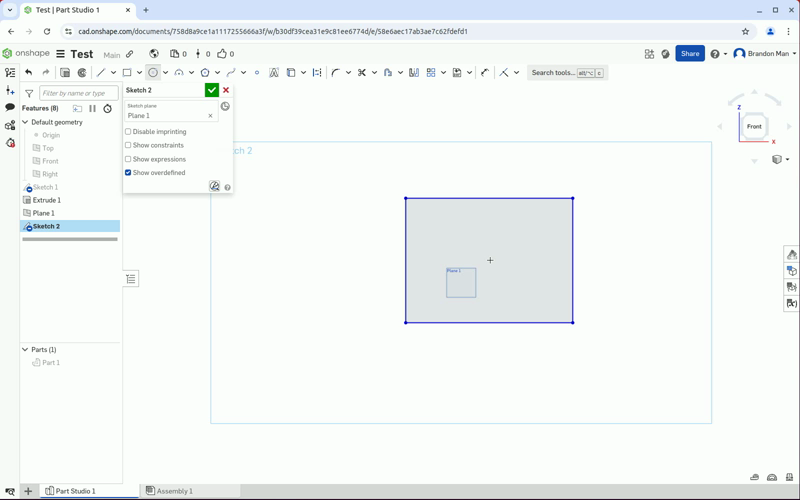
click(490, 259)
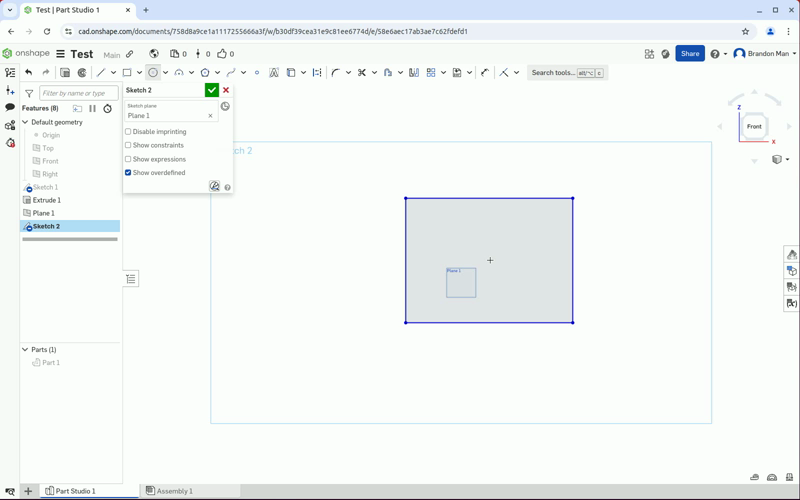
key_up(shift)
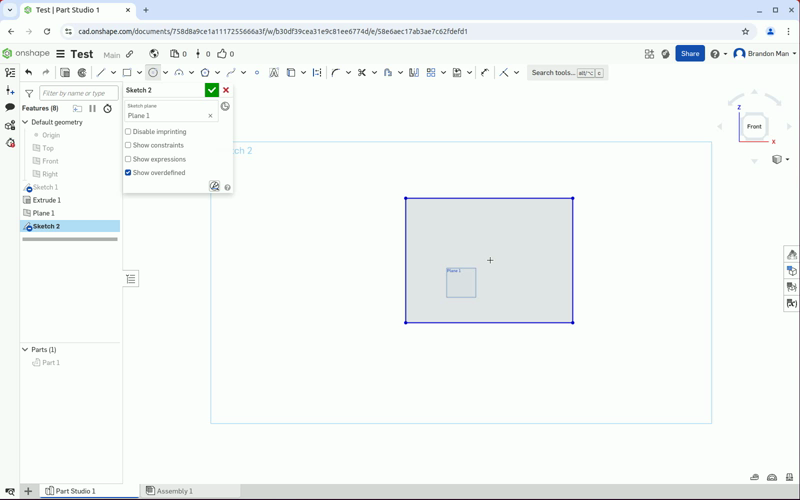
mouse_move(525, 259)
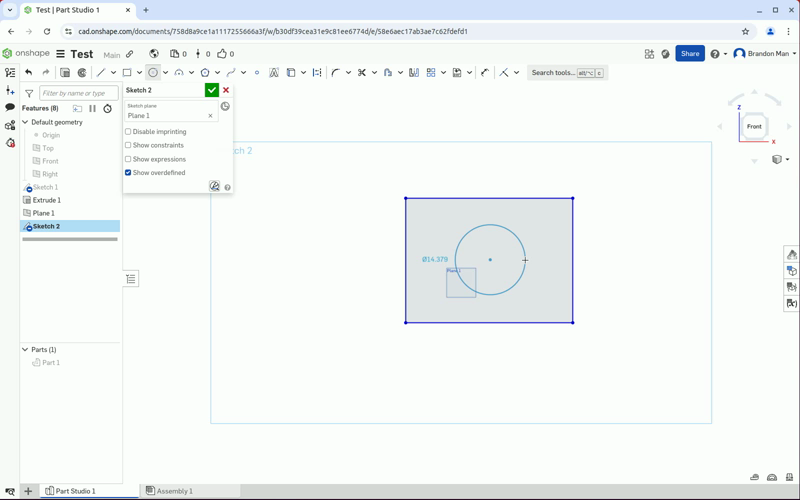
click(525, 259)
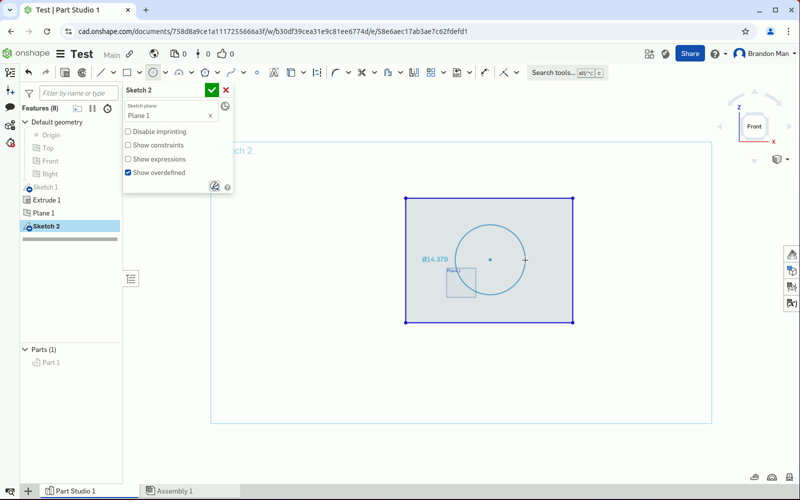
key(esc)
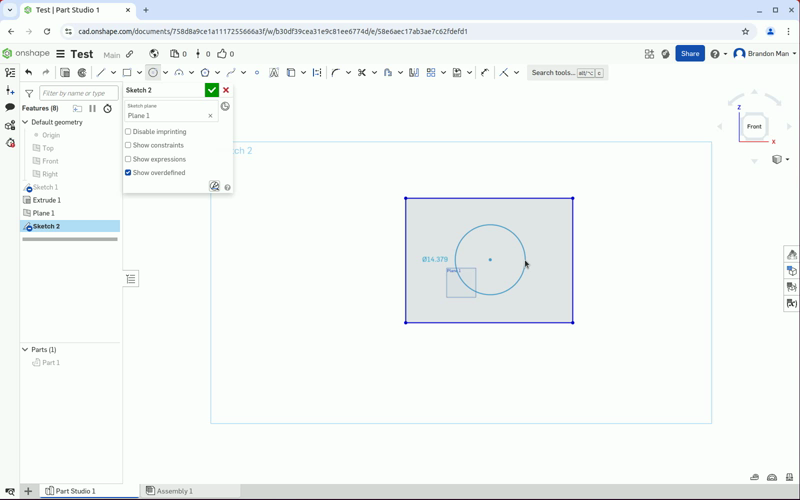
mouse_move(421, 302)
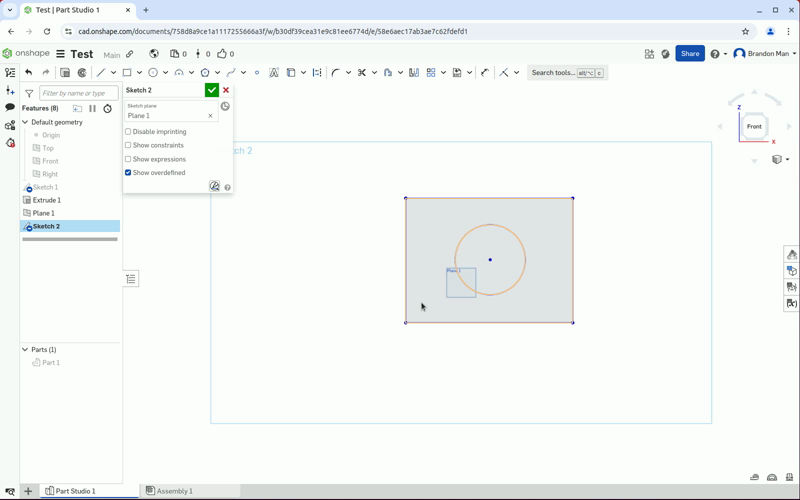
click(421, 302)
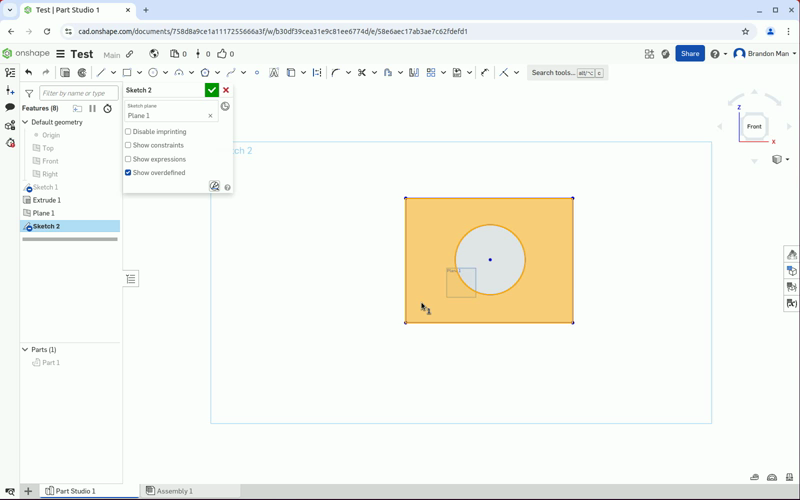
mouse_move(73, 352)
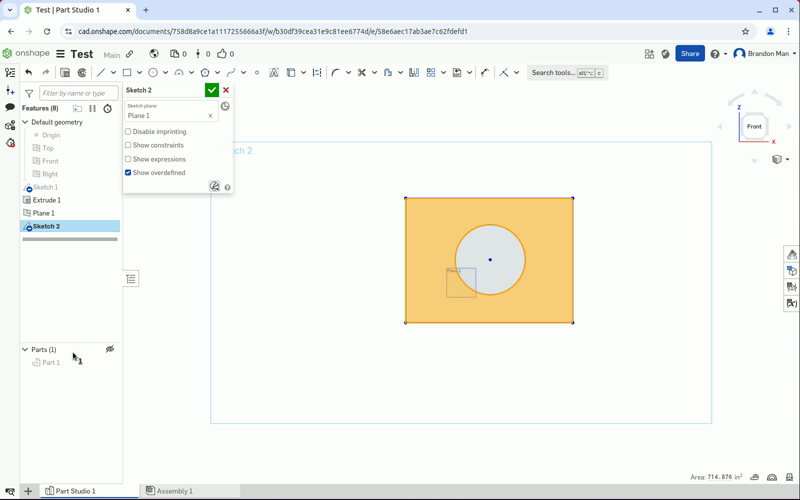
key(shift+y)
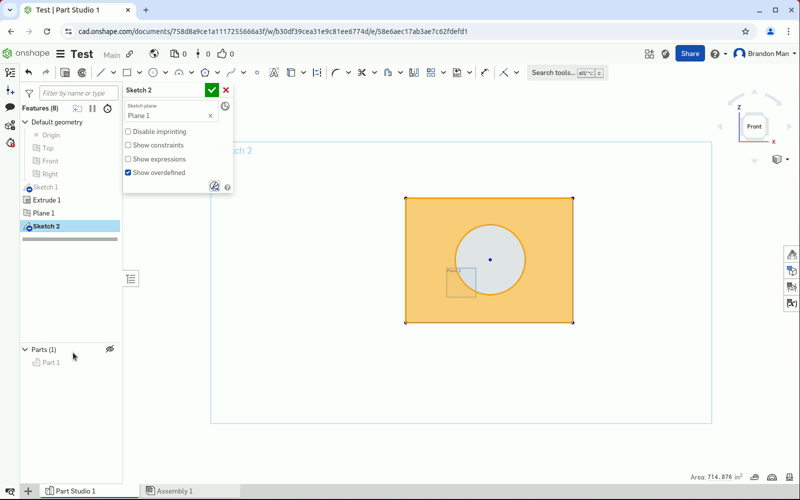
key(shift+e)
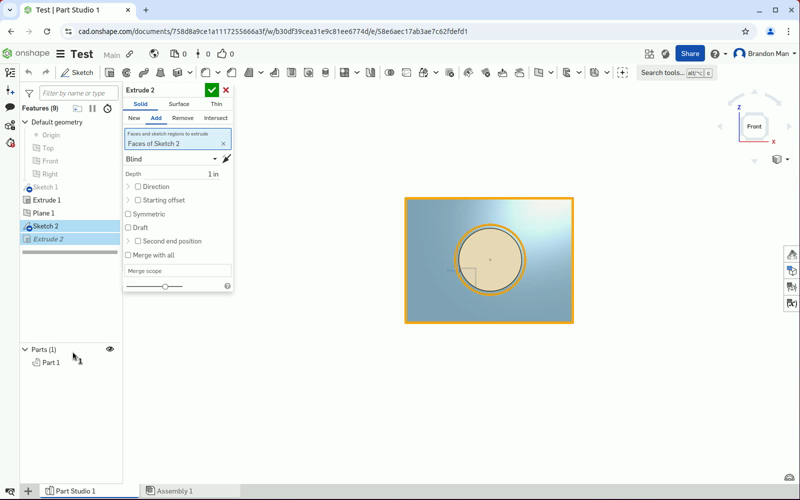
mouse_move(143, 106)
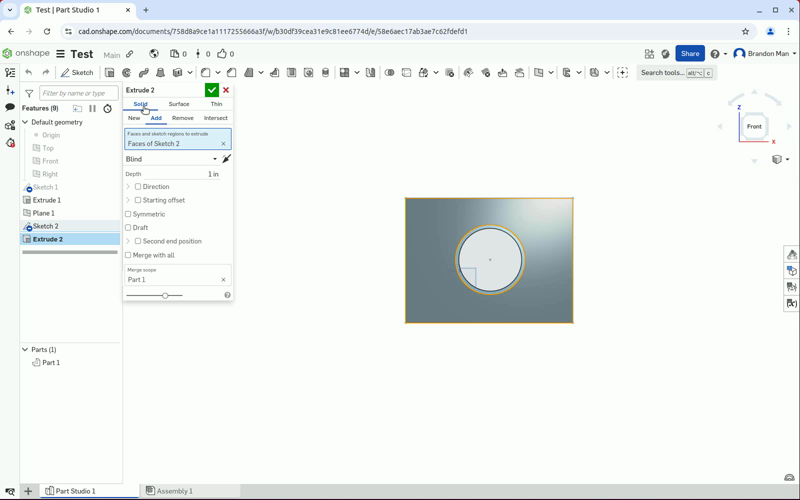
click(143, 106)
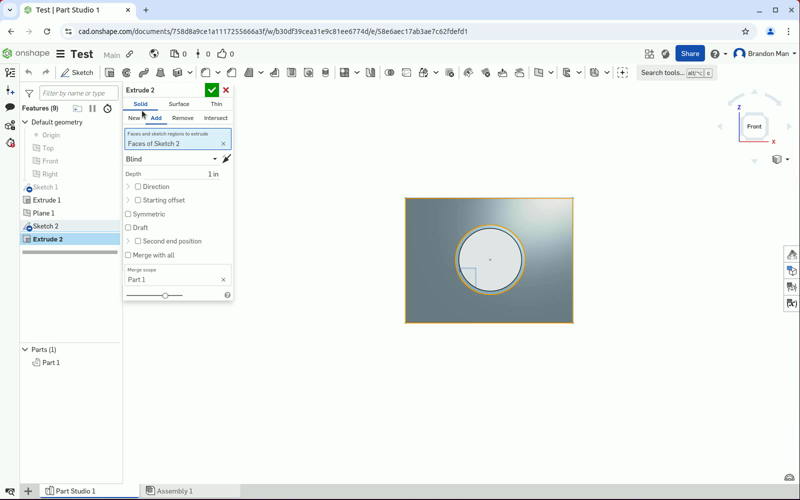
mouse_move(137, 120)
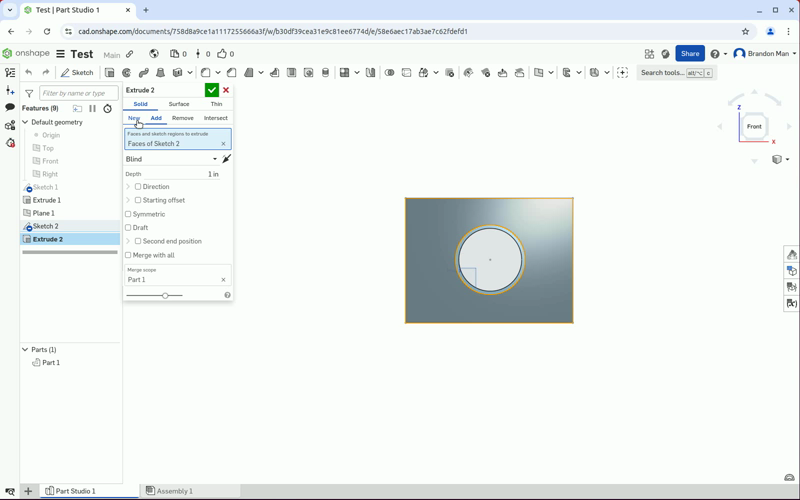
click(137, 120)
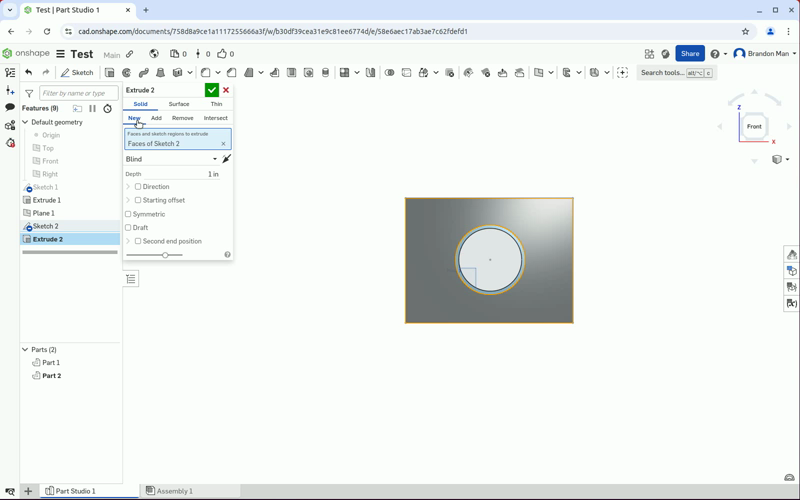
key(tab, 4)
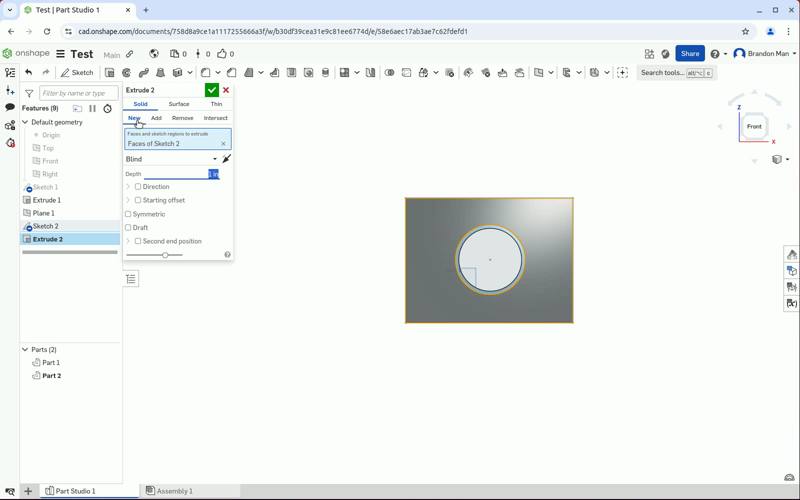
text(0.722)
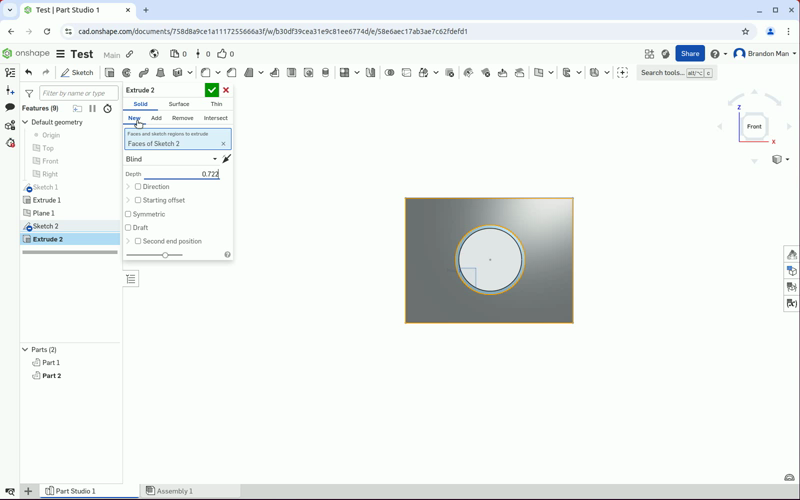
key(enter)
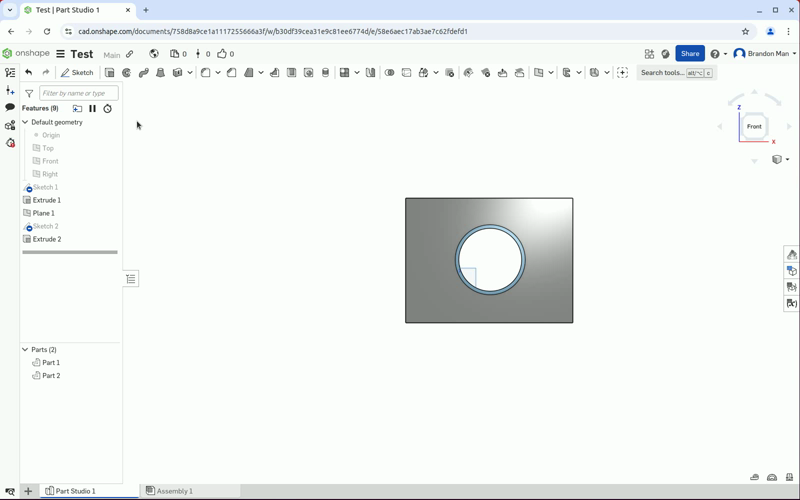
key(shift+h)
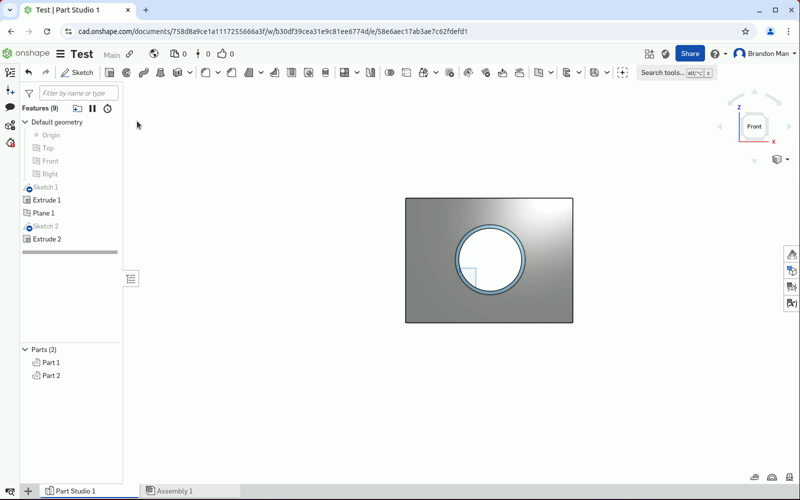
key(shift+h)
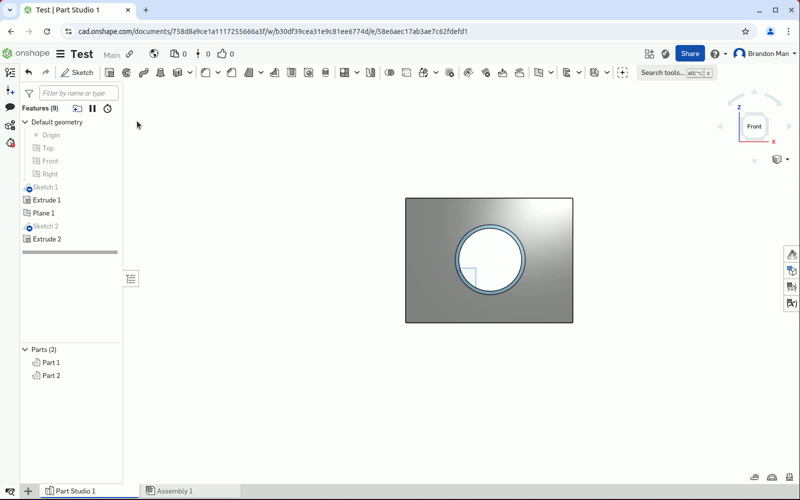
mouse_move(73, 189)
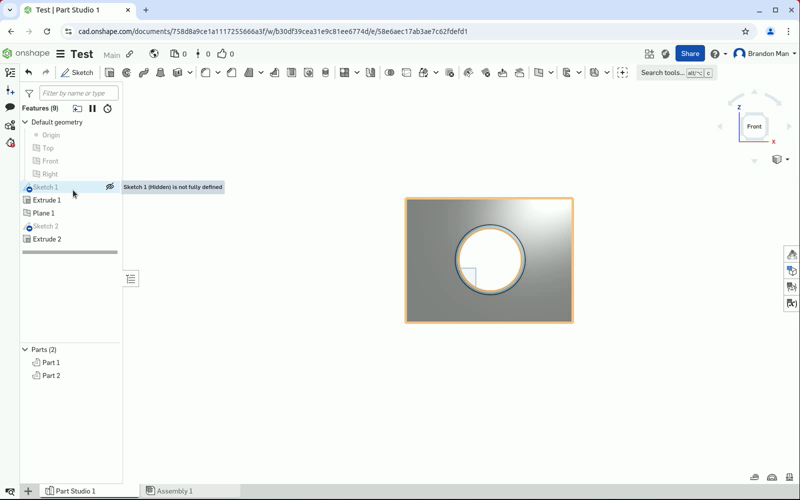
click(73, 189)
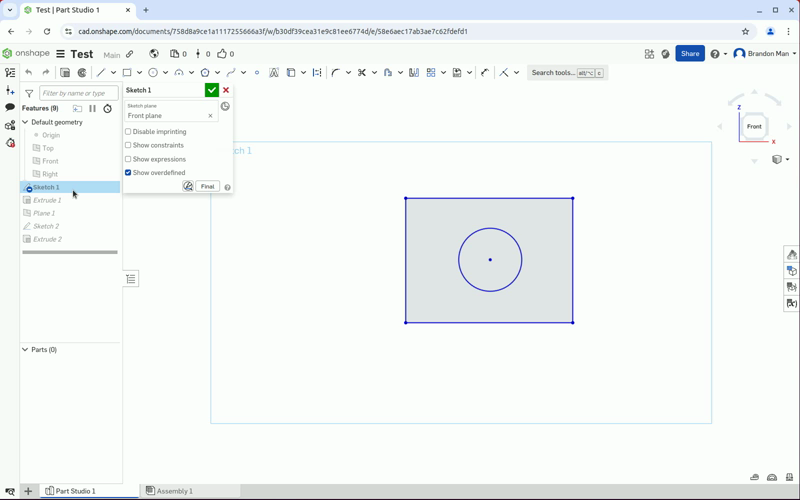
mouse_move(229, 92)
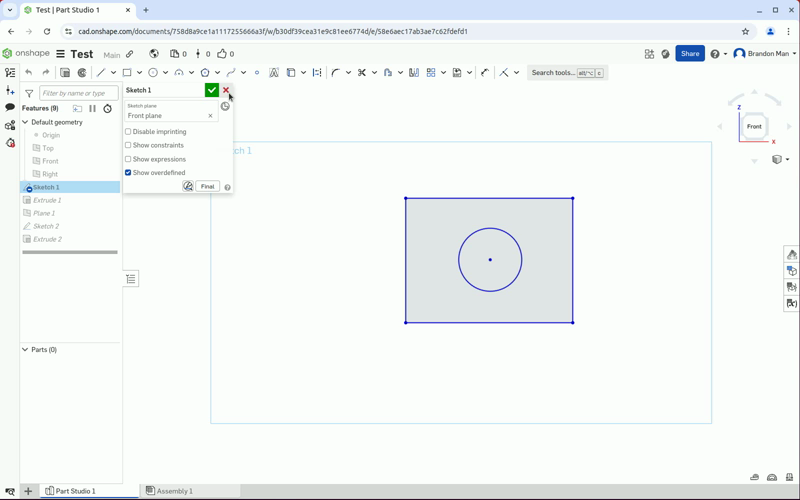
click(229, 92)
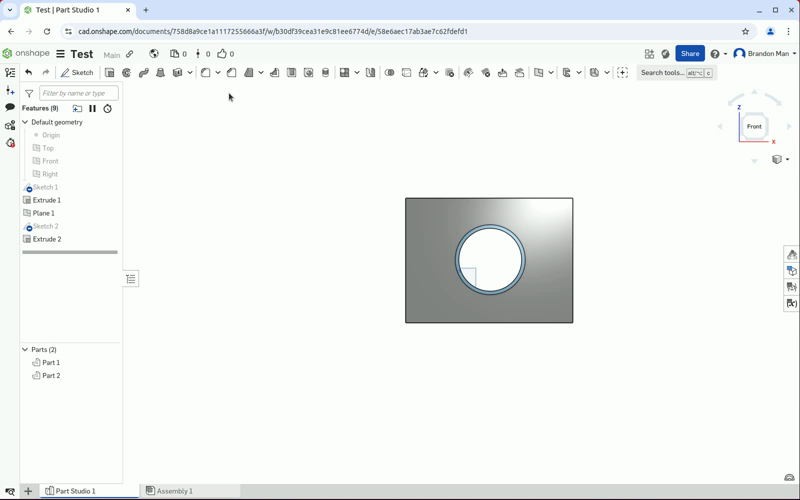
mouse_move(541, 75)
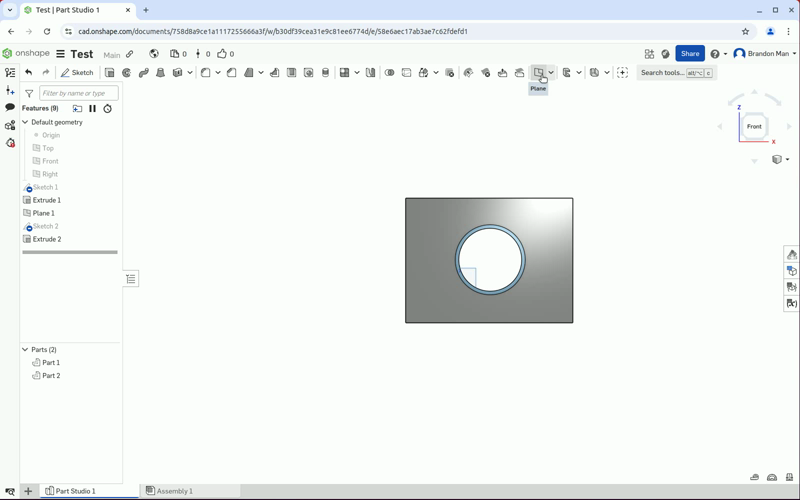
click(541, 75)
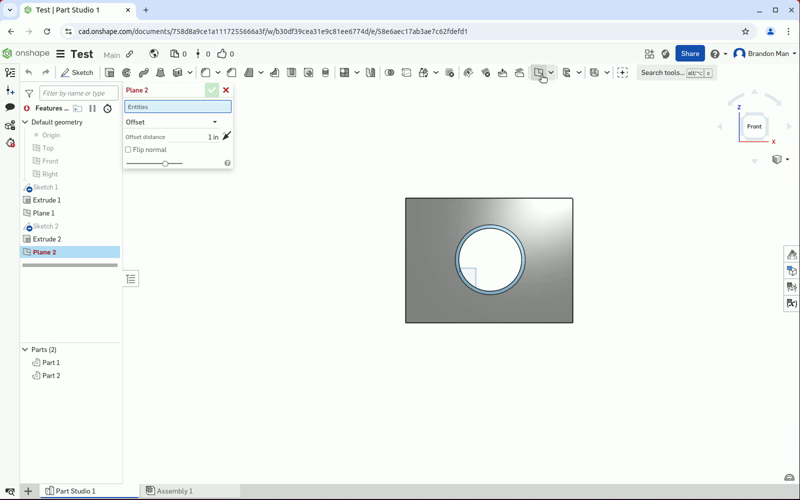
mouse_move(73, 163)
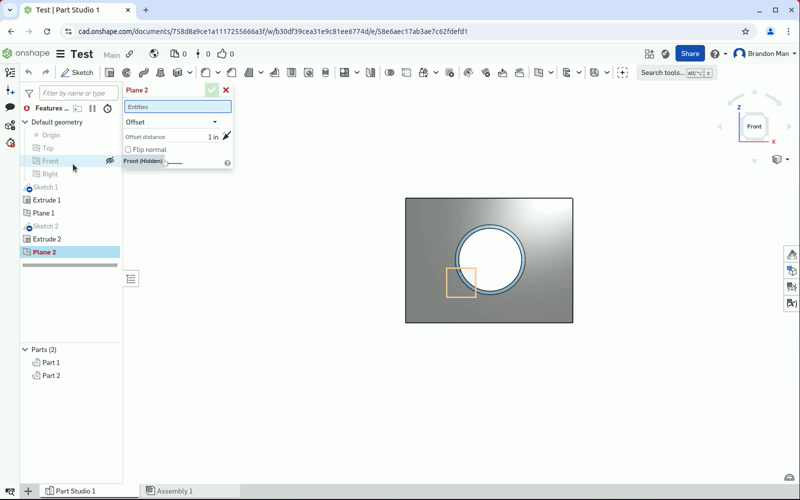
click(73, 163)
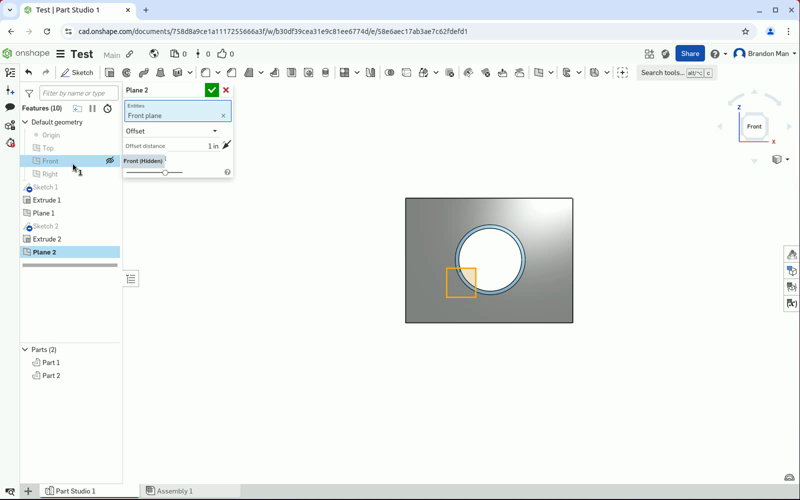
key(tab, 2)
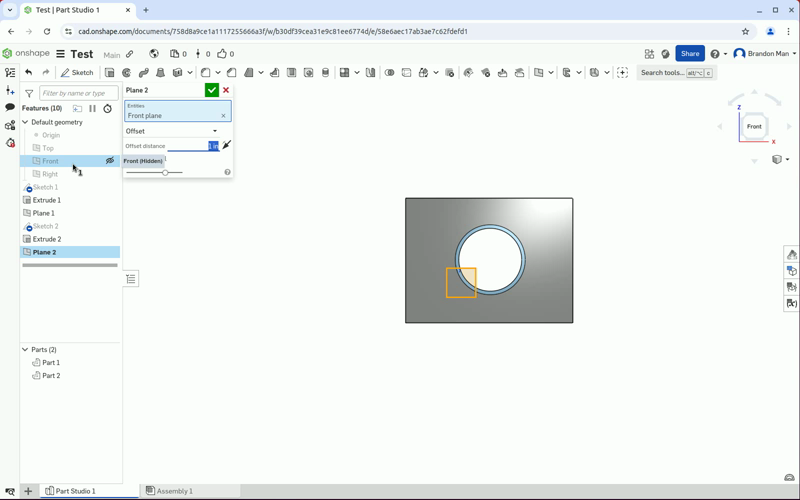
text(1.202)
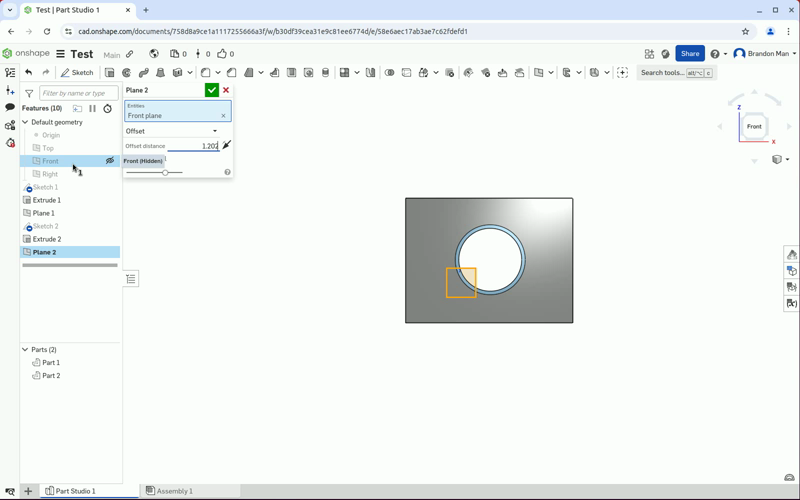
key(enter, 2)
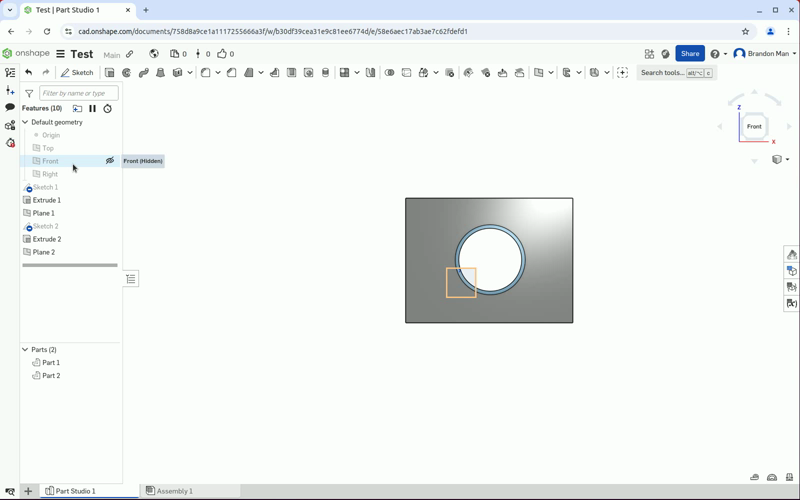
key(shift+s)
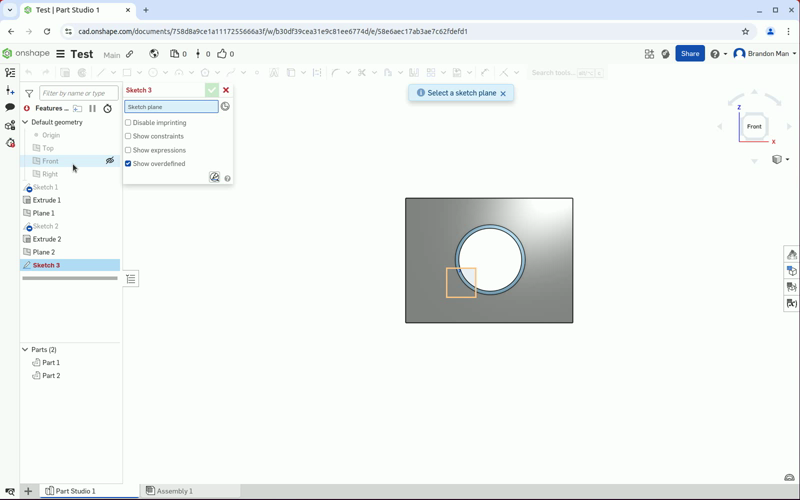
mouse_move(73, 254)
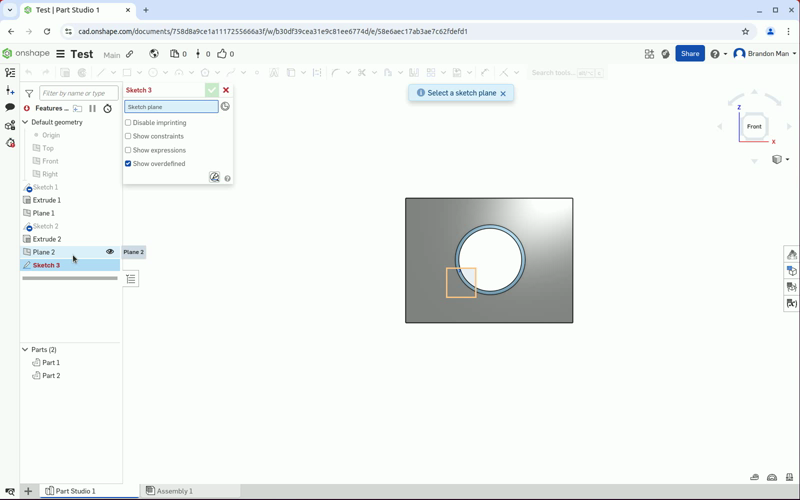
click(73, 254)
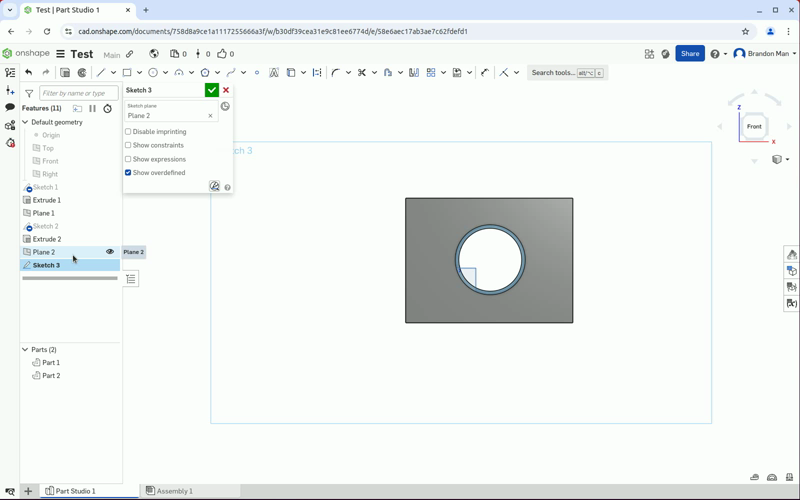
mouse_move(73, 352)
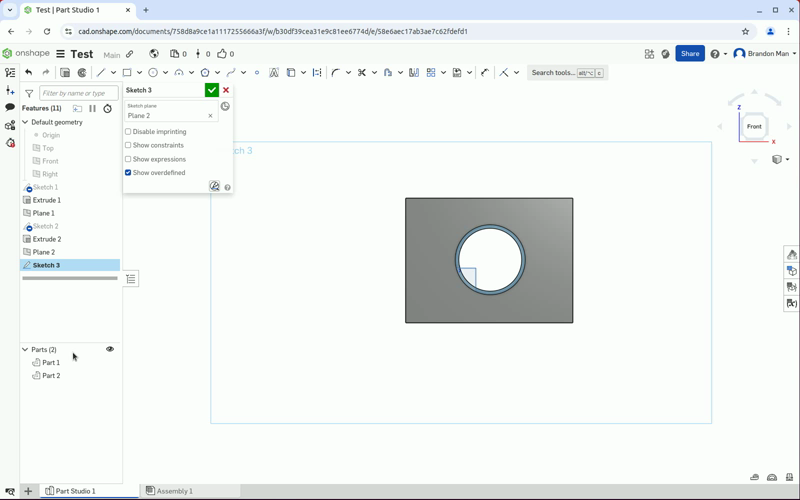
key(y)
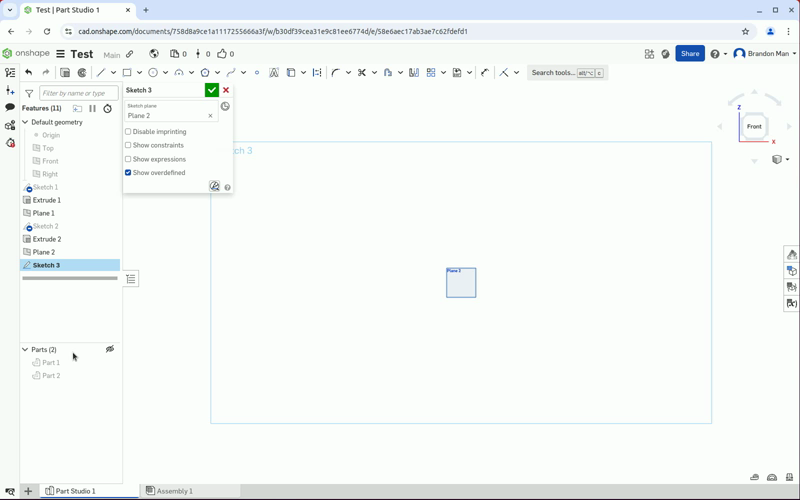
key(c)
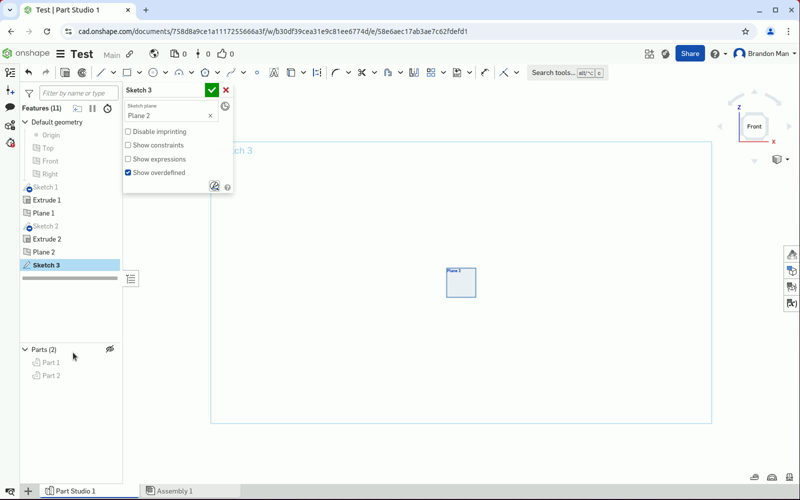
key_down(shift)
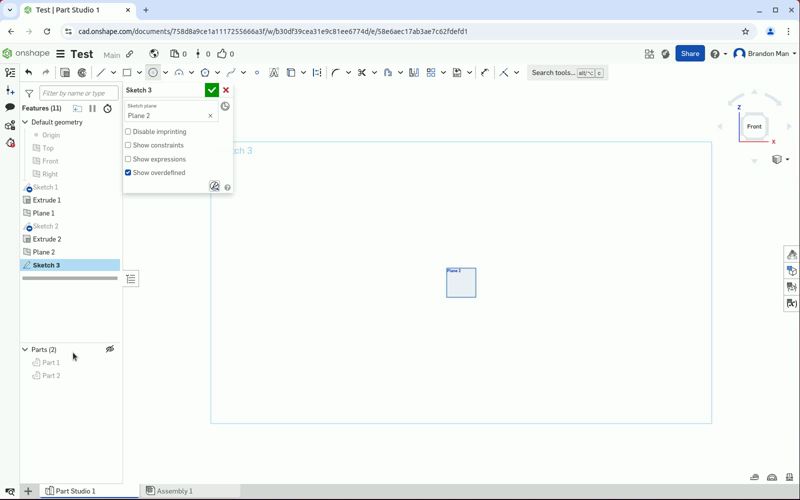
mouse_move(490, 259)
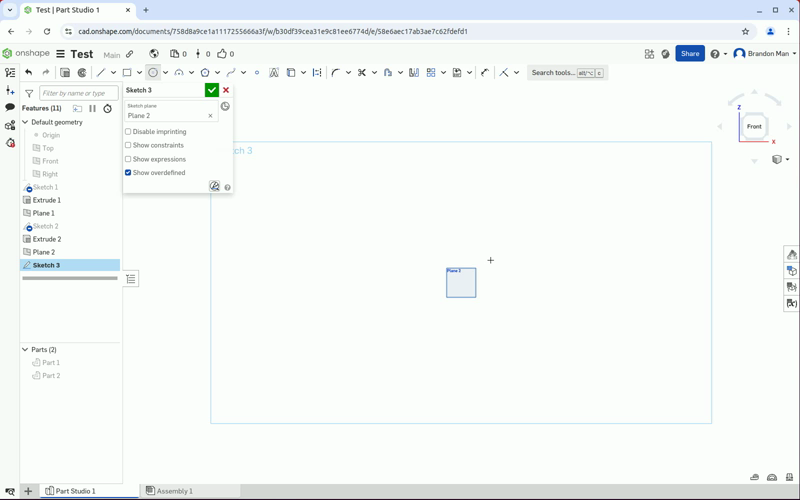
click(490, 259)
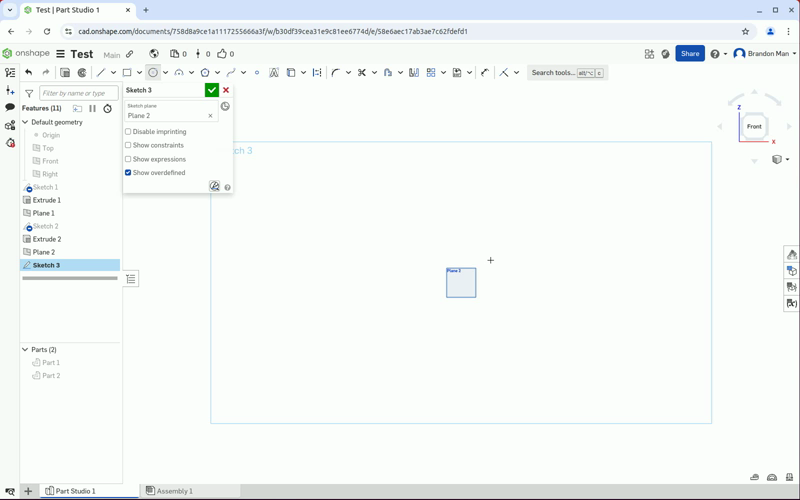
key_up(shift)
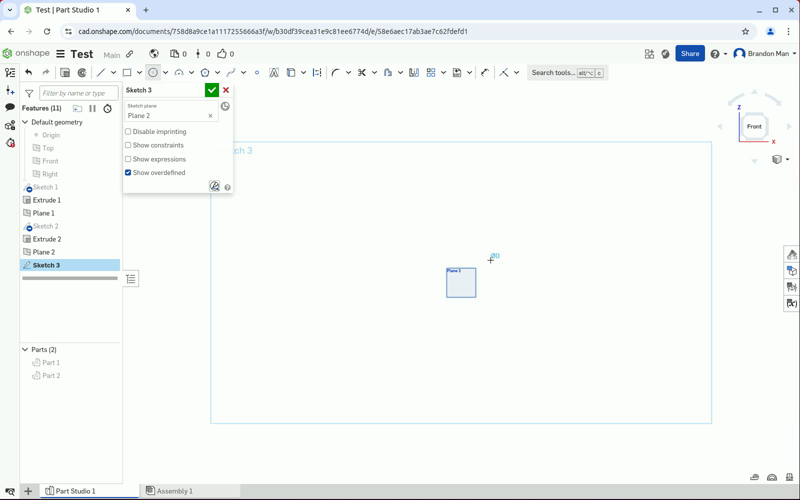
mouse_move(519, 259)
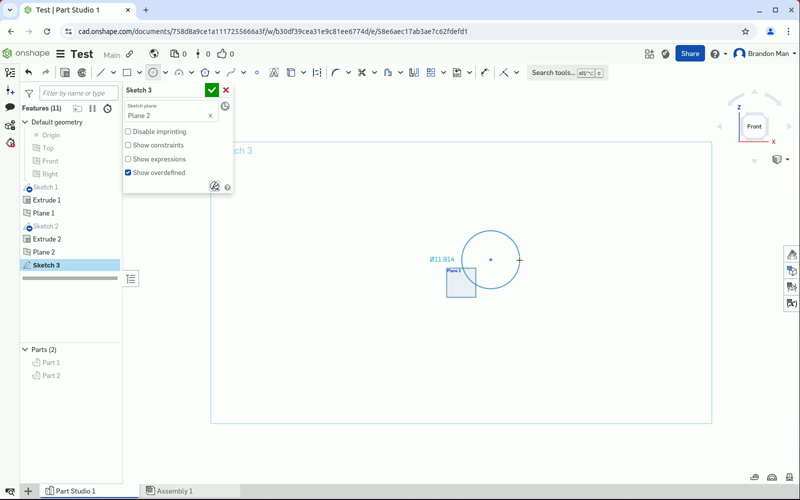
click(519, 259)
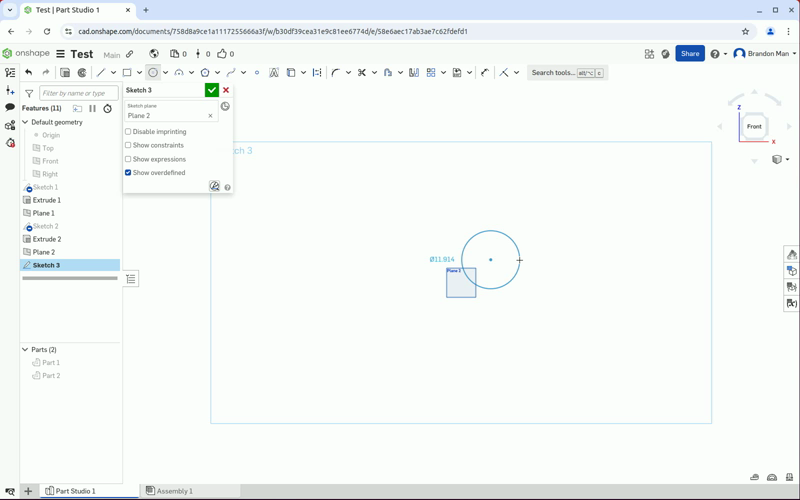
key(esc)
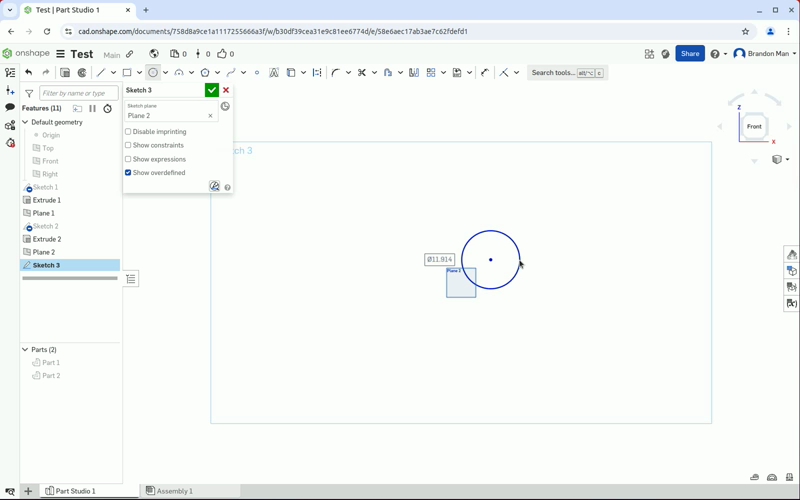
key(c)
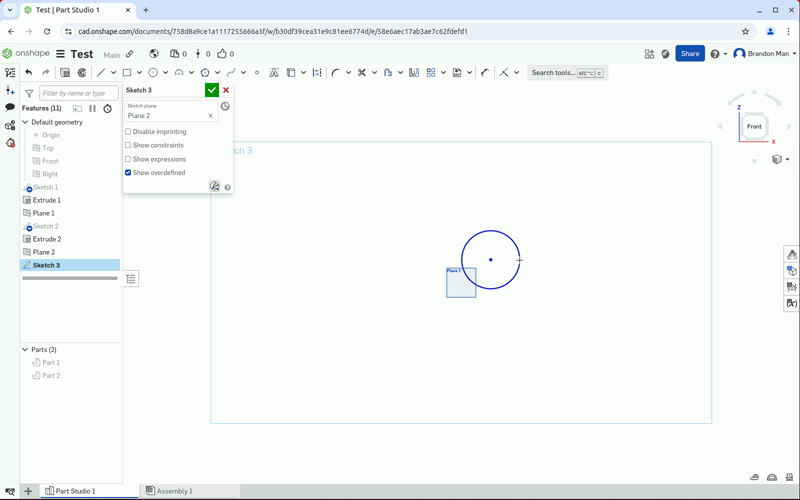
key_down(shift)
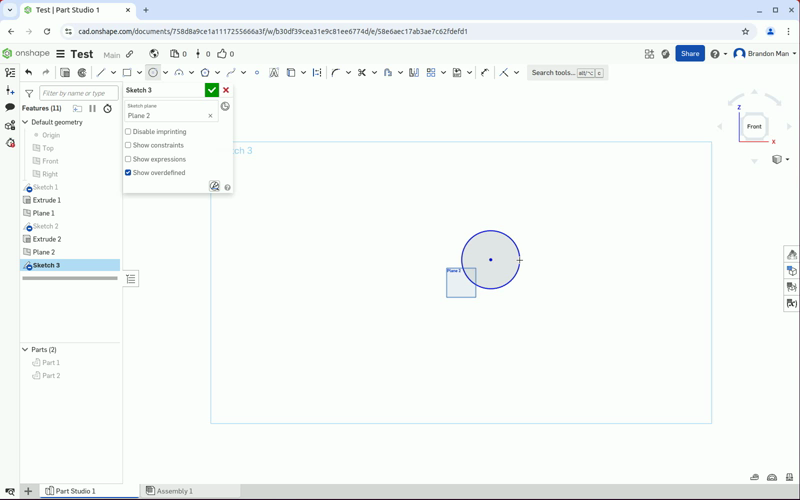
mouse_move(490, 259)
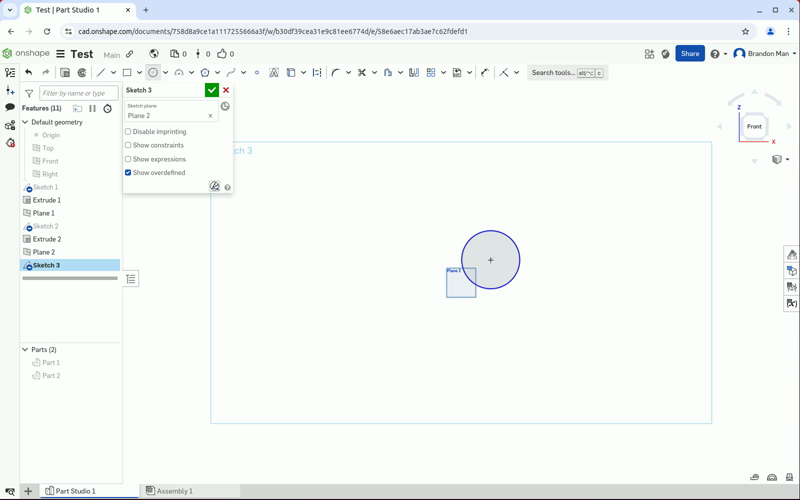
click(490, 259)
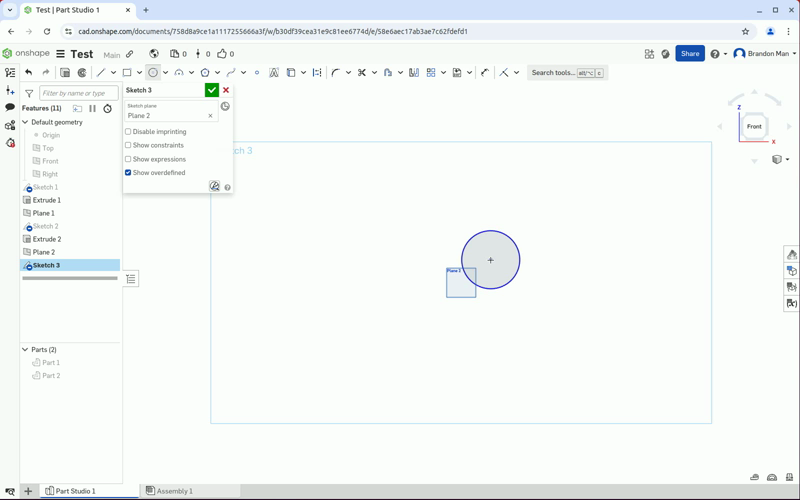
key_up(shift)
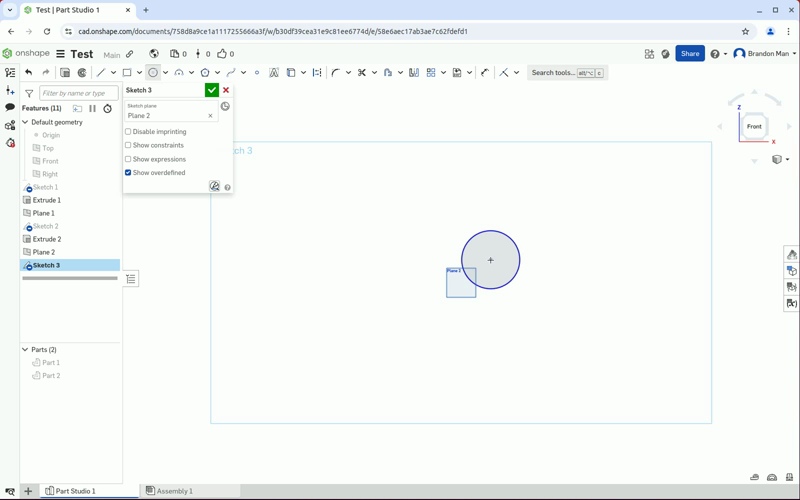
mouse_move(511, 259)
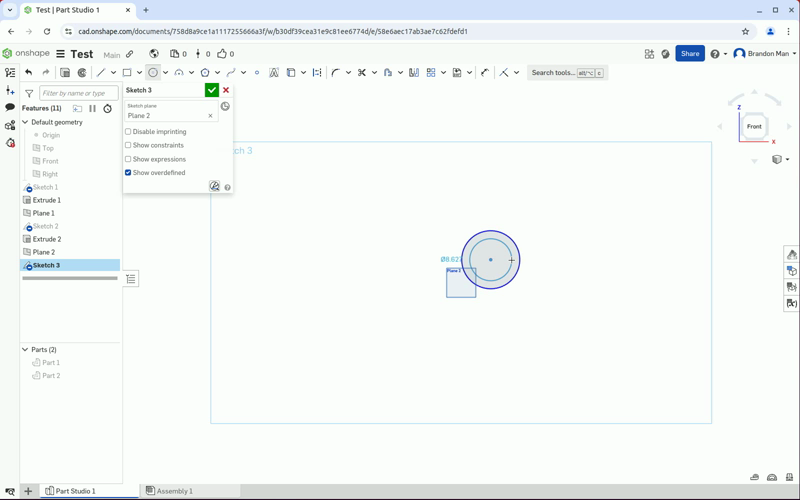
click(511, 259)
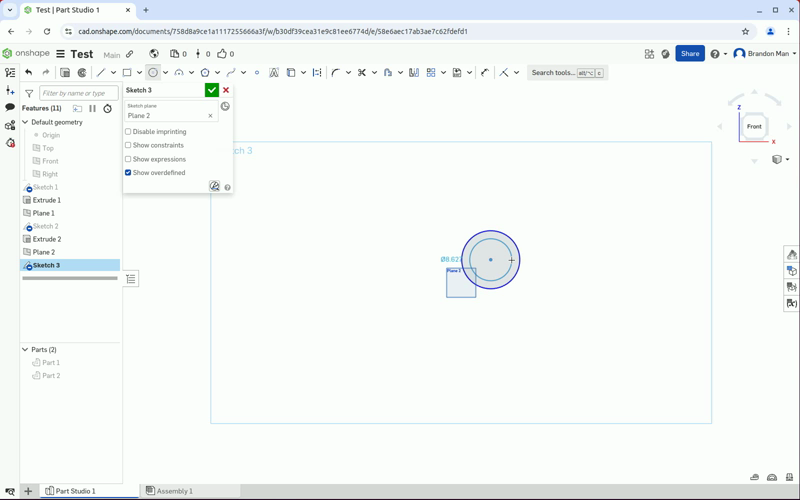
key(esc)
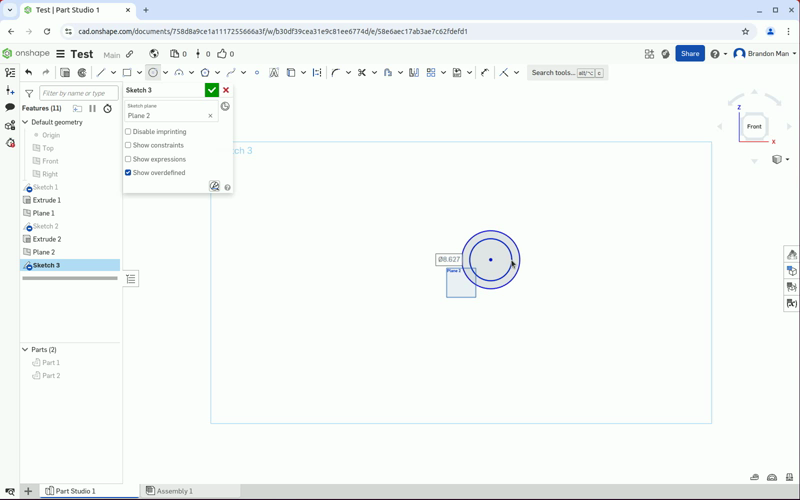
mouse_move(473, 278)
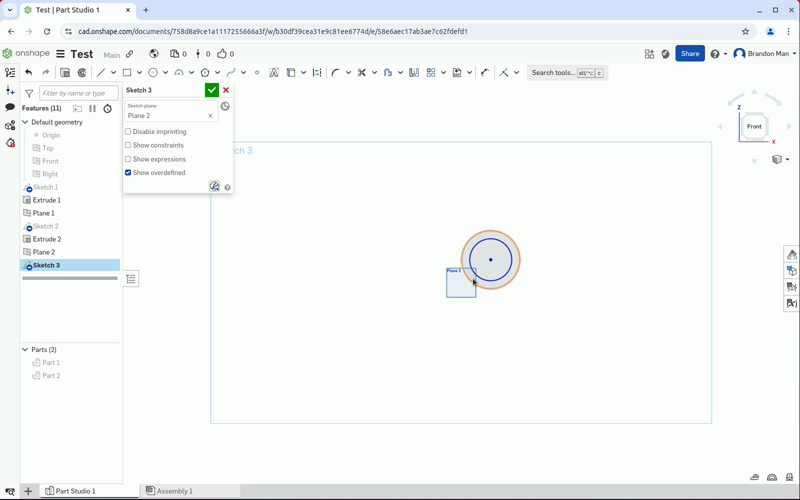
scroll(6)
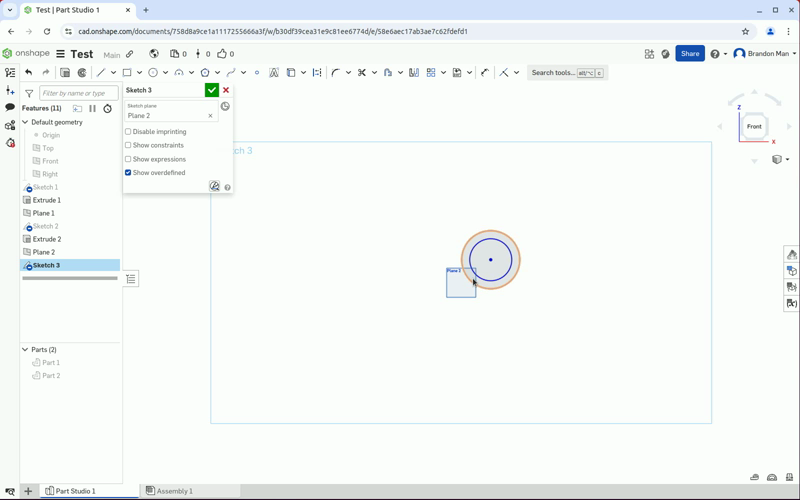
scroll(6)
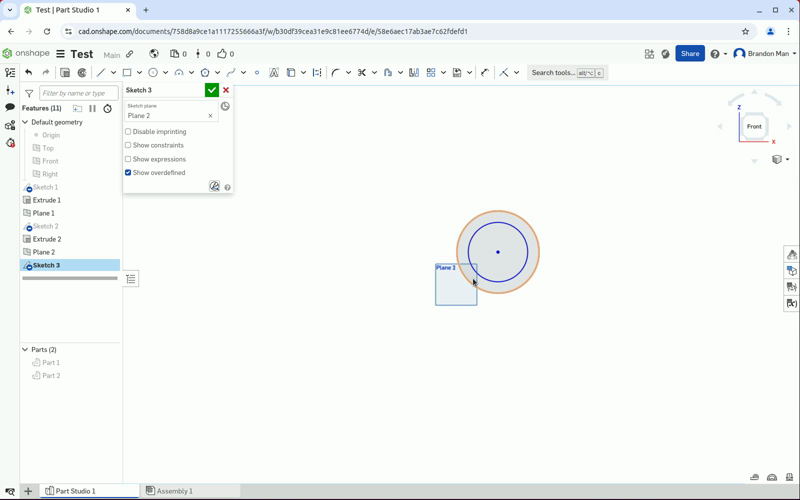
scroll(6)
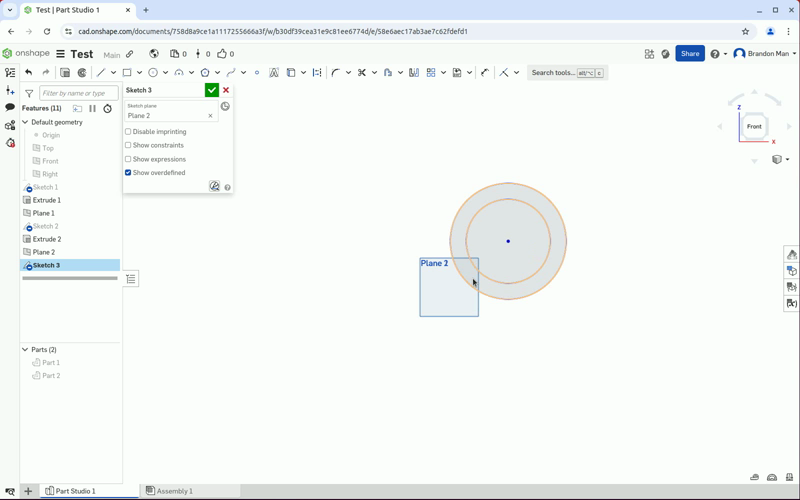
scroll(6)
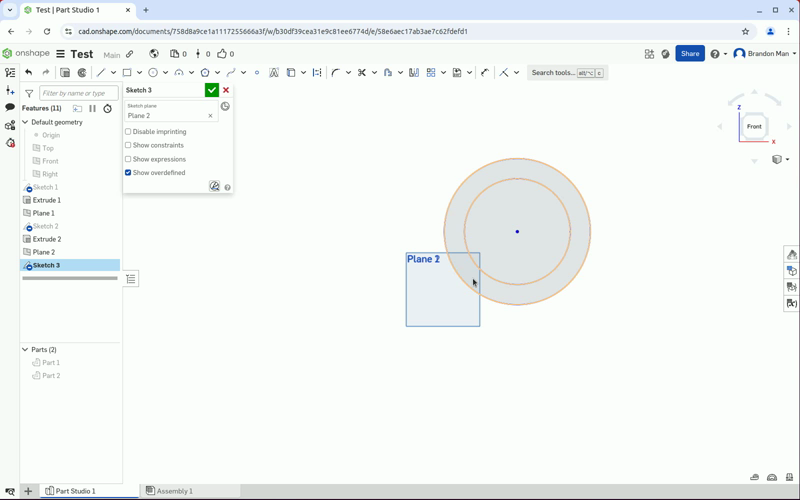
scroll(6)
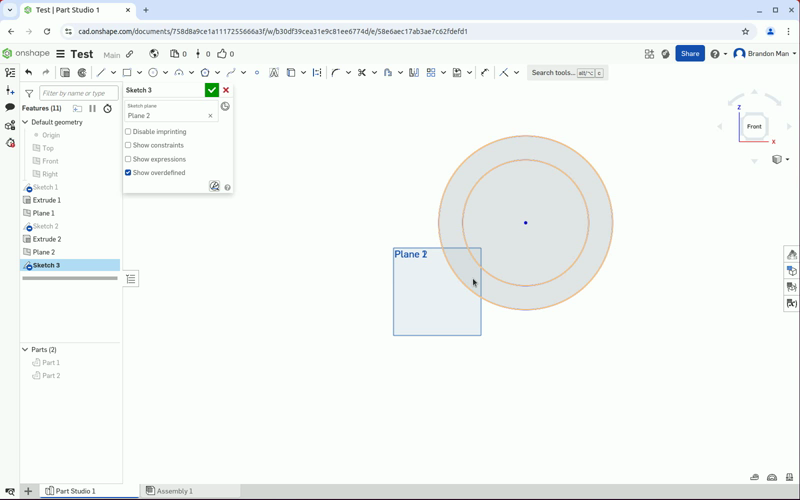
scroll(6)
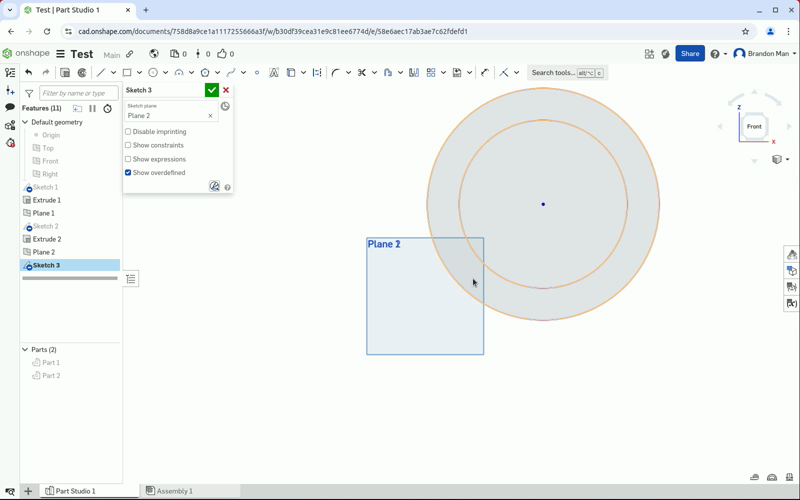
scroll(6)
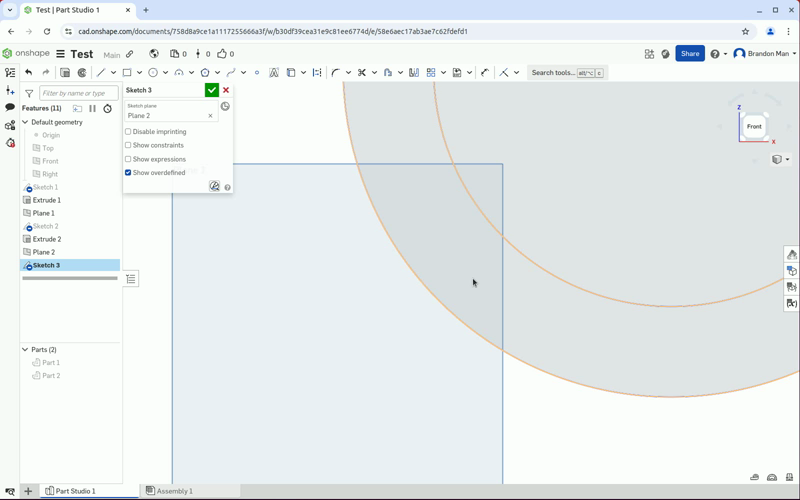
click(473, 278)
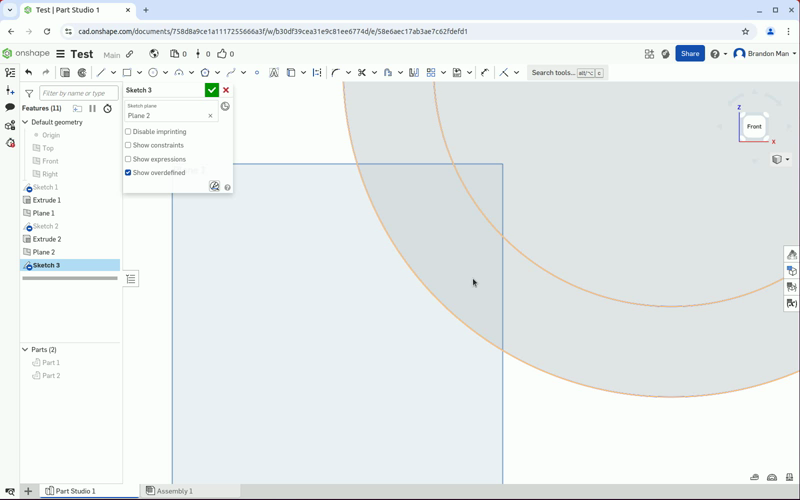
scroll(-6)
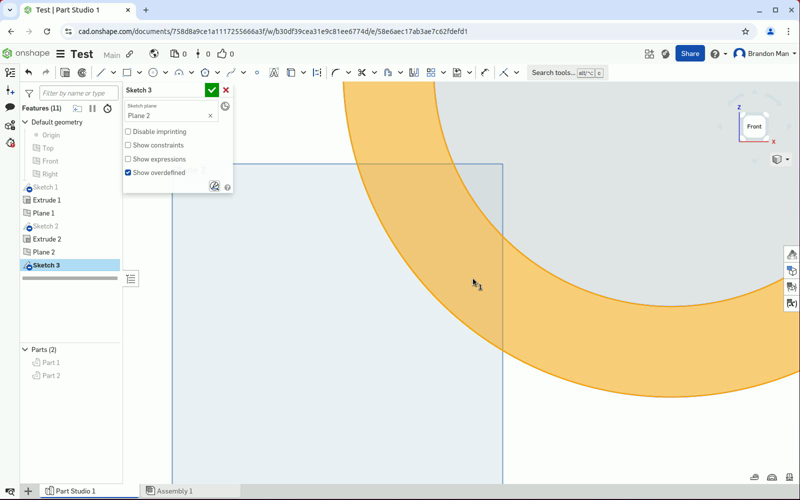
scroll(-6)
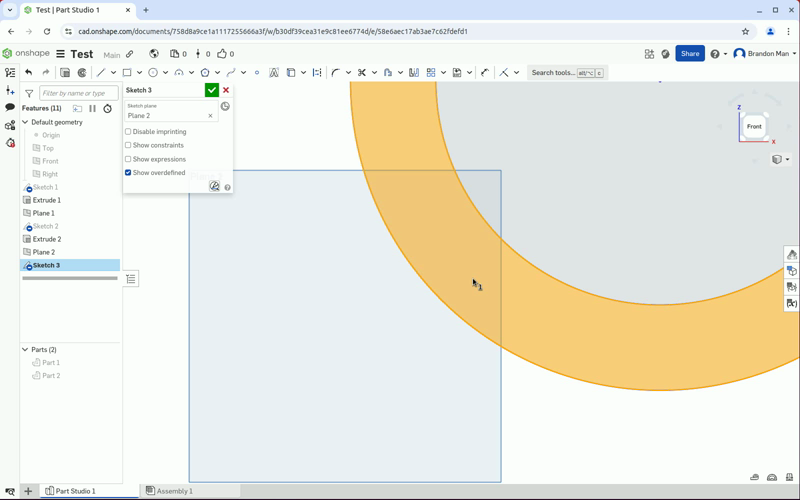
scroll(-6)
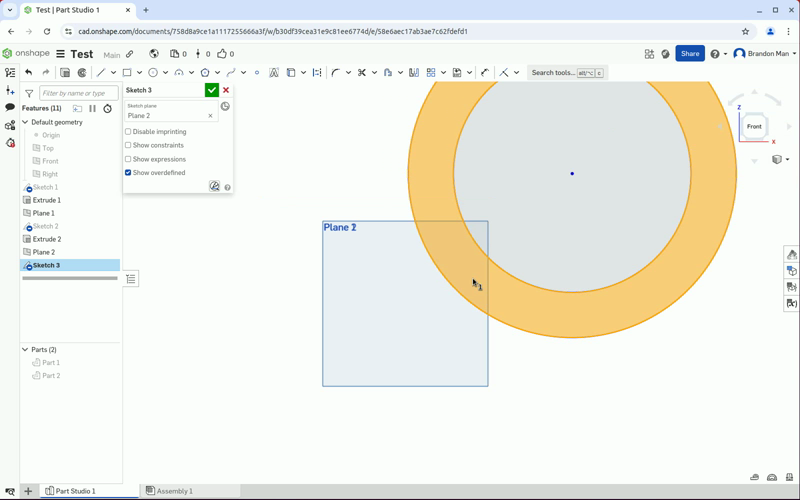
scroll(-6)
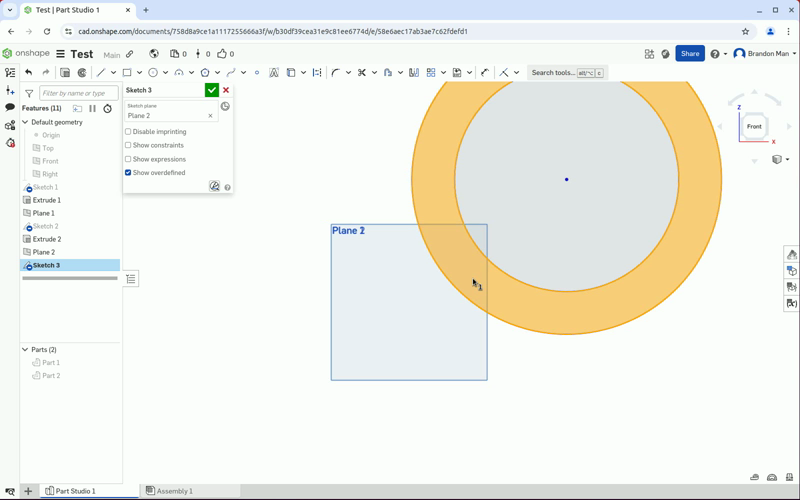
scroll(-6)
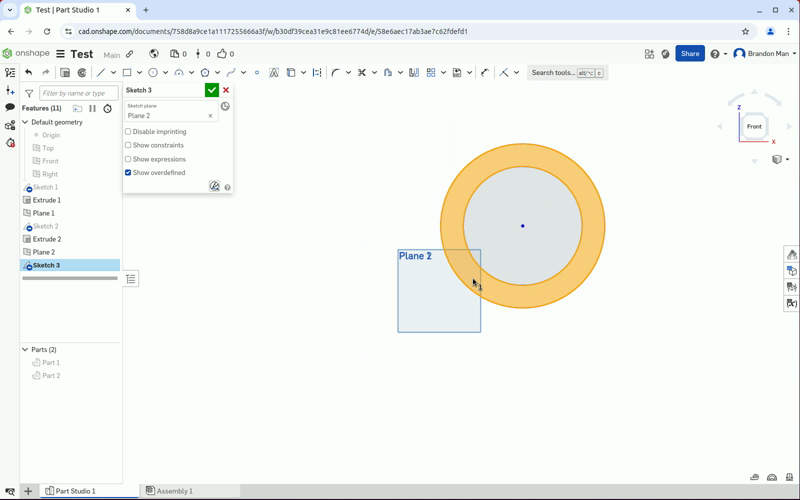
scroll(-6)
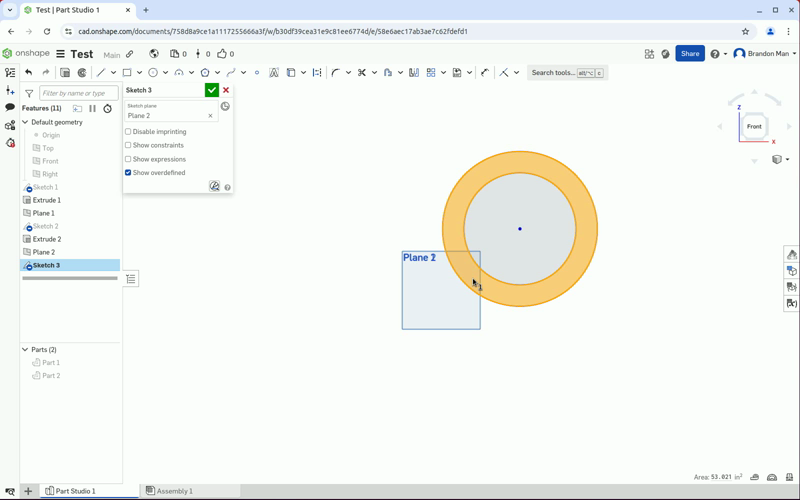
scroll(-6)
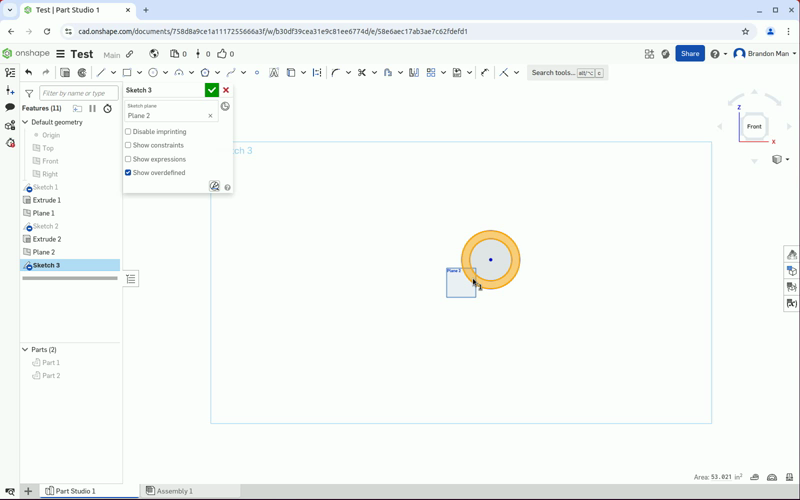
mouse_move(73, 352)
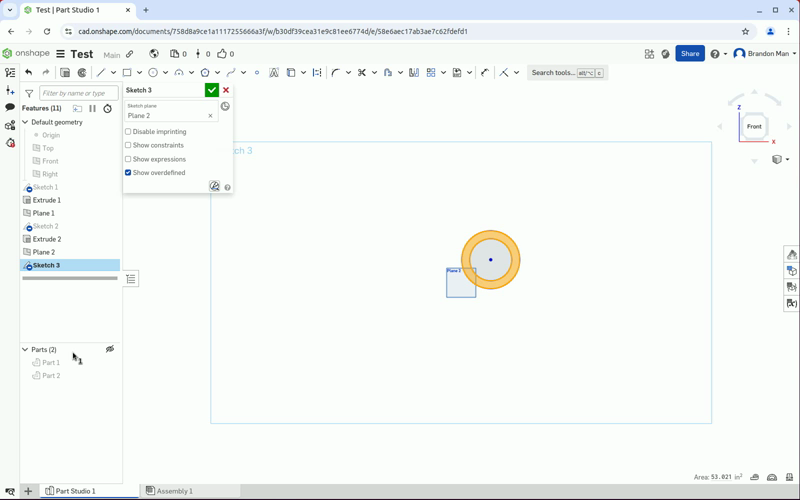
key(shift+y)
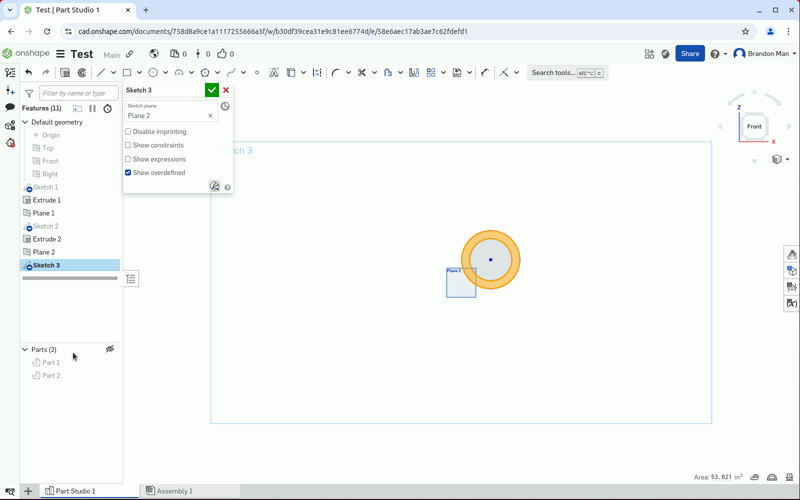
key(shift+e)
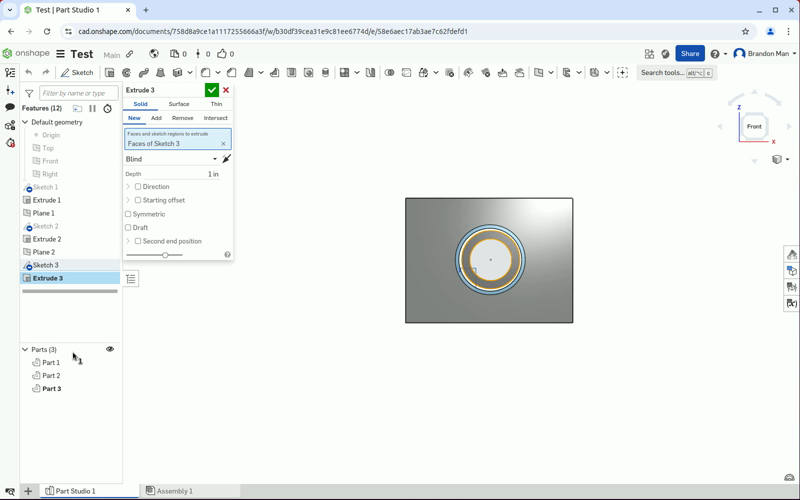
mouse_move(143, 106)
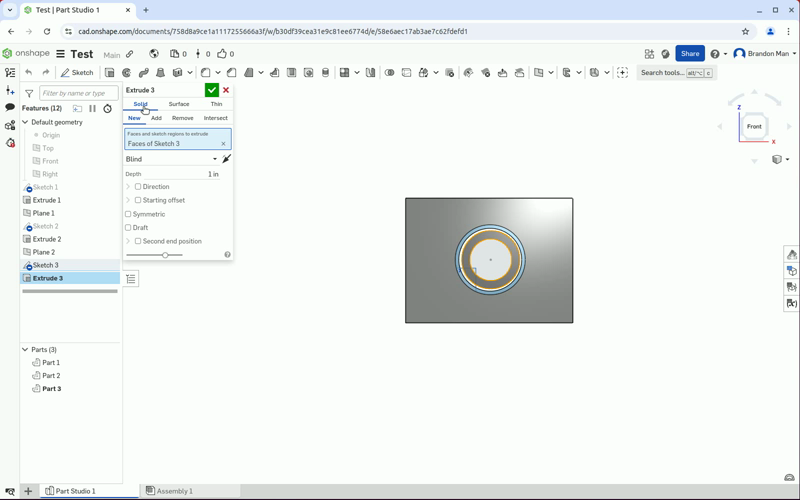
click(143, 106)
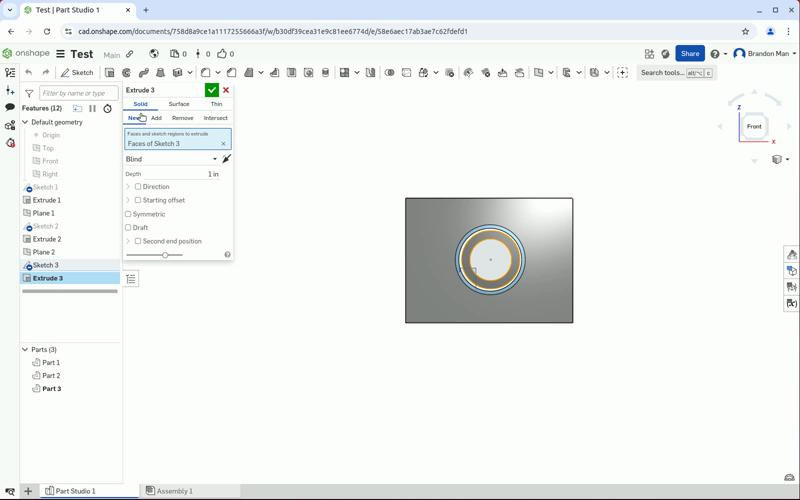
mouse_move(137, 120)
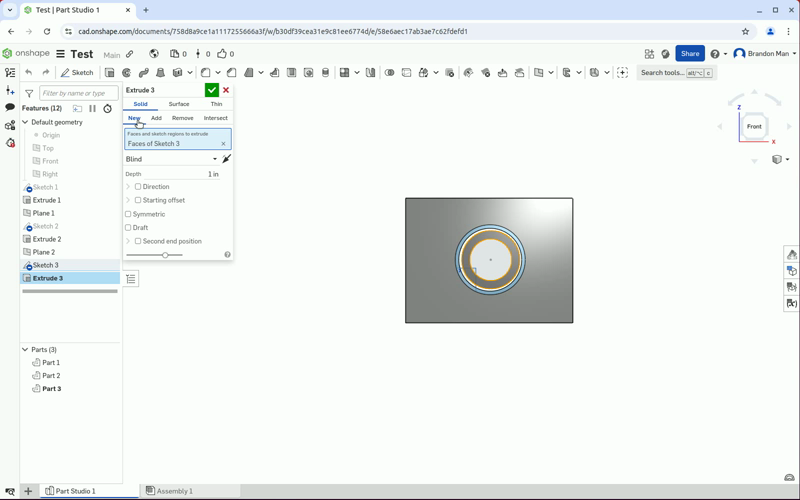
click(137, 120)
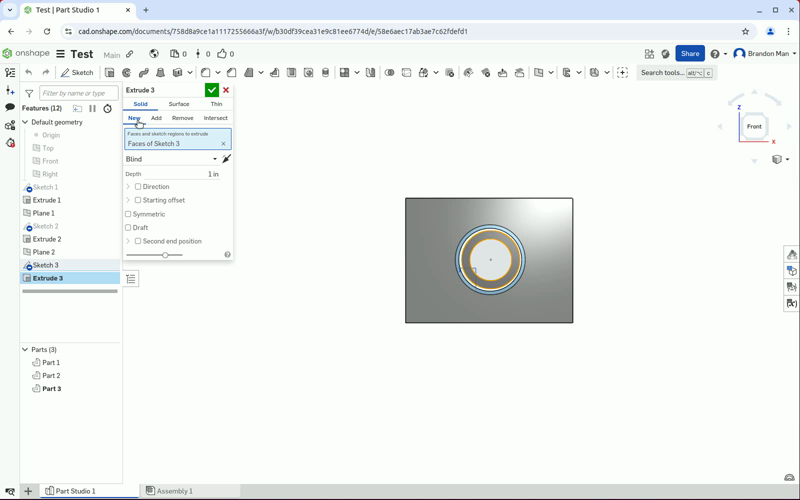
key(tab, 4)
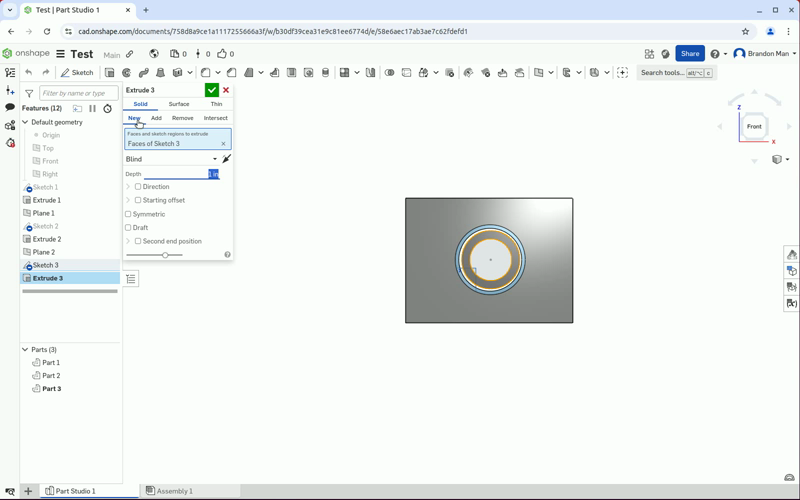
text(-0.481)
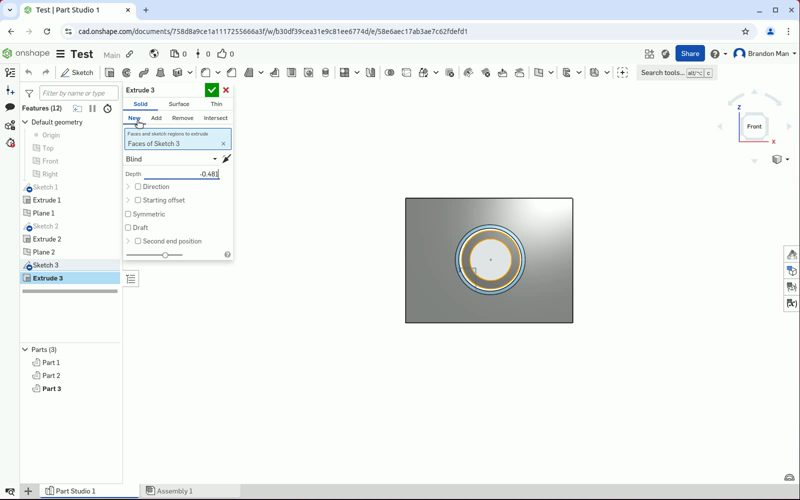
key(enter)
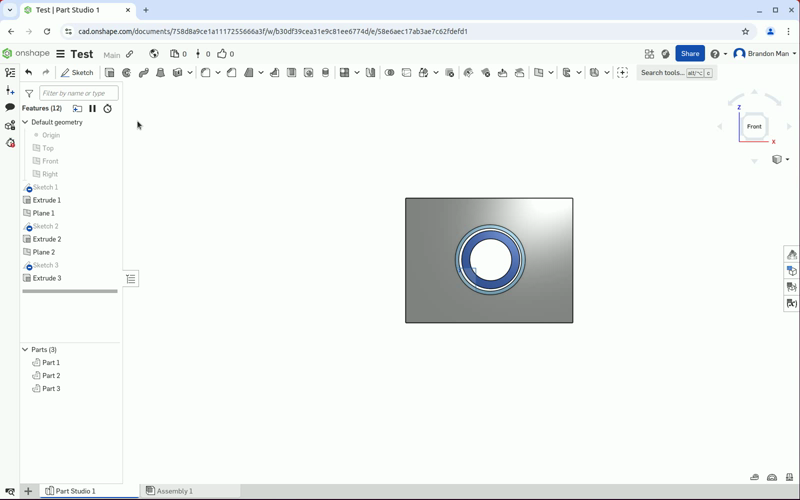
key(shift+h)
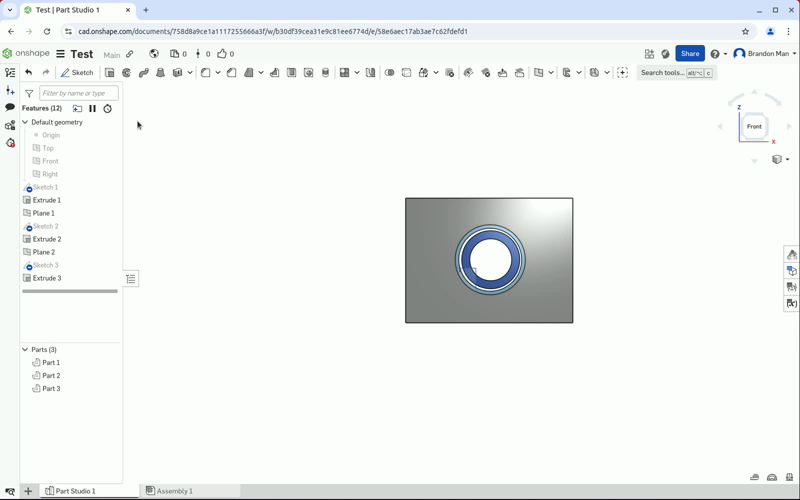
key(shift+h)
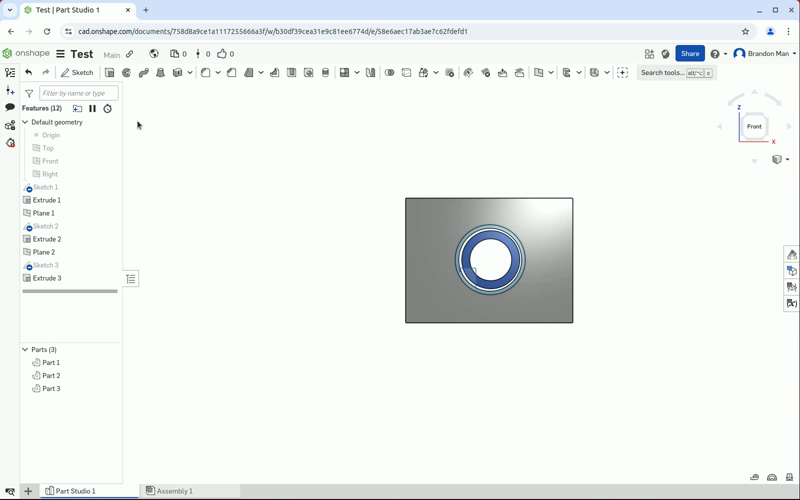
mouse_move(73, 189)
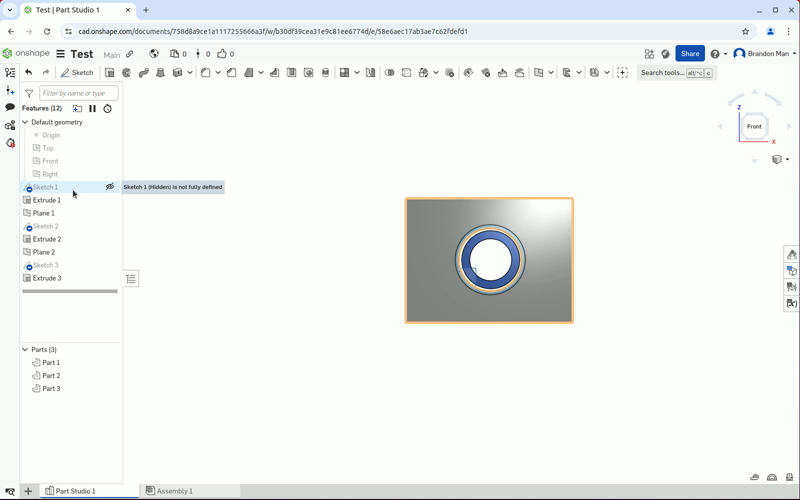
click(73, 189)
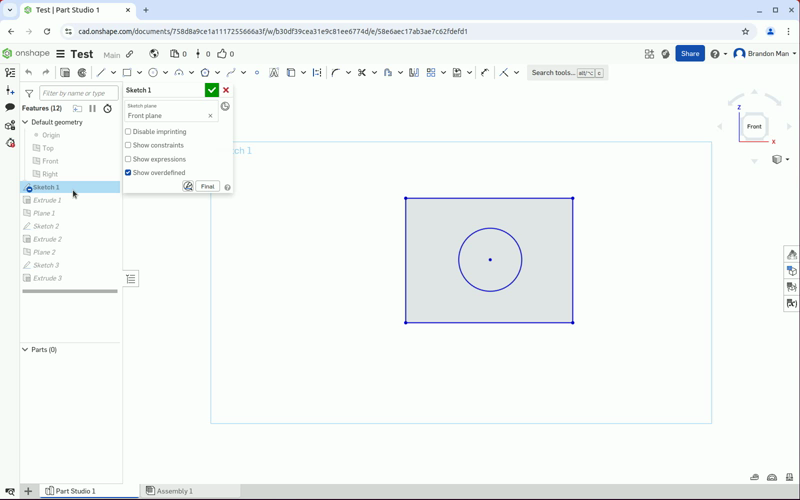
mouse_move(229, 92)
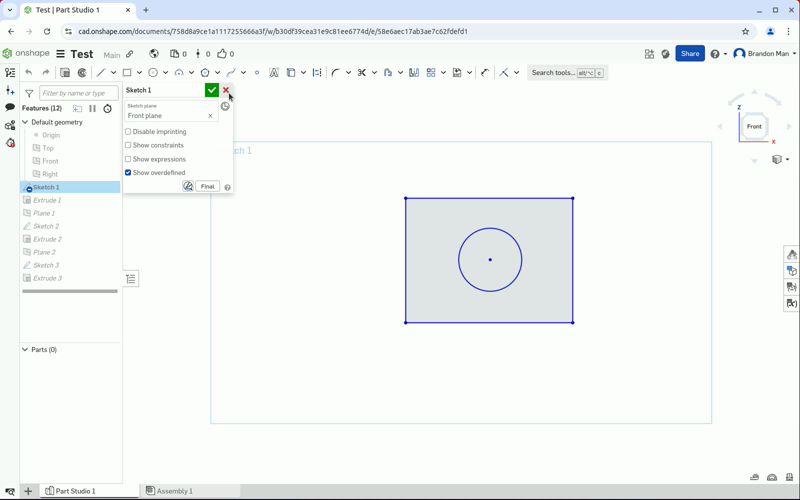
click(229, 92)
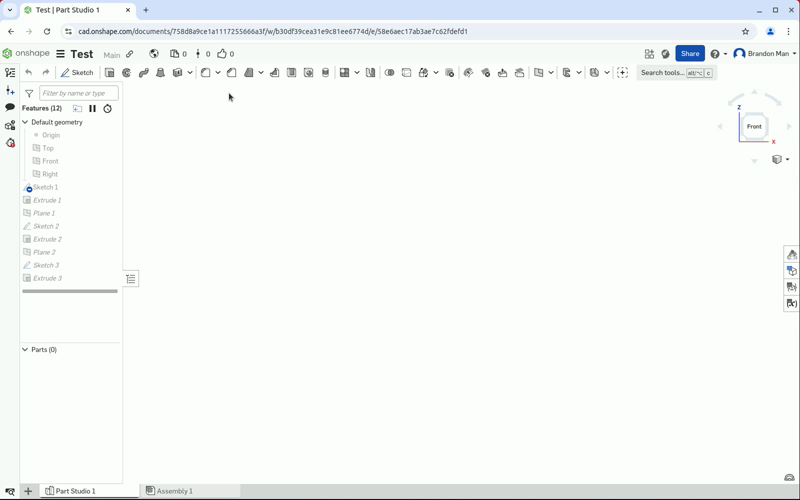
key(shift+s)
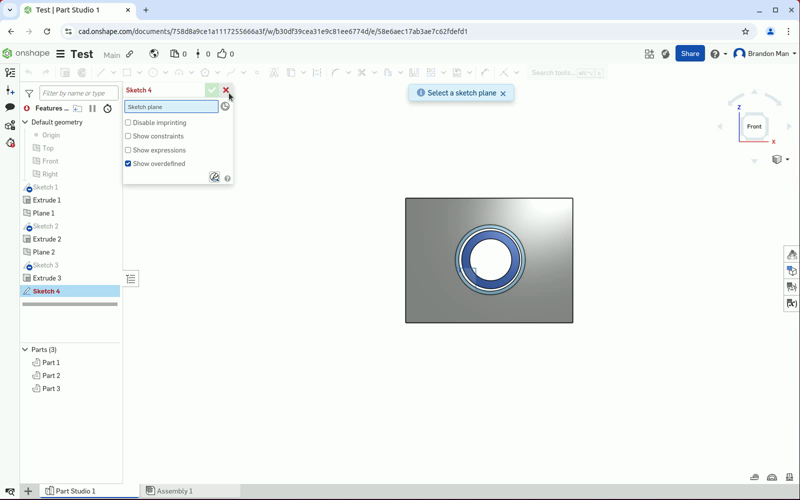
mouse_move(73, 254)
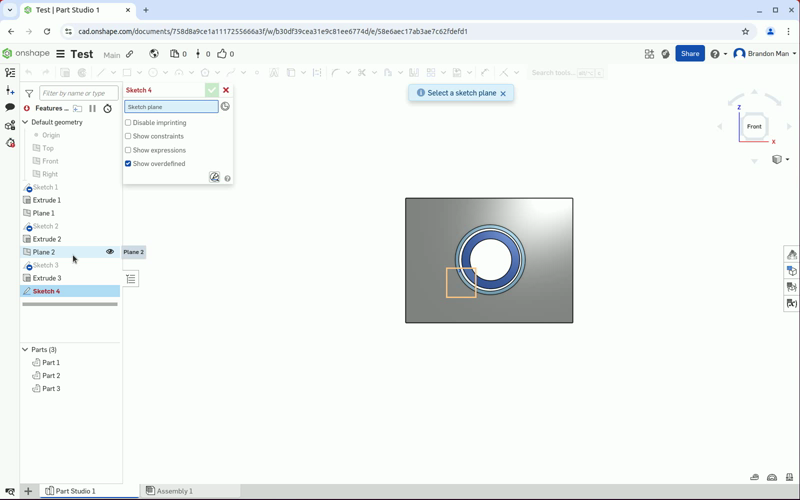
click(73, 254)
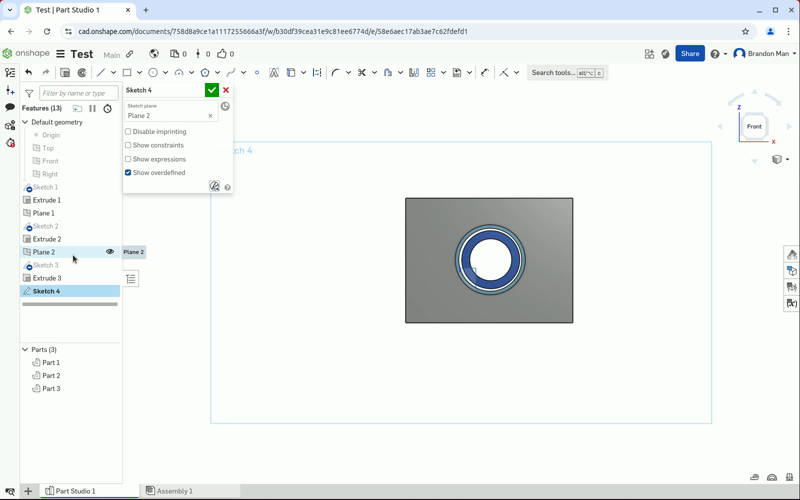
mouse_move(73, 352)
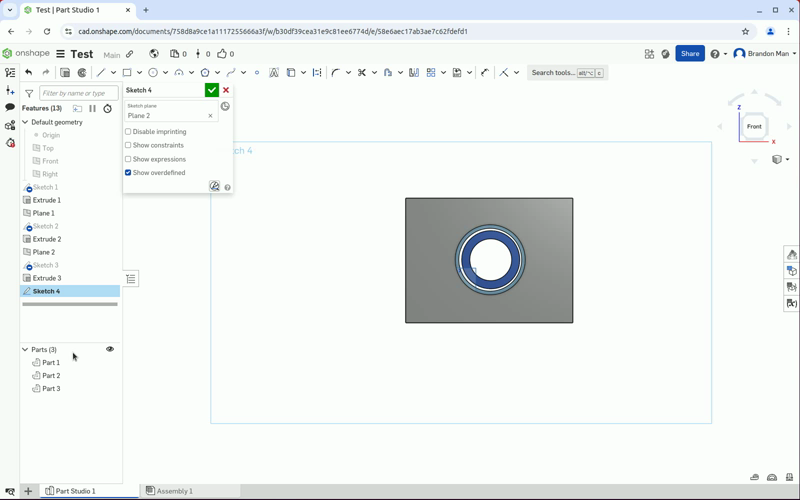
key(y)
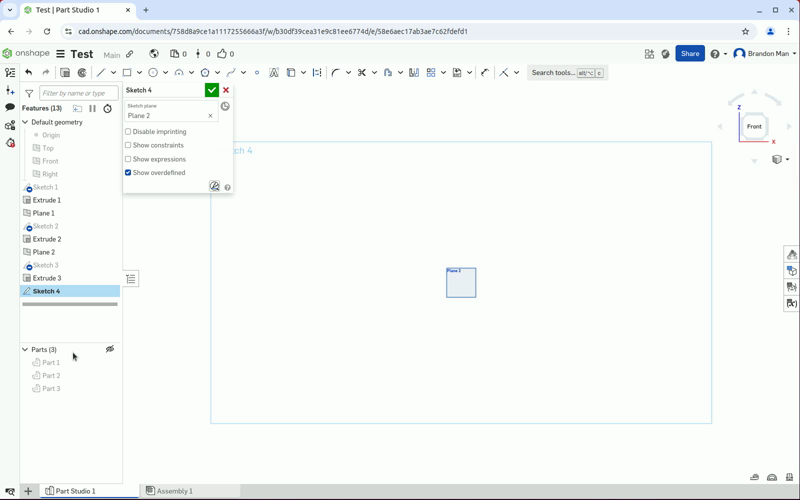
key(c)
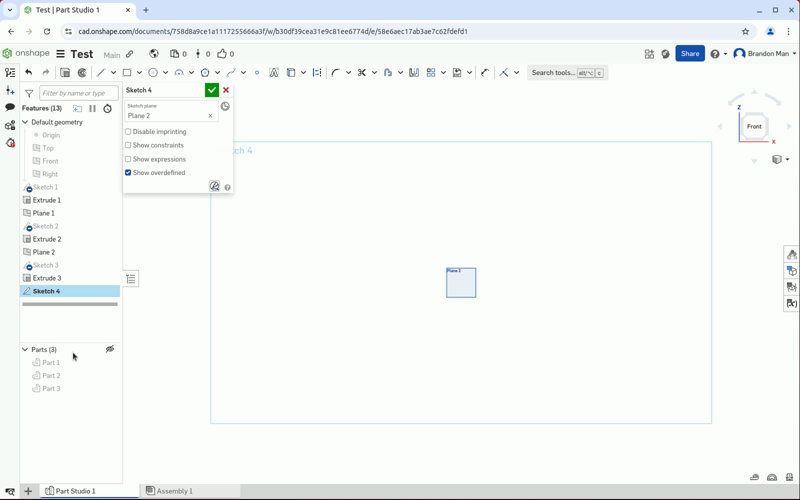
key_down(shift)
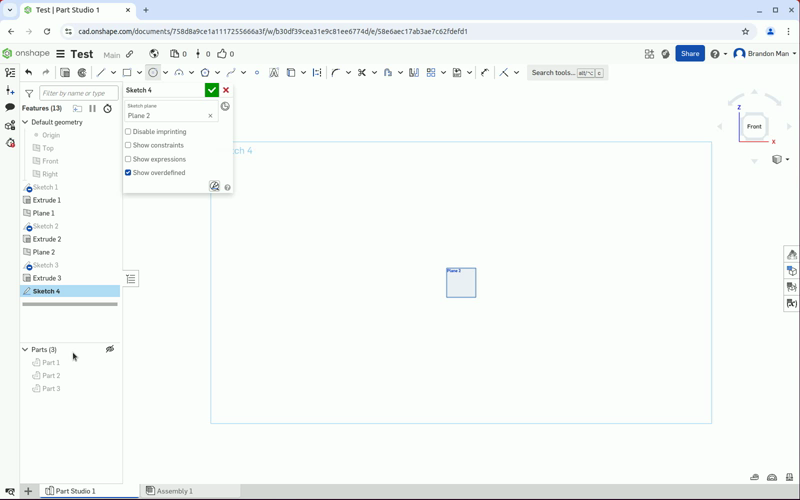
mouse_move(490, 259)
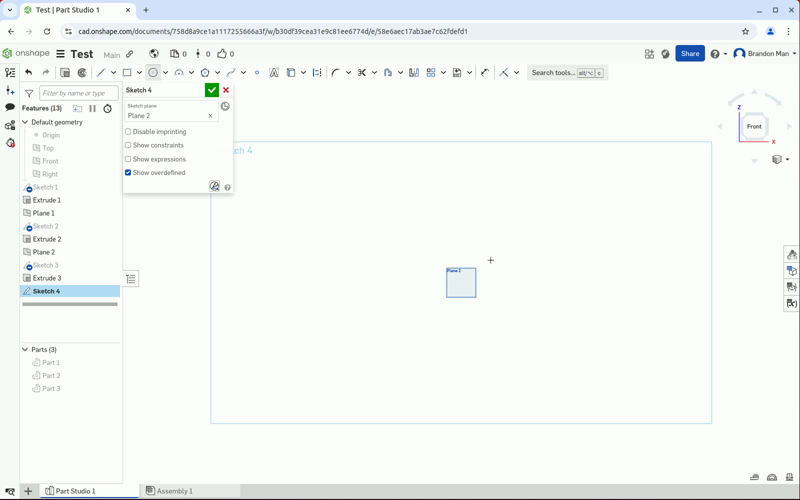
click(490, 259)
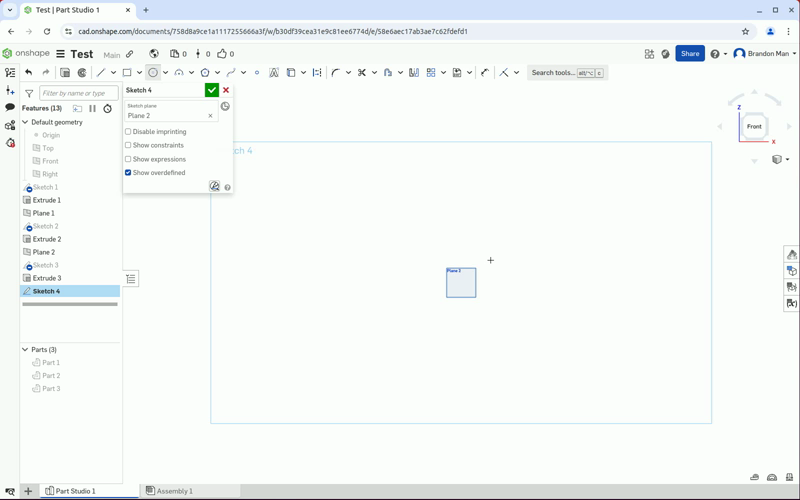
key_up(shift)
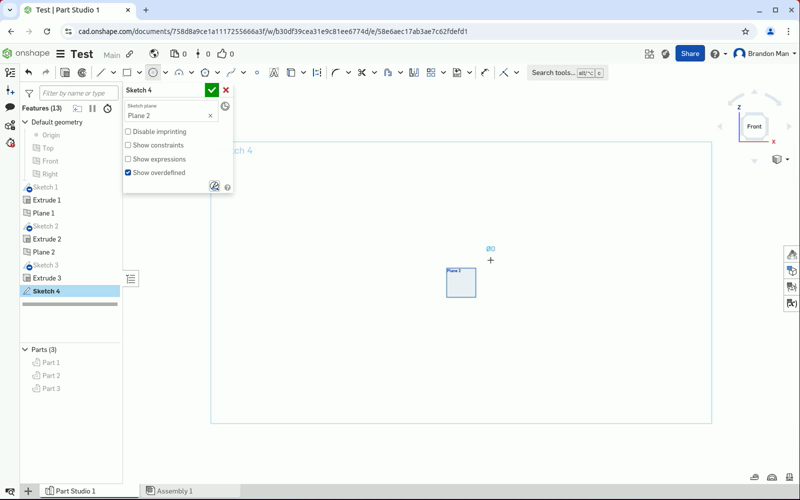
mouse_move(519, 259)
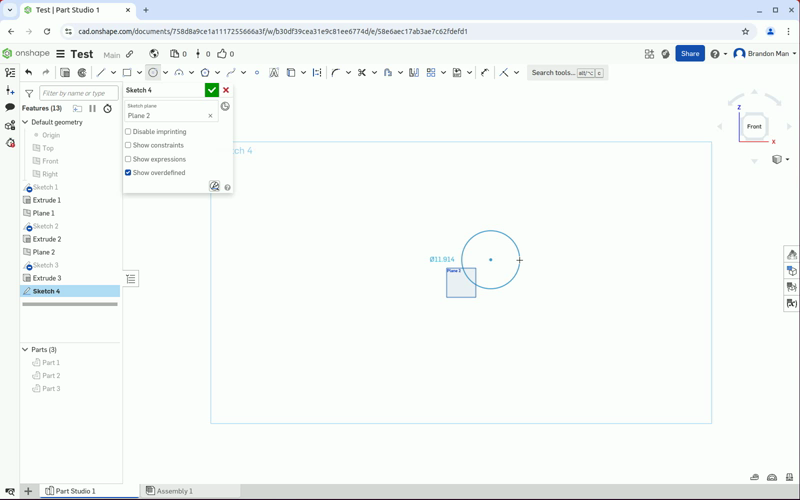
click(519, 259)
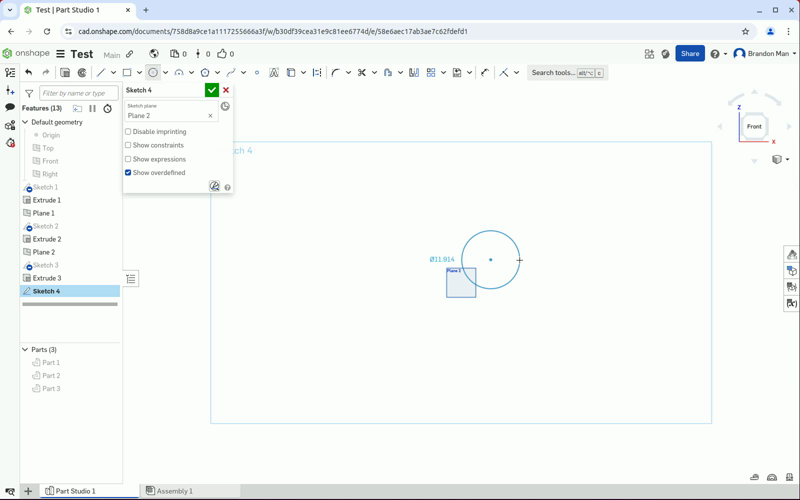
key(esc)
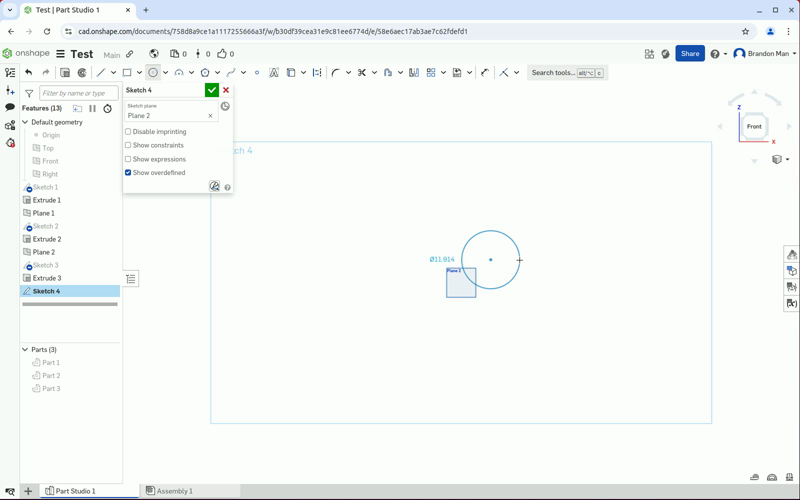
key(c)
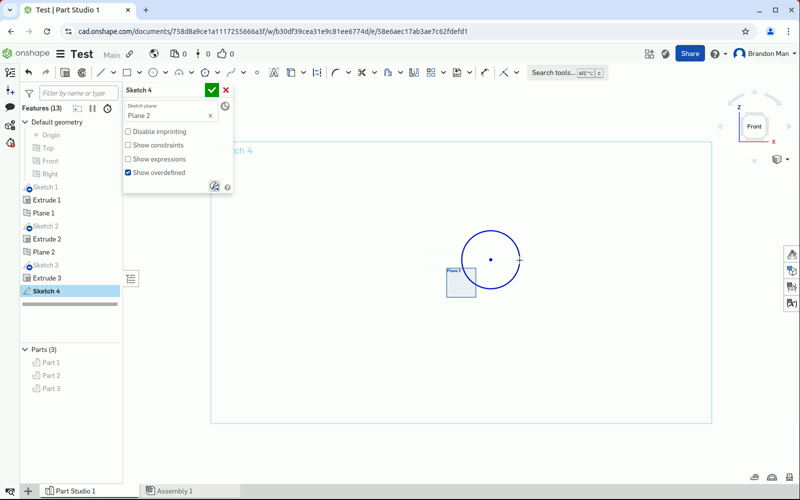
key_down(shift)
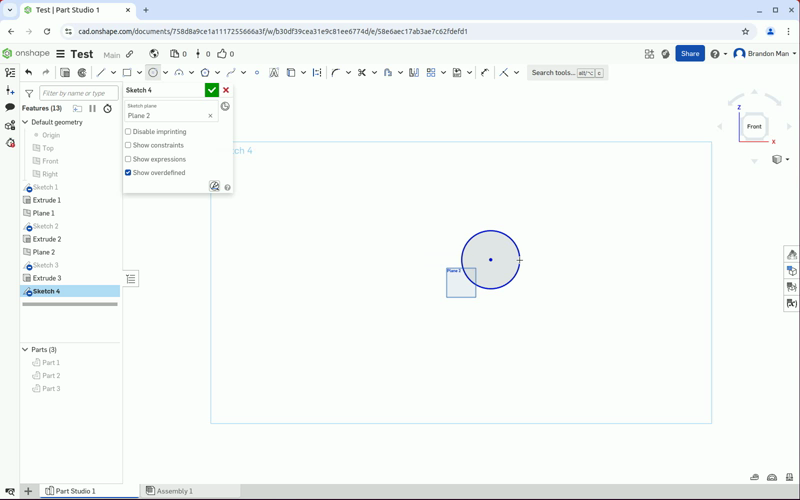
mouse_move(490, 259)
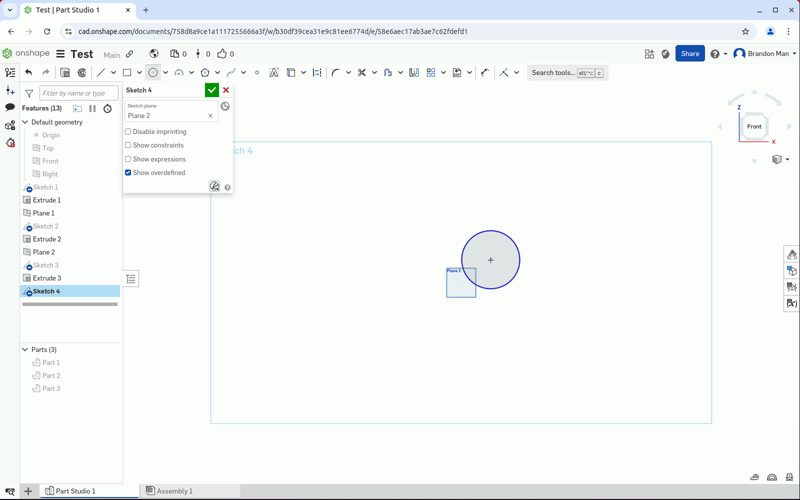
click(490, 259)
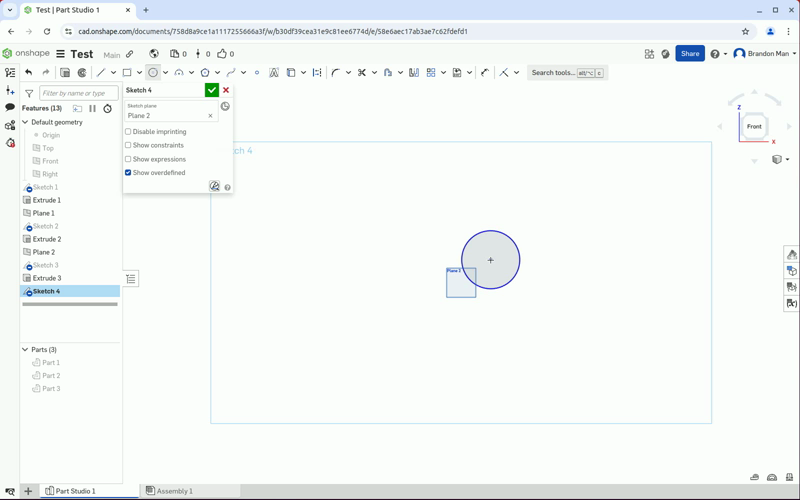
key_up(shift)
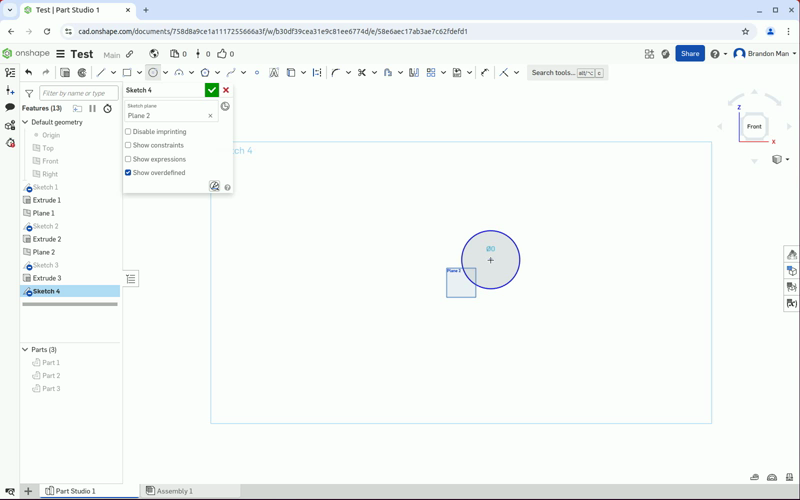
mouse_move(506, 259)
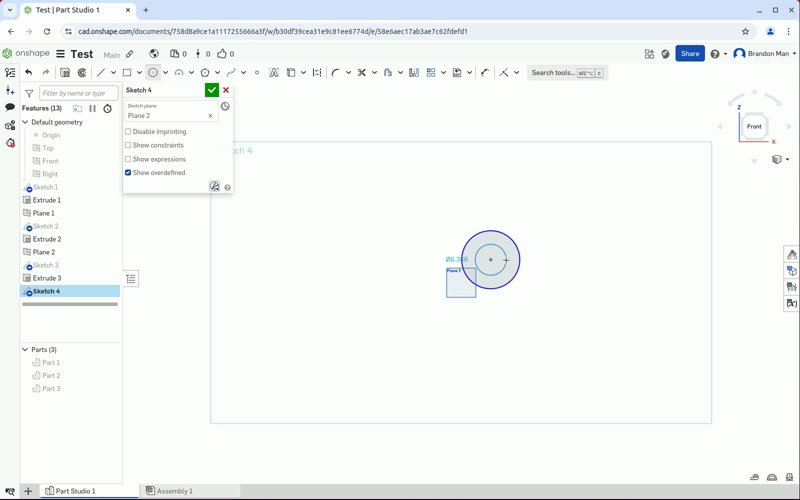
click(506, 259)
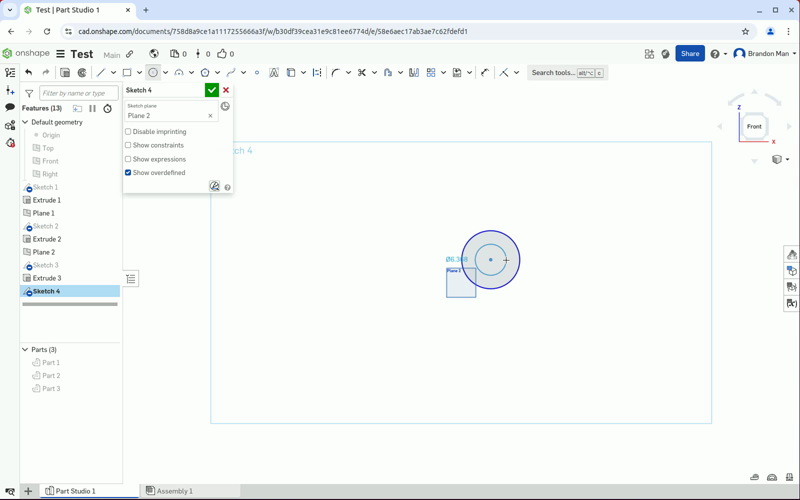
key(esc)
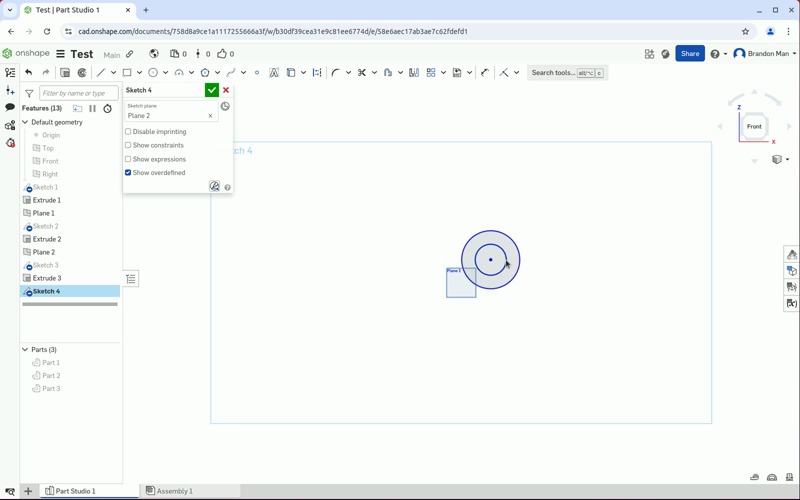
mouse_move(476, 274)
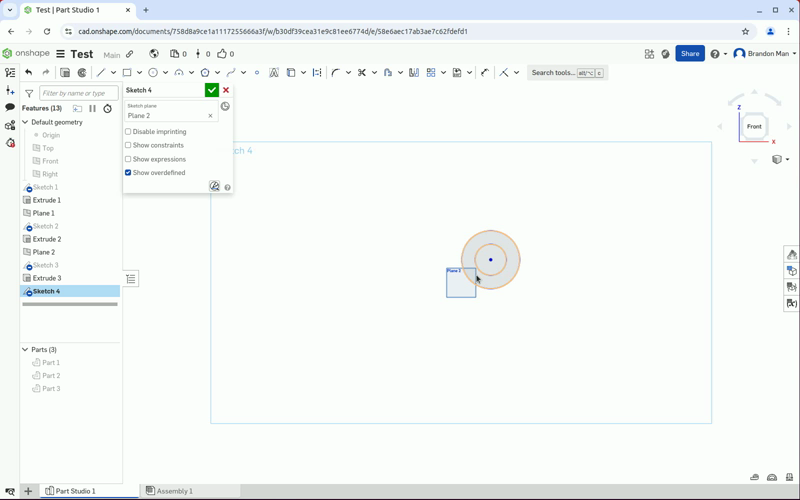
click(476, 274)
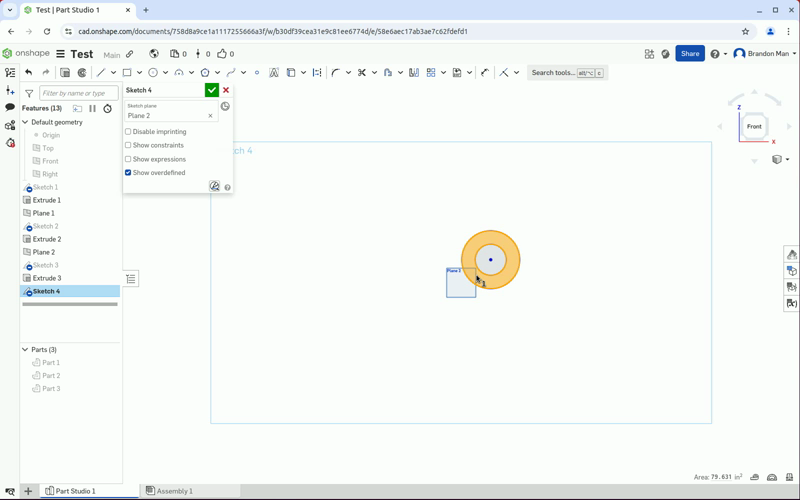
mouse_move(73, 352)
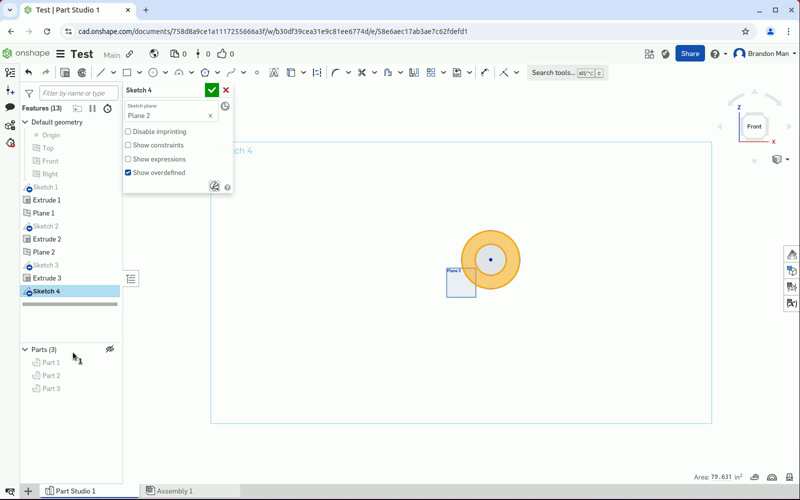
key(shift+y)
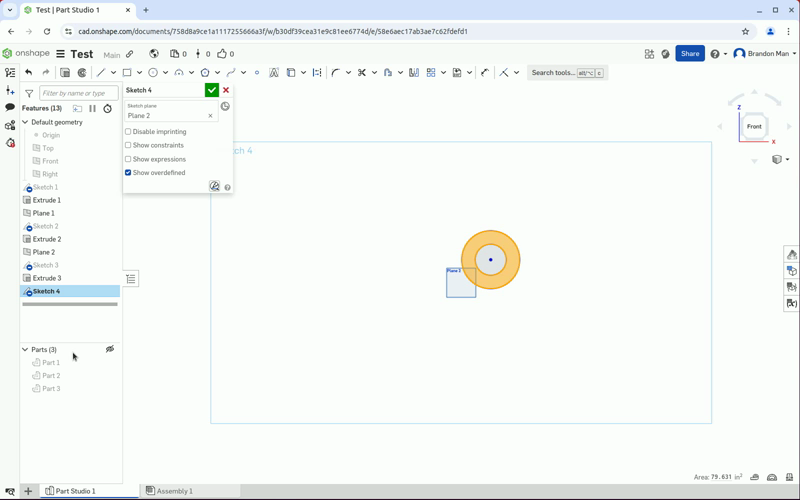
key(shift+e)
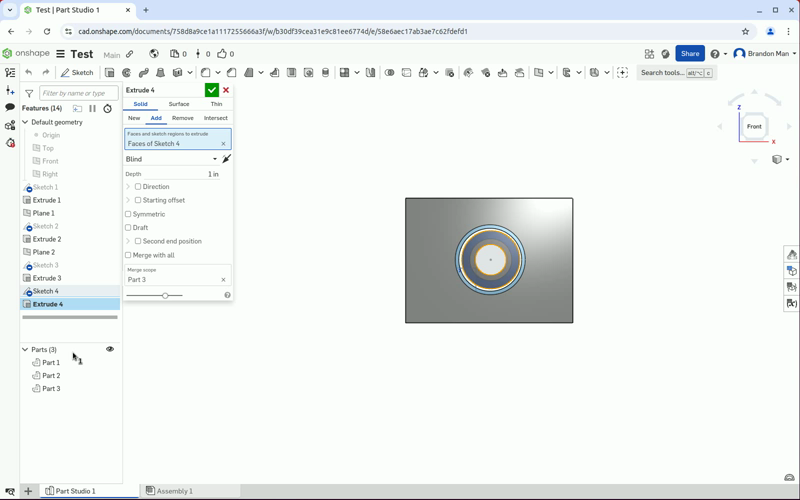
mouse_move(143, 106)
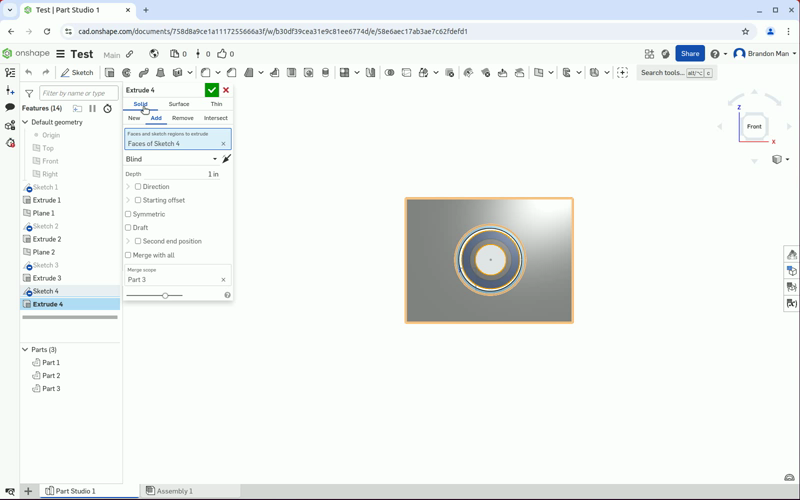
click(143, 106)
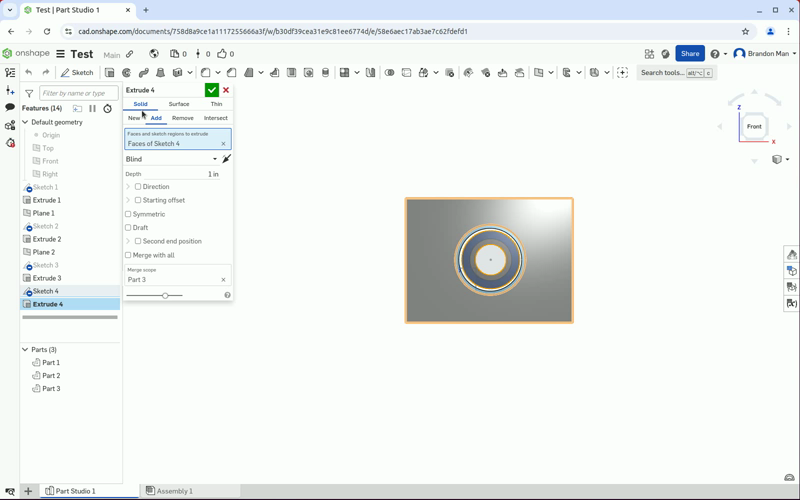
mouse_move(137, 120)
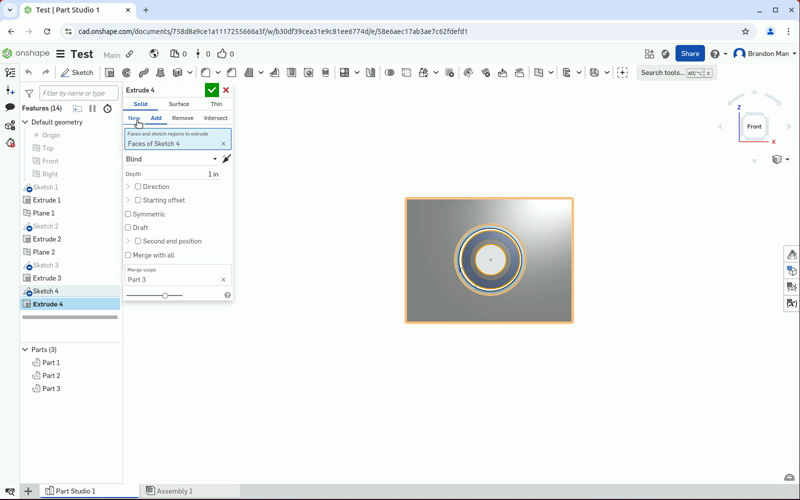
click(137, 120)
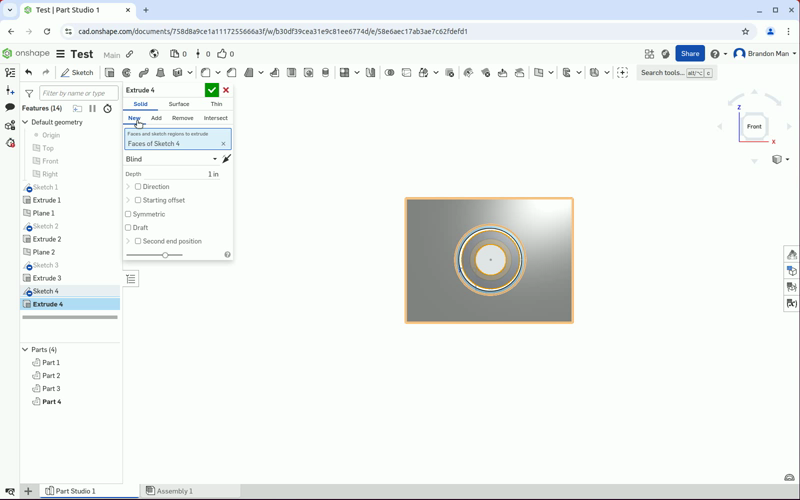
key(tab, 4)
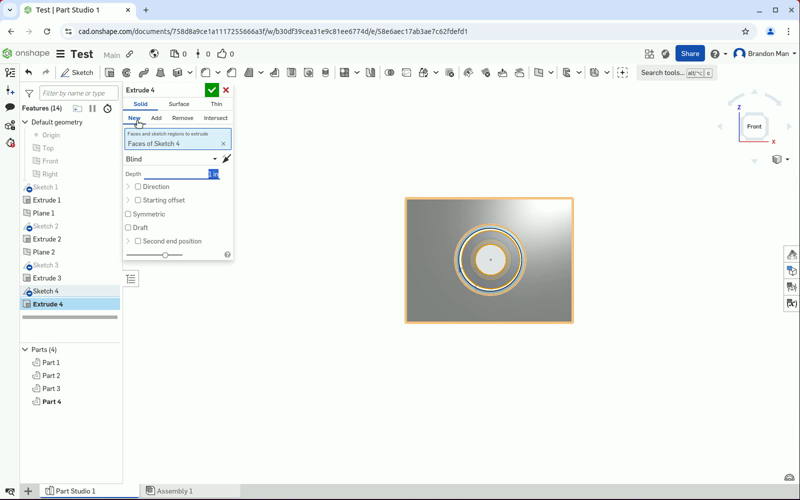
text(-0.481)
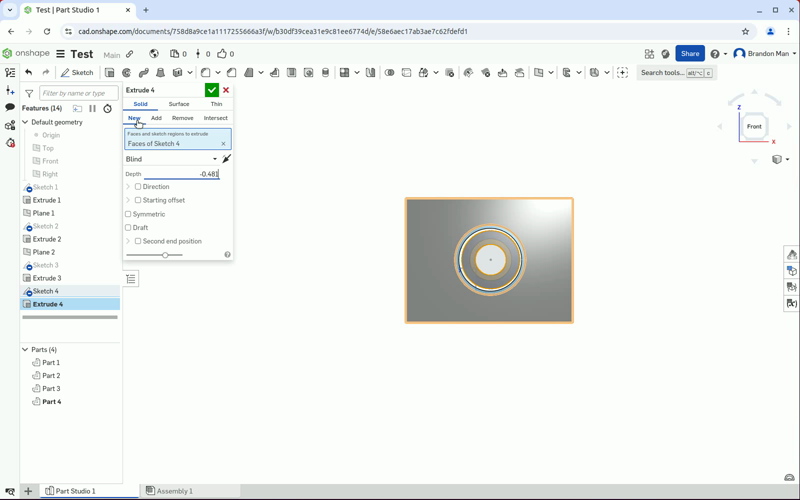
key(enter)
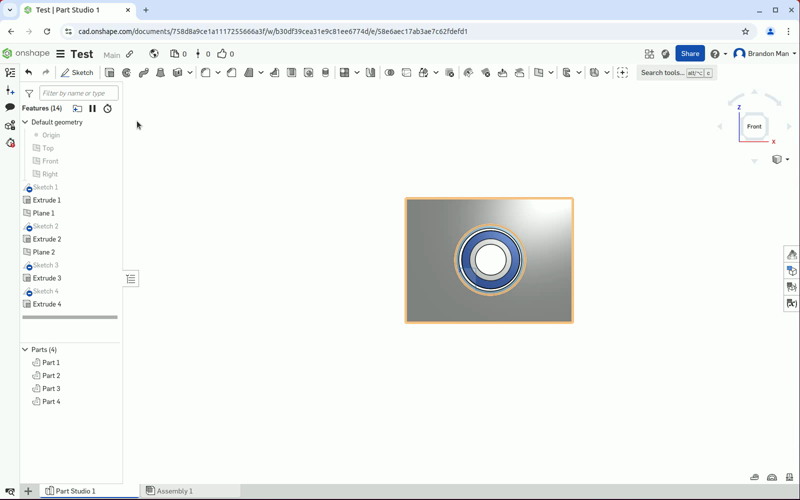
key(shift+h)
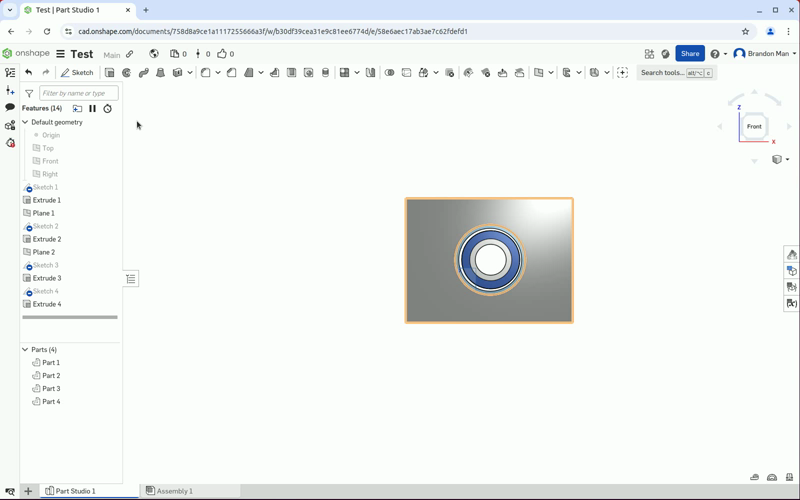
key(shift+h)
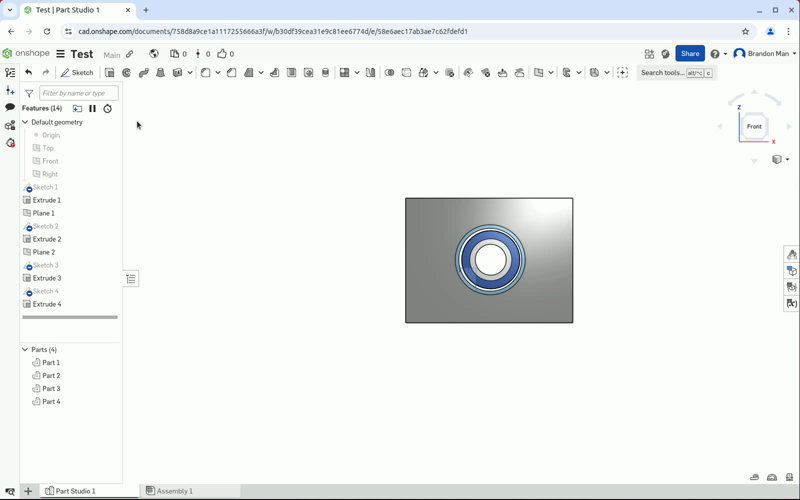
mouse_move(73, 189)
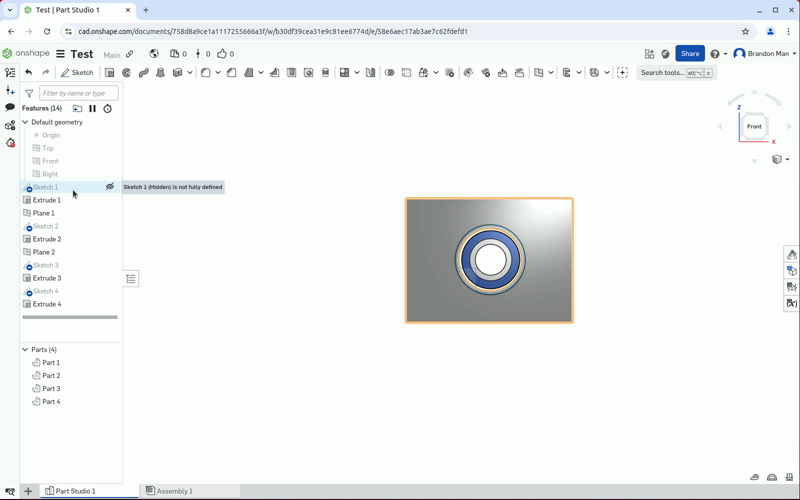
click(73, 189)
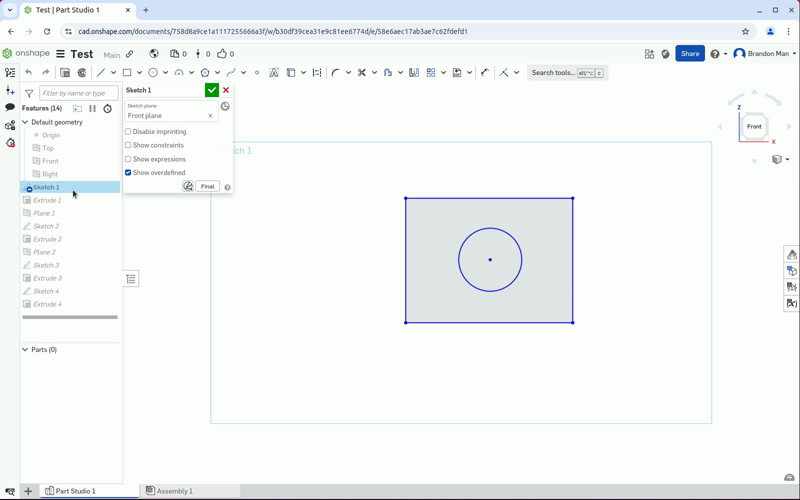
mouse_move(229, 92)
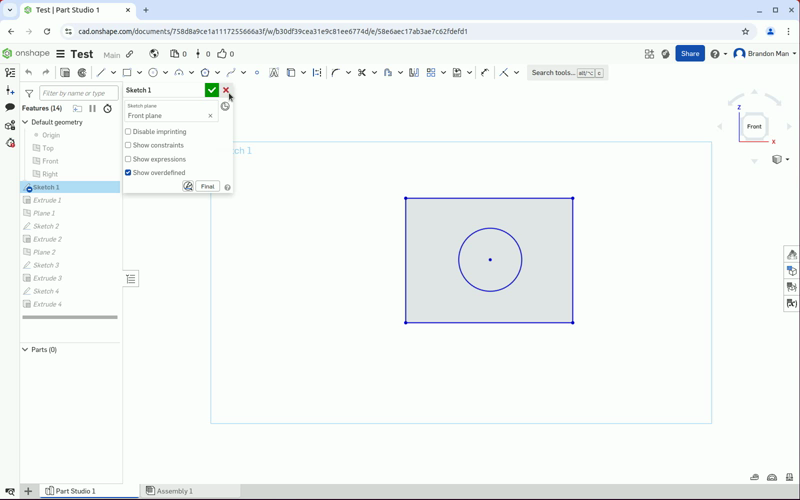
click(229, 92)
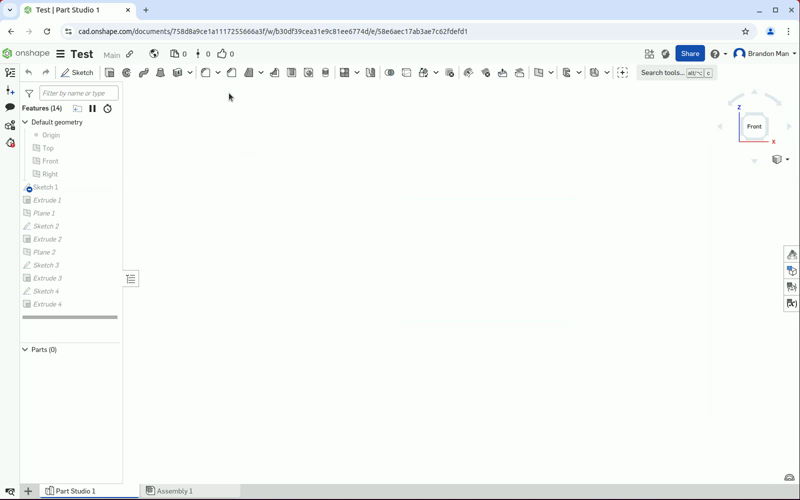
key(shift+s)
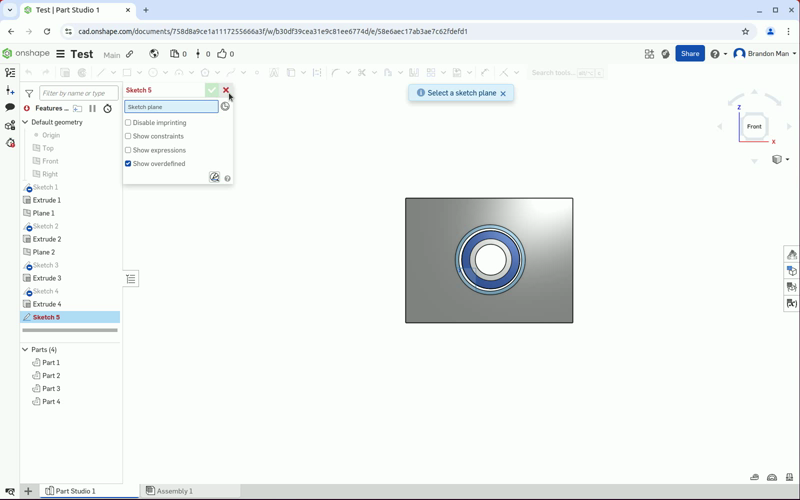
mouse_move(73, 254)
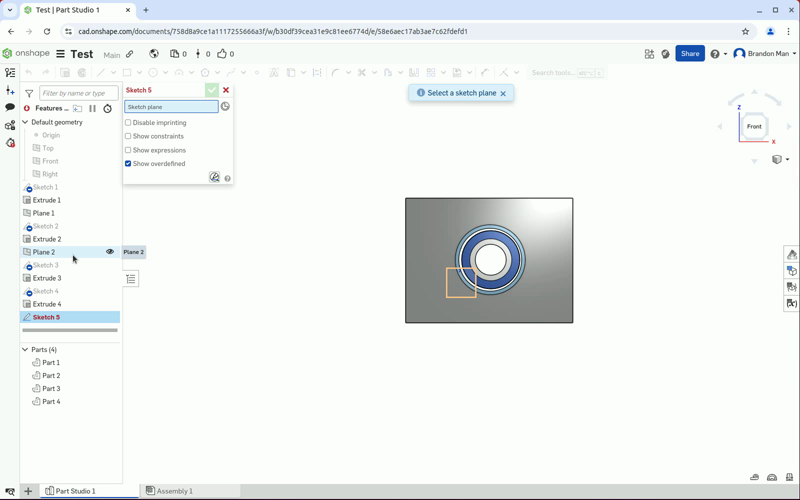
click(73, 254)
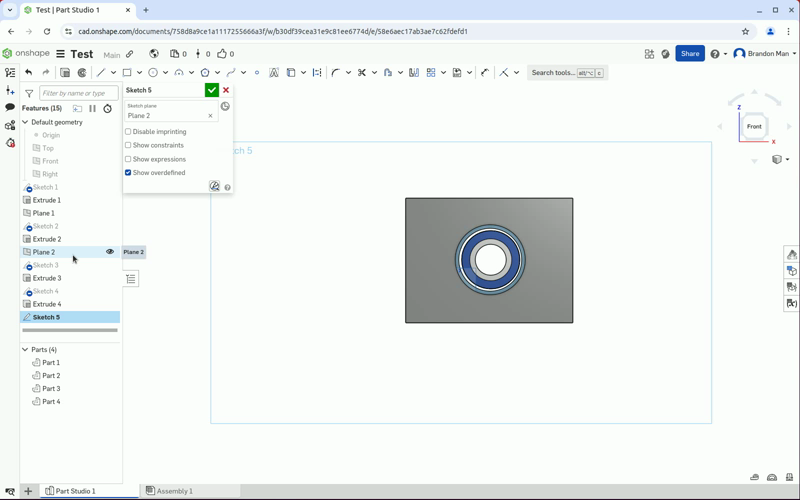
mouse_move(73, 352)
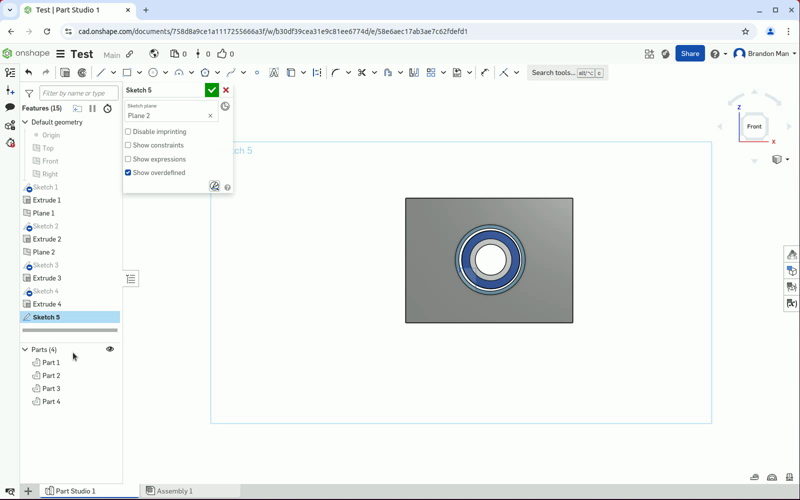
key(y)
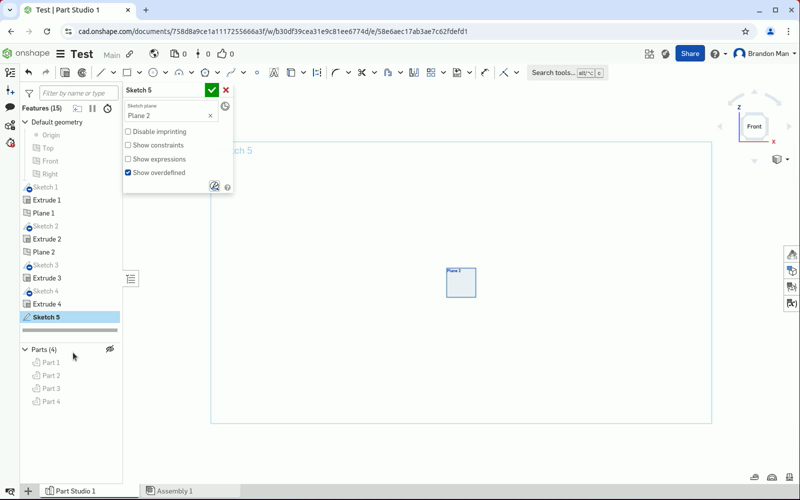
key(c)
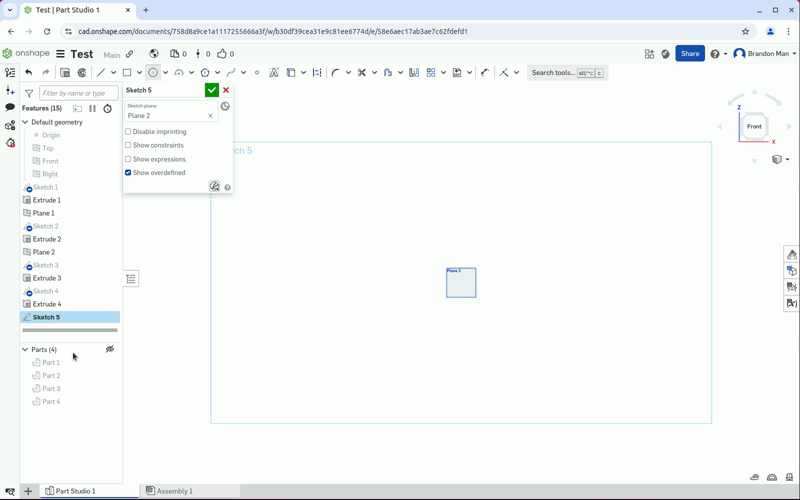
key_down(shift)
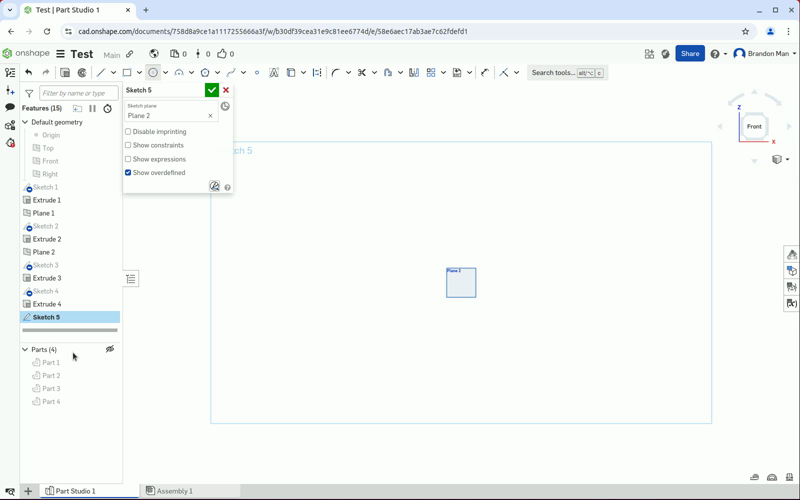
mouse_move(490, 259)
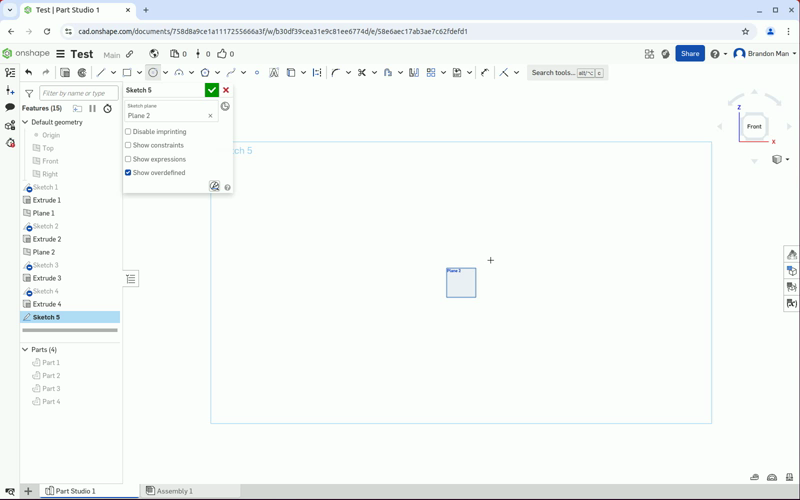
click(490, 259)
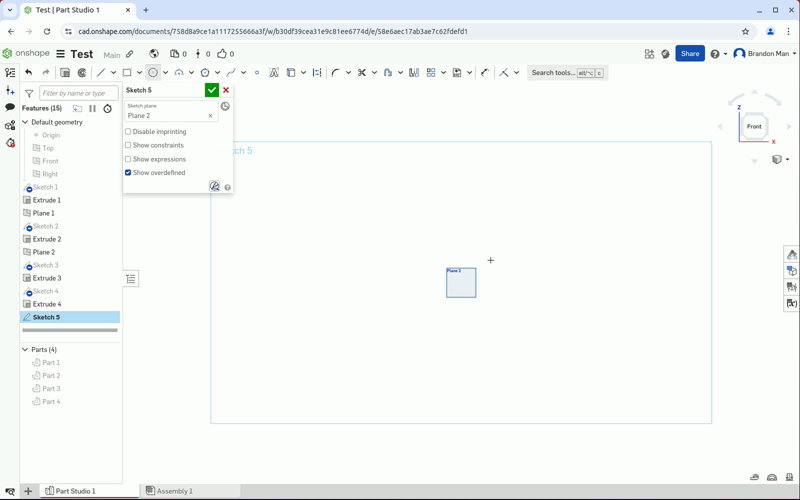
key_up(shift)
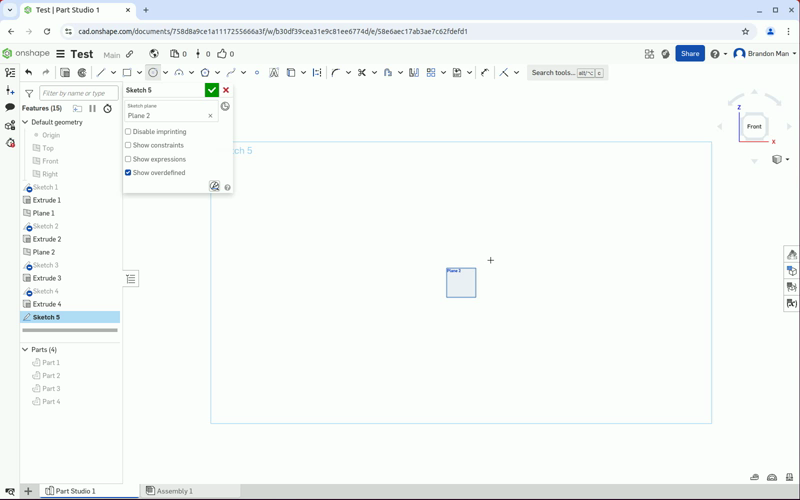
mouse_move(519, 259)
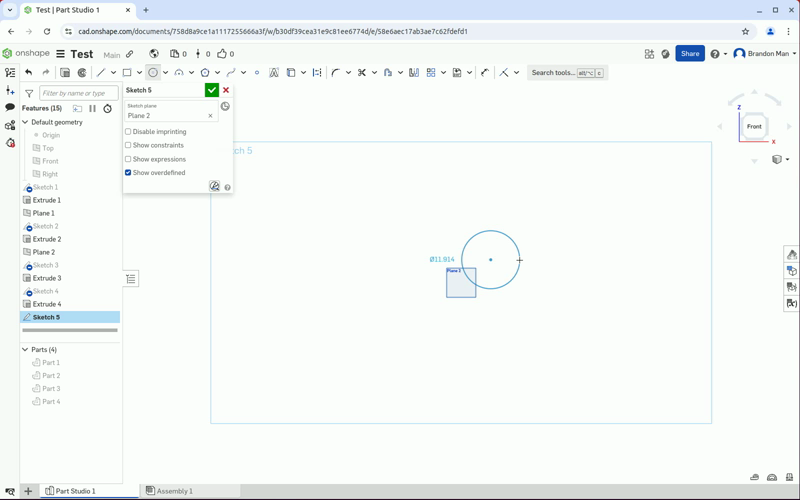
click(519, 259)
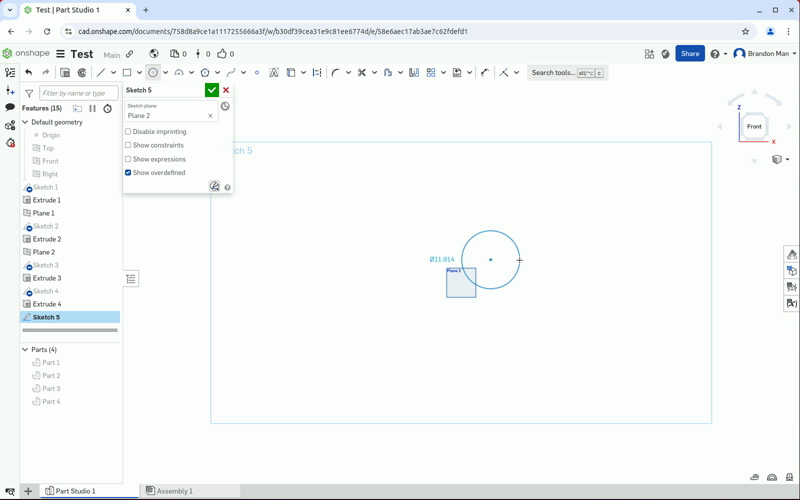
key(esc)
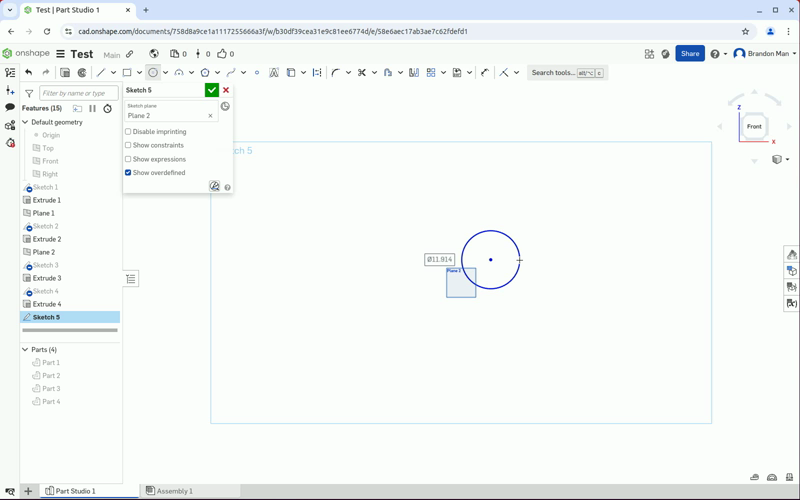
key(c)
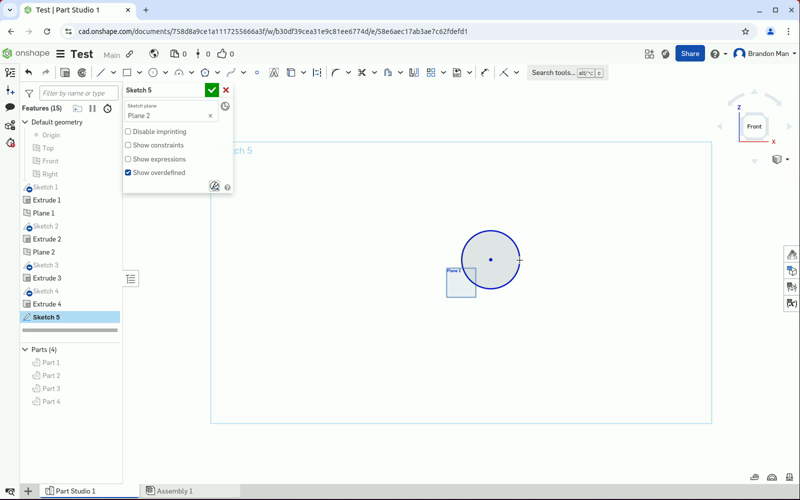
key_down(shift)
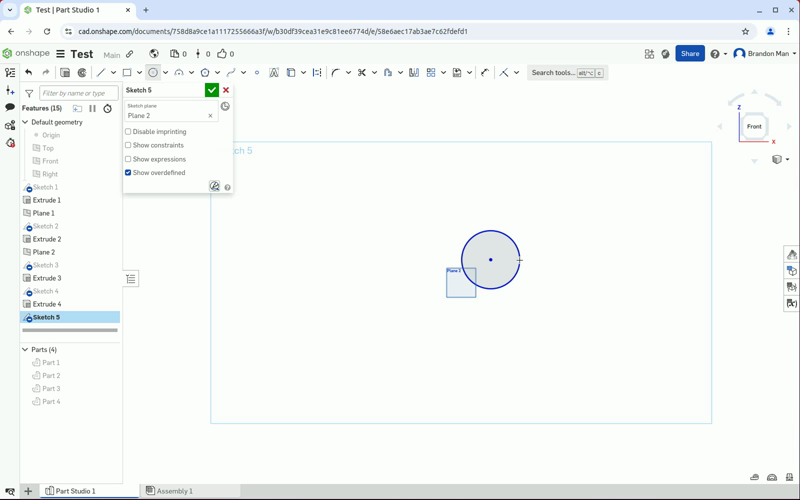
mouse_move(490, 259)
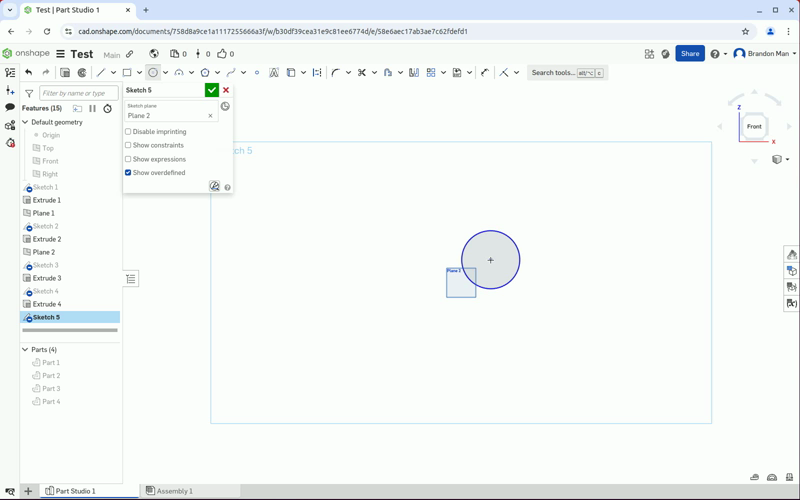
click(490, 259)
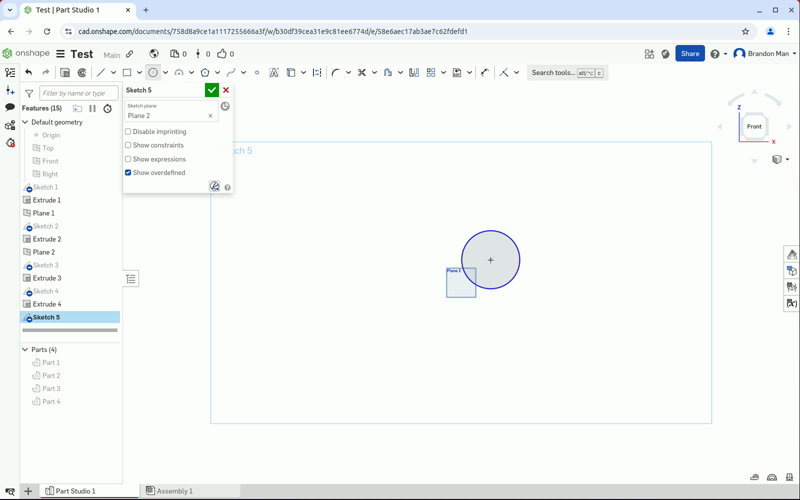
key_up(shift)
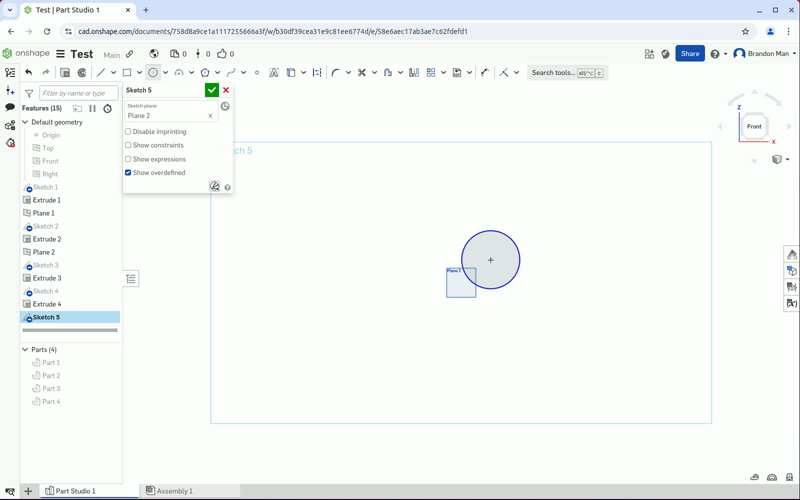
mouse_move(501, 259)
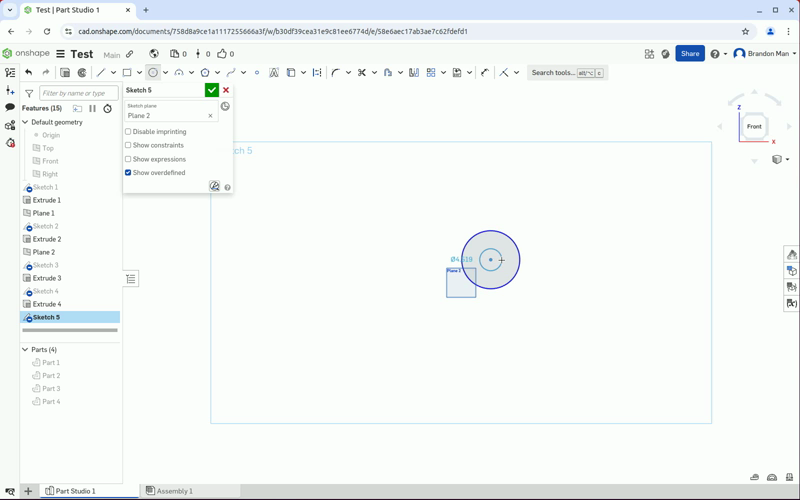
click(501, 259)
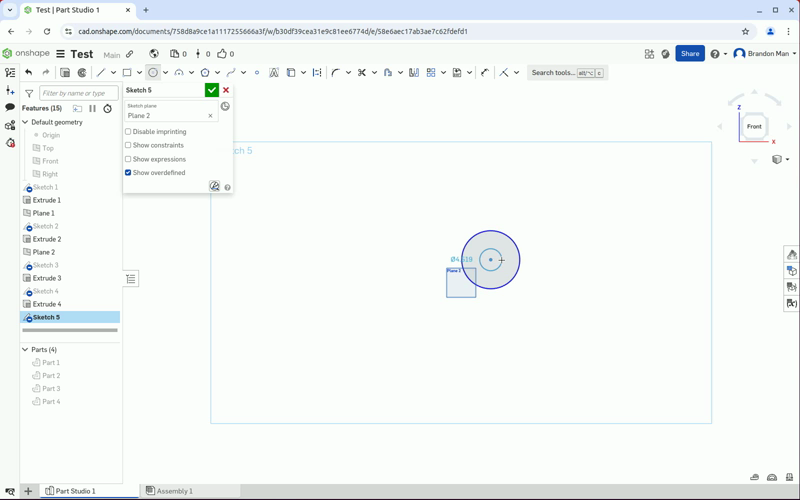
key(esc)
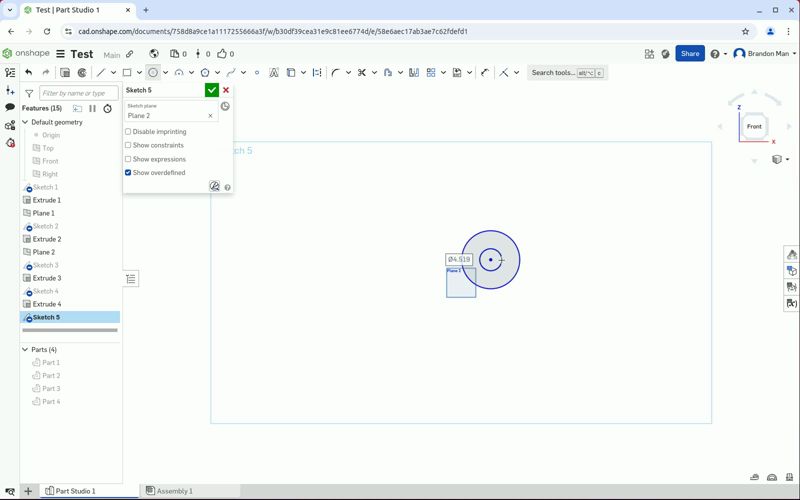
mouse_move(497, 280)
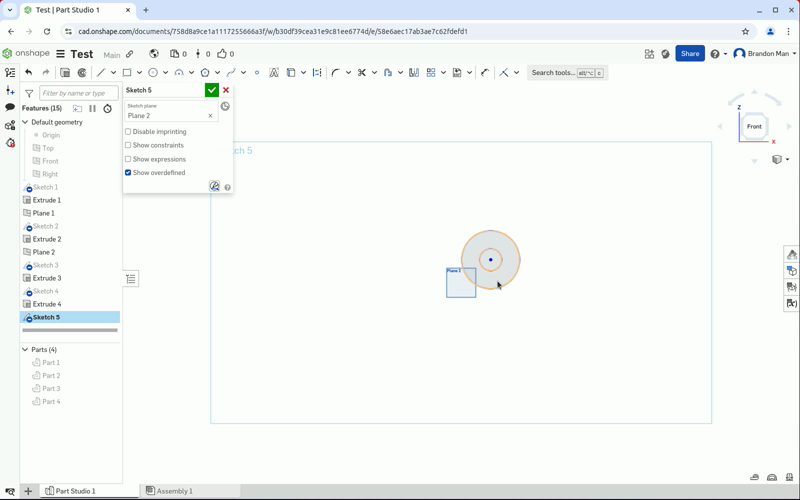
click(497, 280)
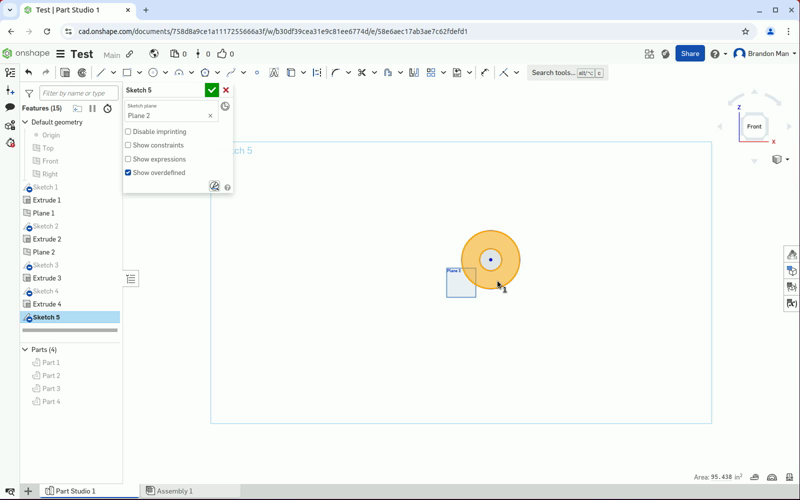
mouse_move(73, 352)
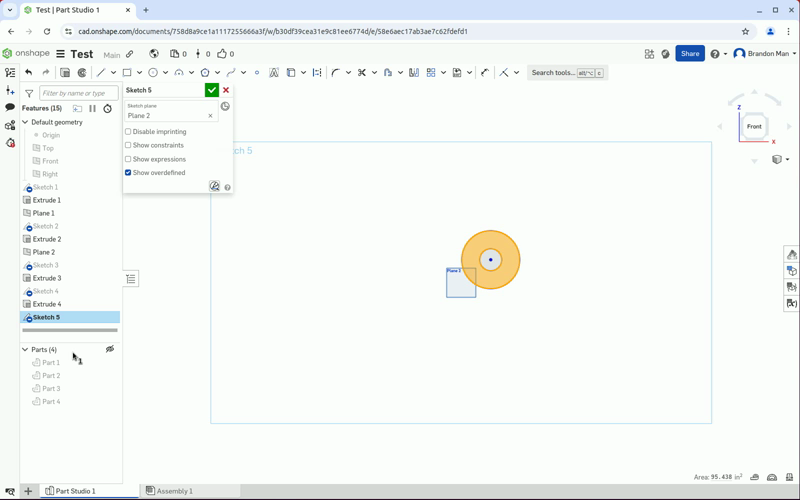
key(shift+y)
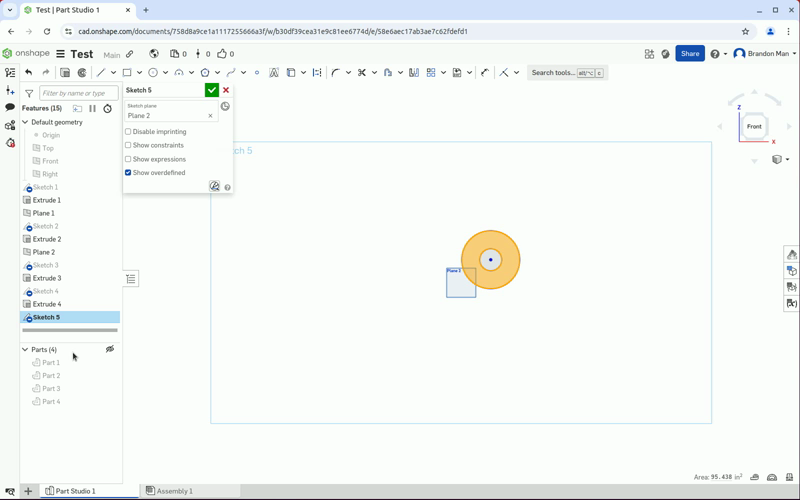
key(shift+e)
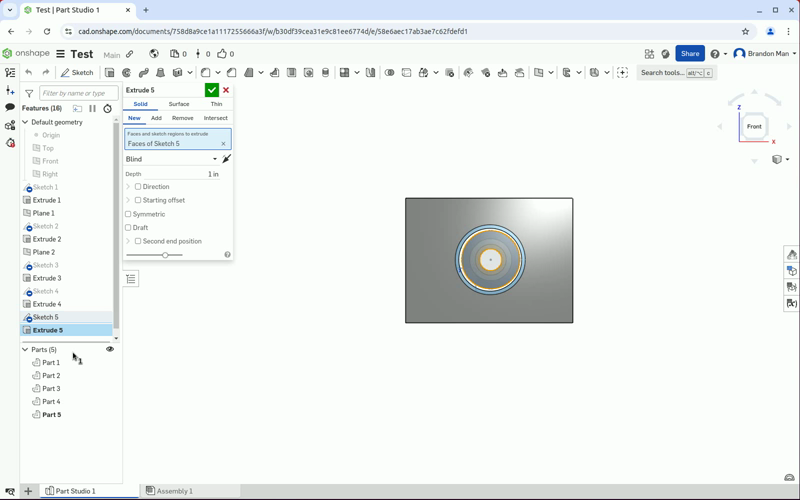
mouse_move(143, 106)
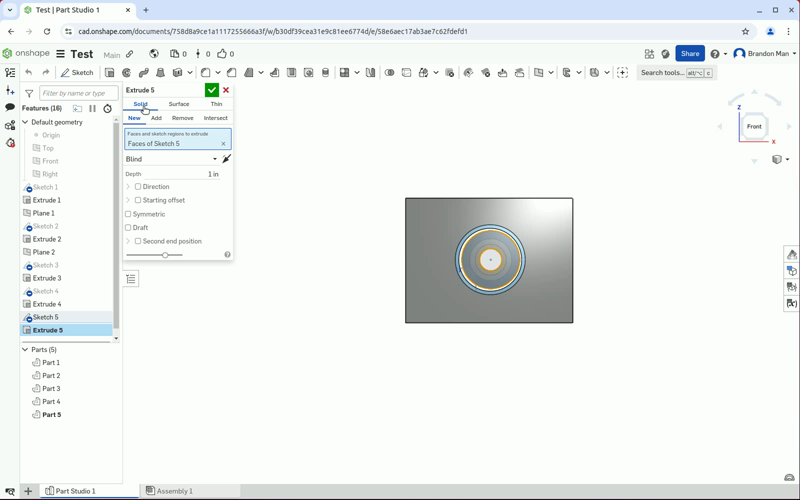
click(143, 106)
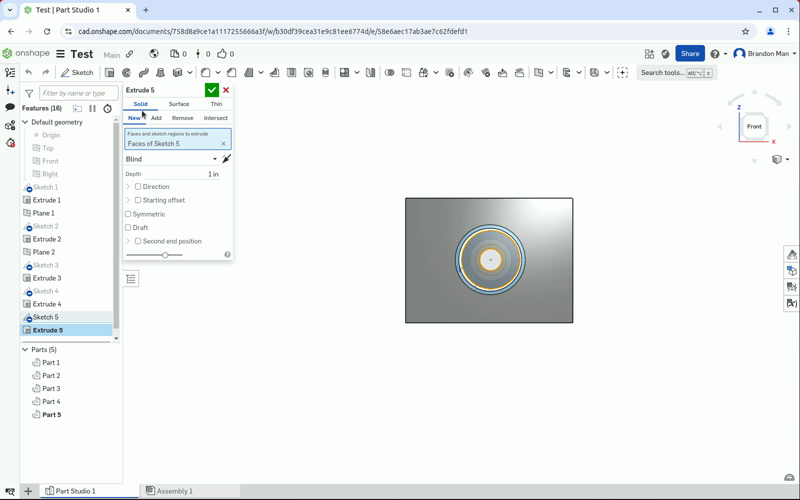
mouse_move(137, 120)
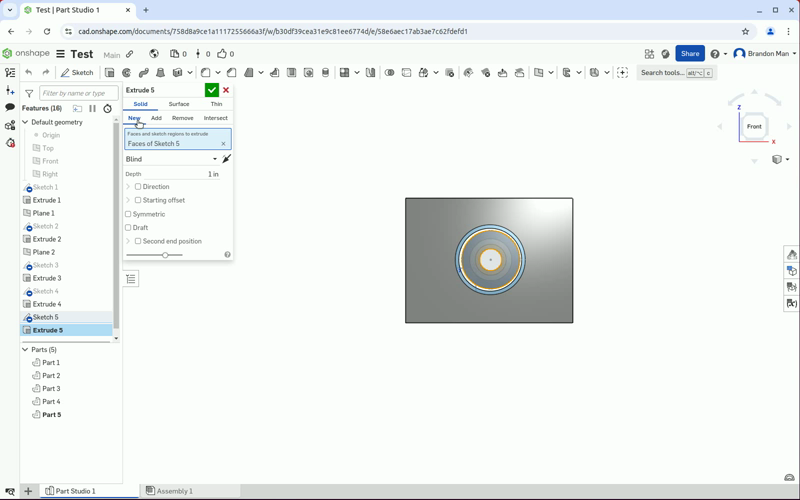
click(137, 120)
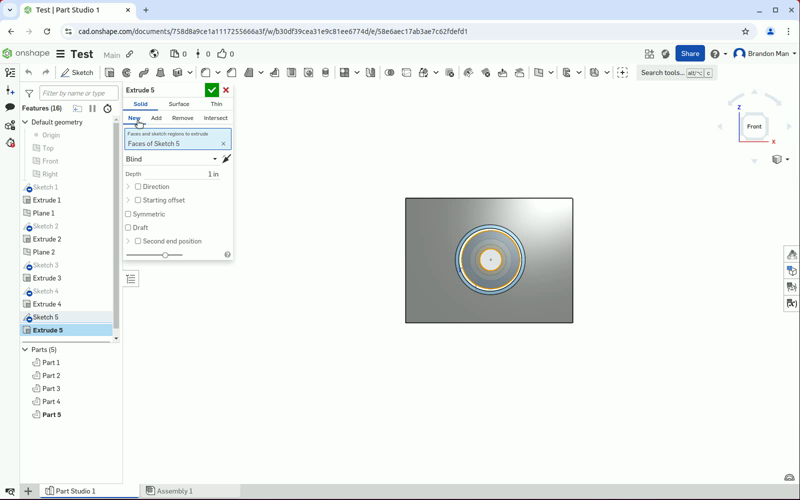
key(tab, 4)
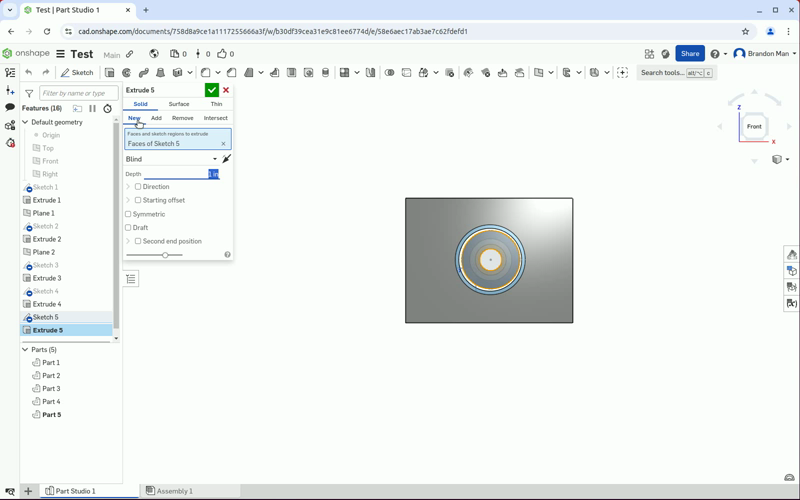
text(-0.481)
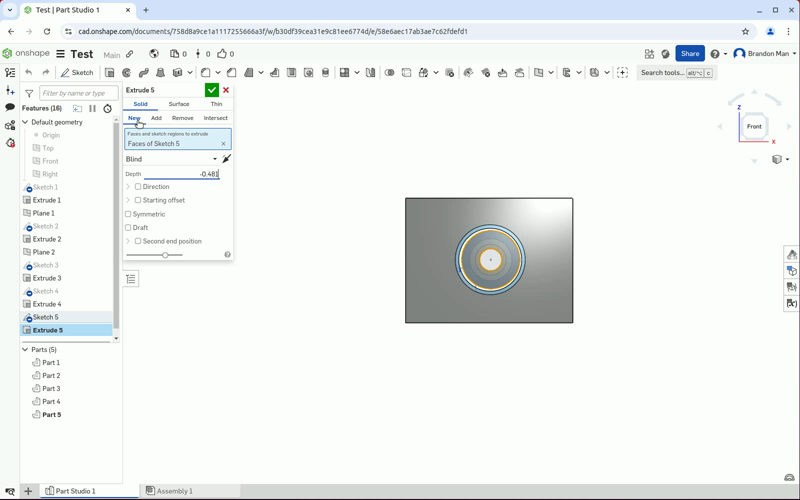
key(enter)
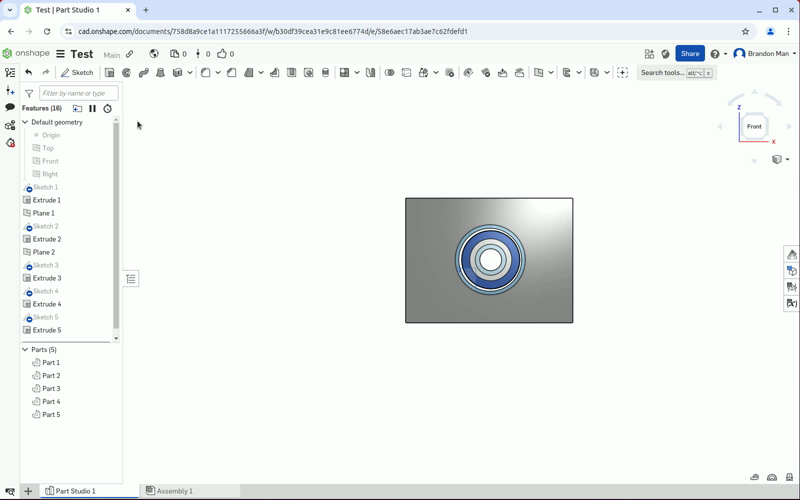
key(shift+h)
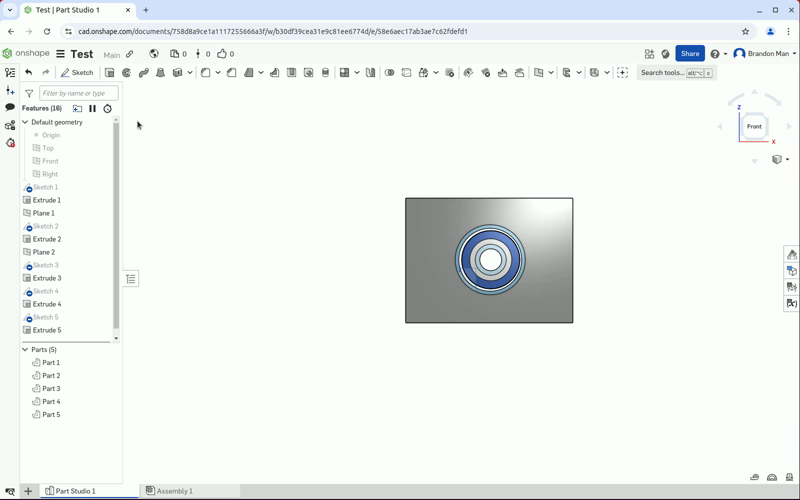
key(shift+h)
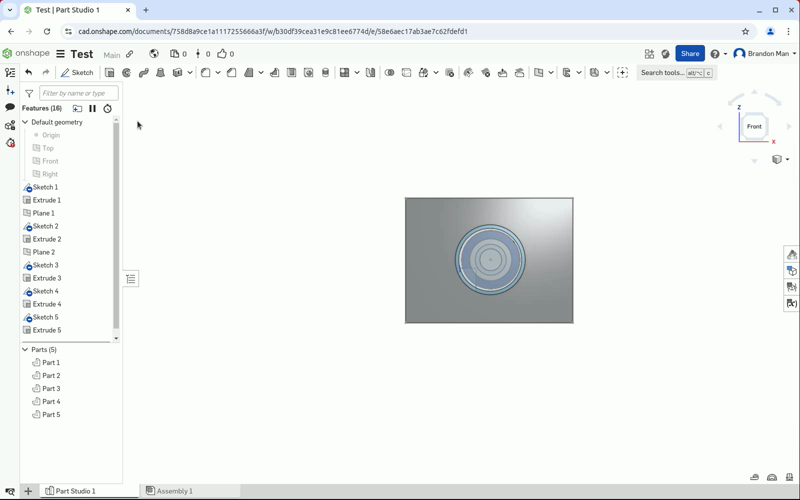
key(shift+7)
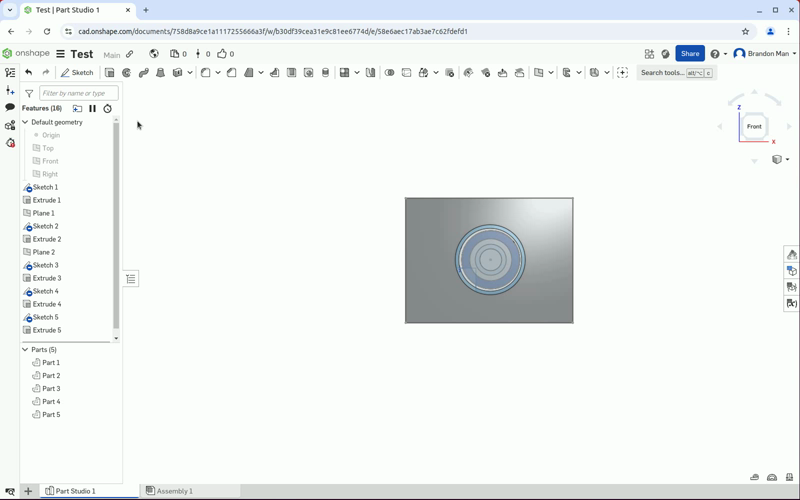
key(left, 2)
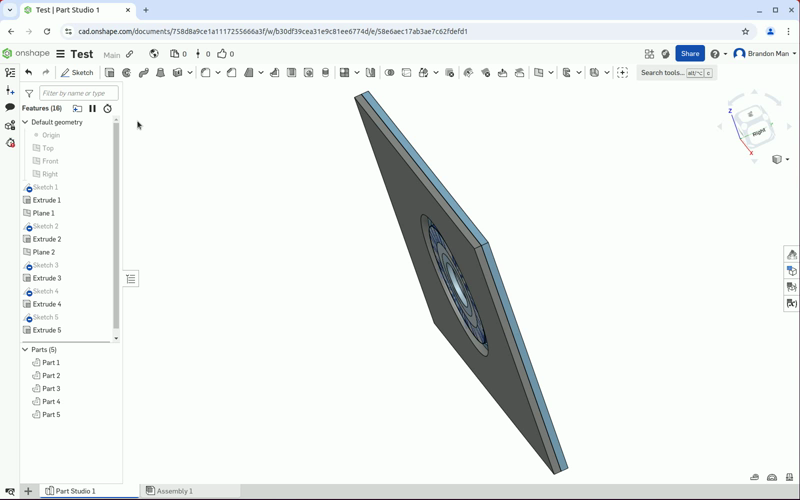
key(down, 2)
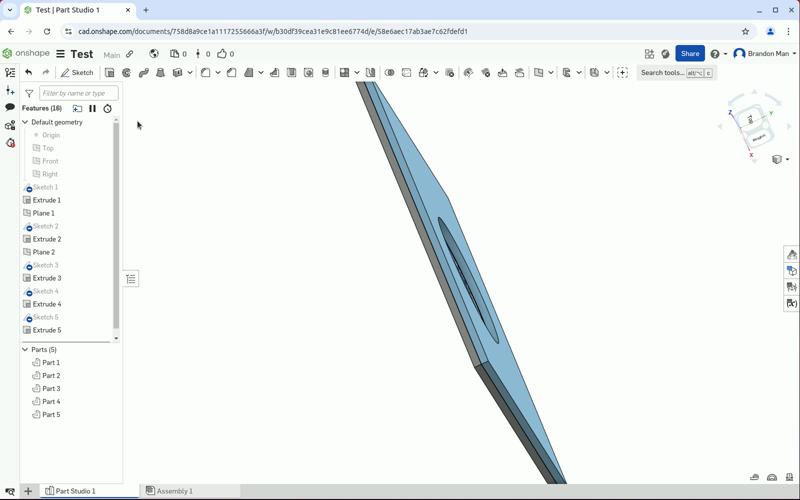
key(up, 2)
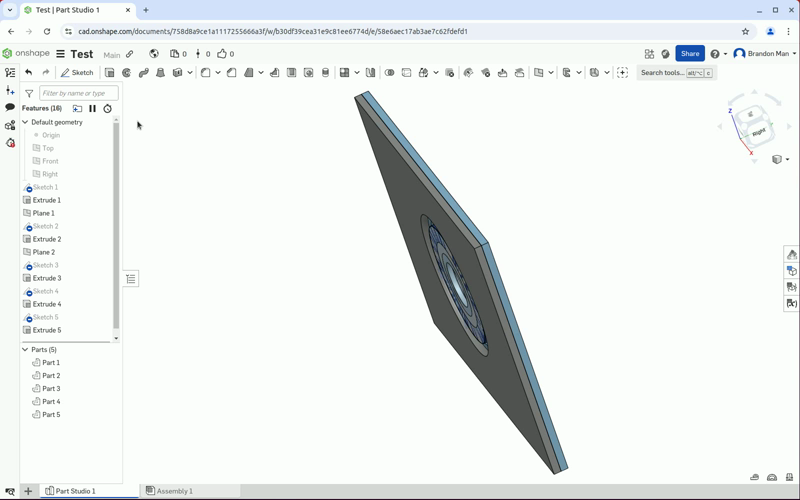
key(right, 2)
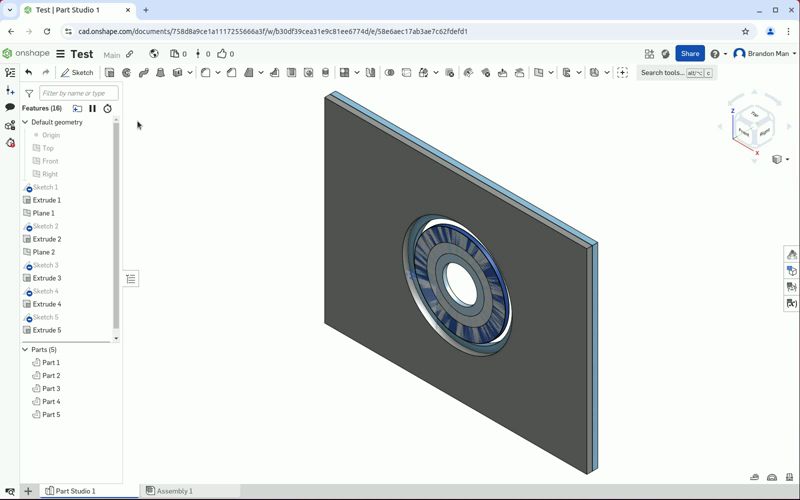
mouse_move(69, 189)
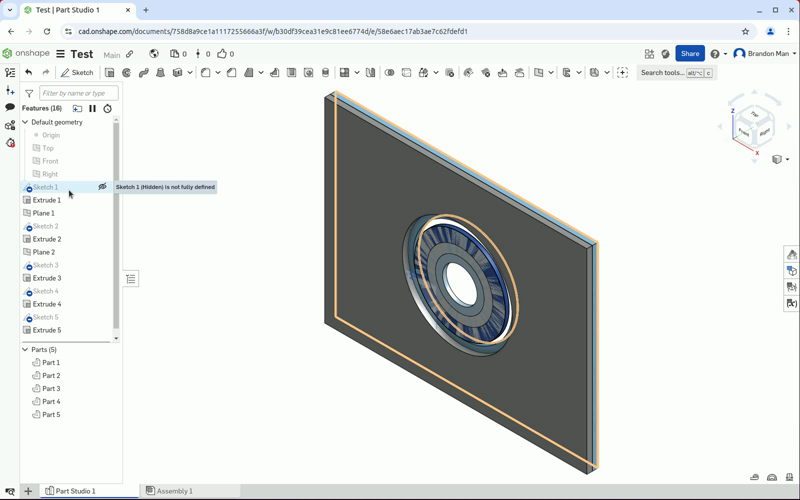
click(69, 189)